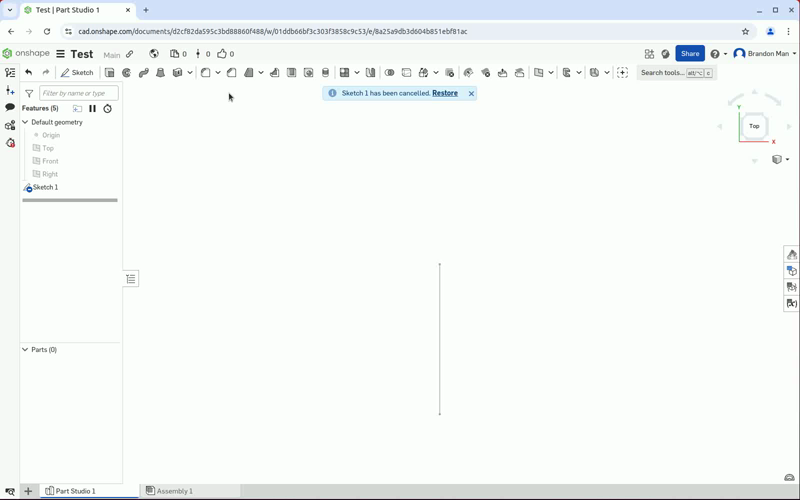
key(shift+h)
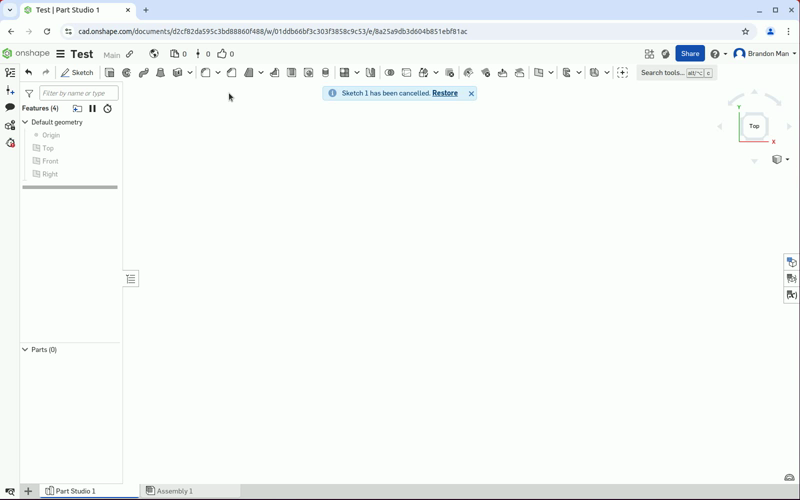
mouse_move(73, 352)
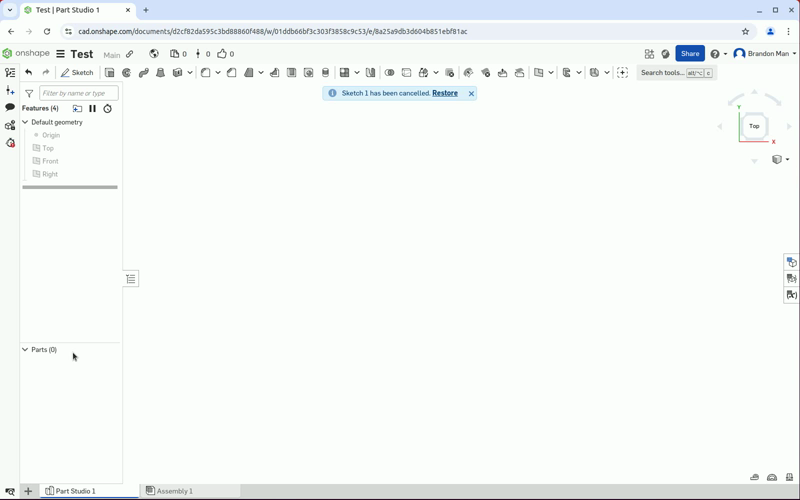
key(y)
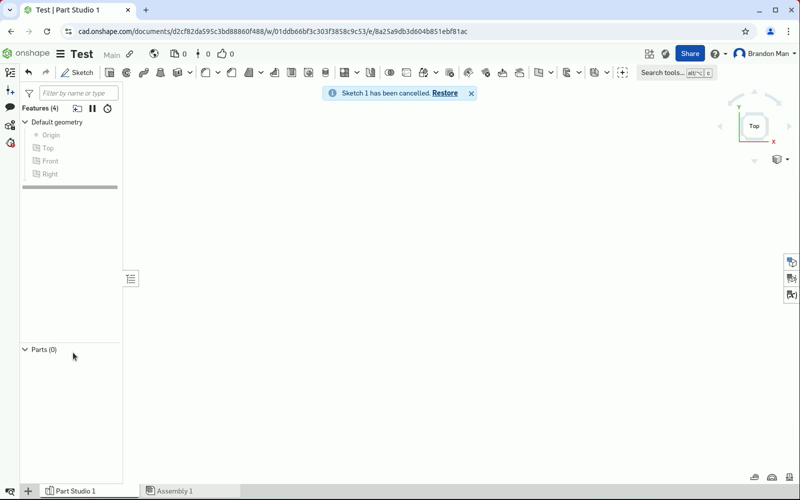
key(shift+p)
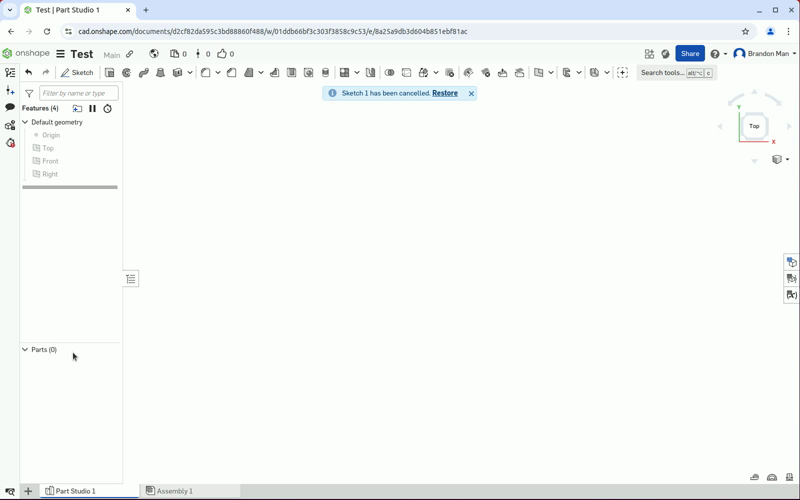
key(space)
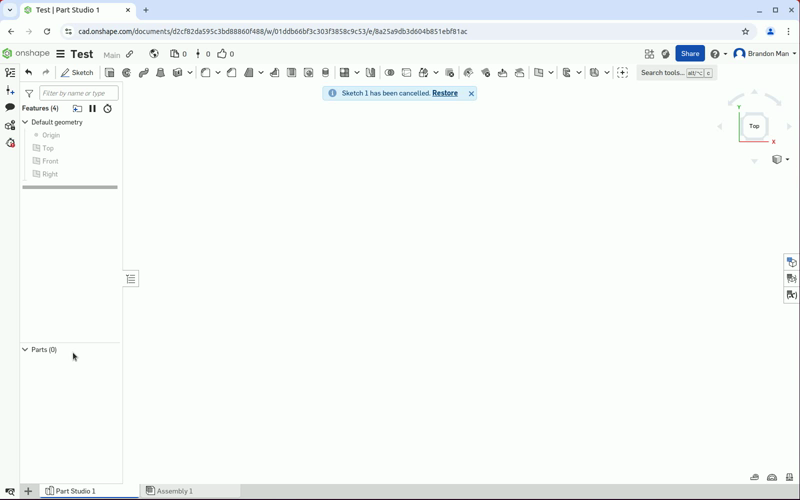
key_down(shift)
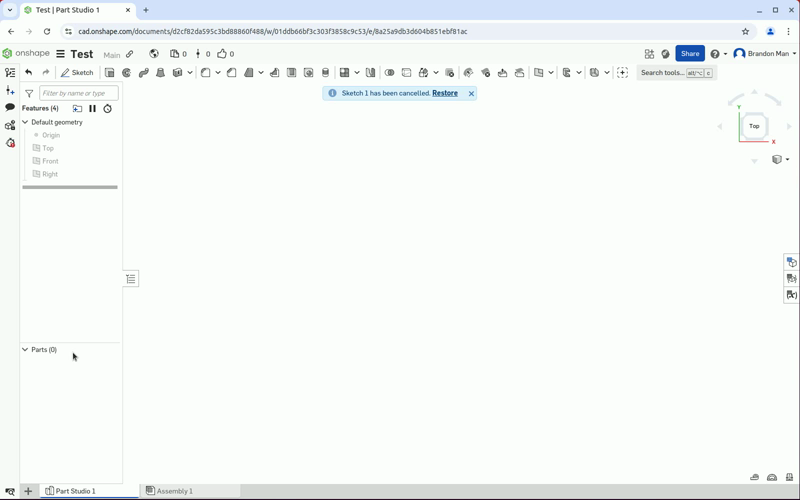
key(up)
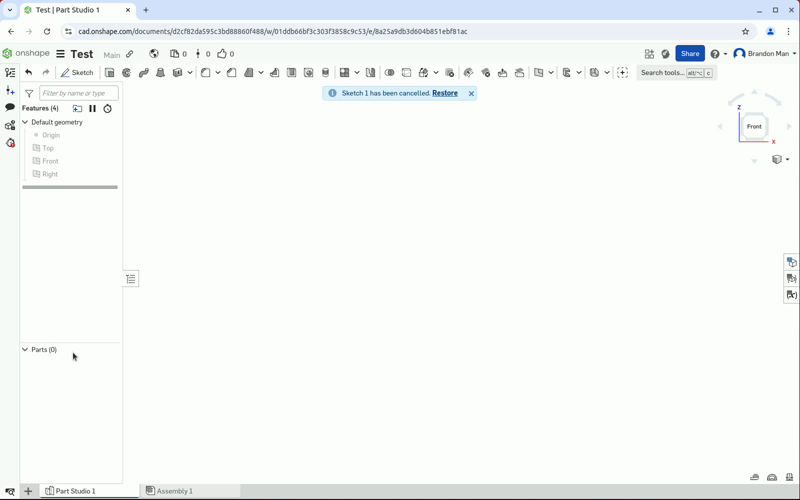
key_up(shift)
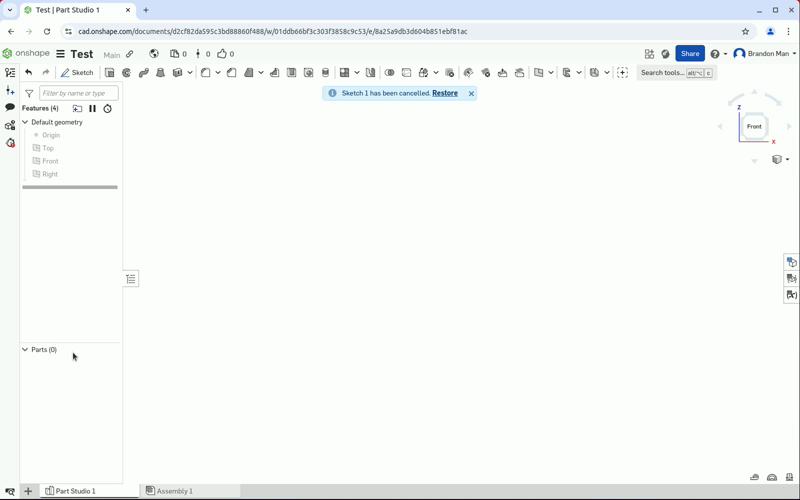
mouse_move(73, 352)
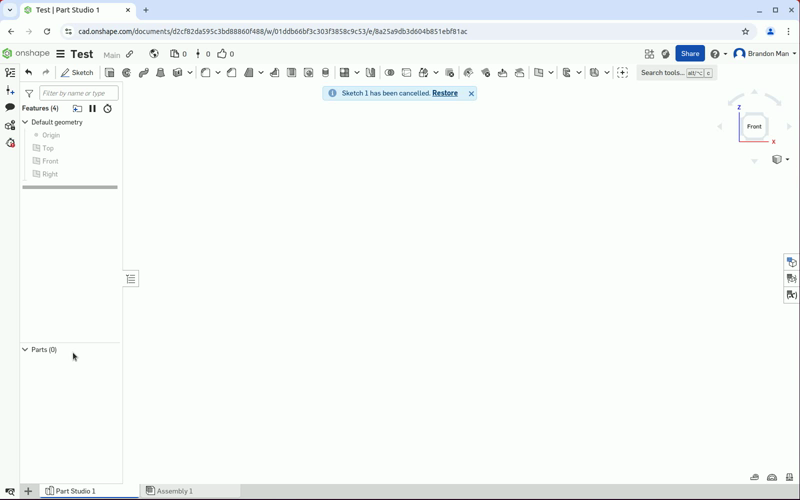
key(shift+y)
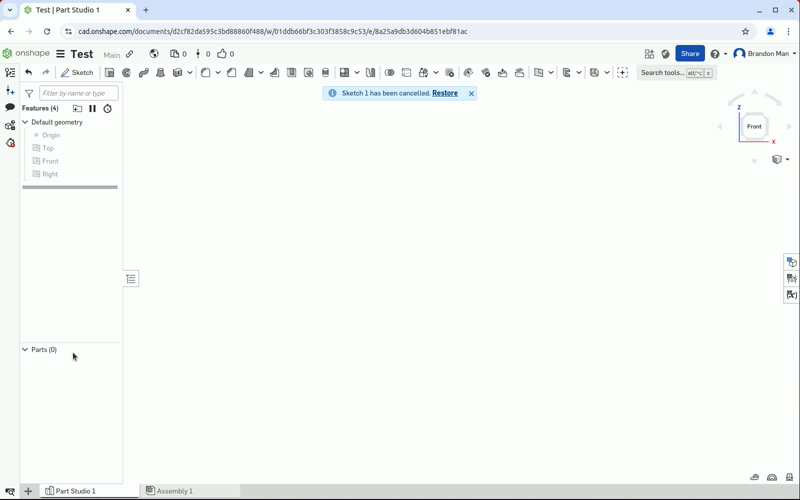
key(shift+s)
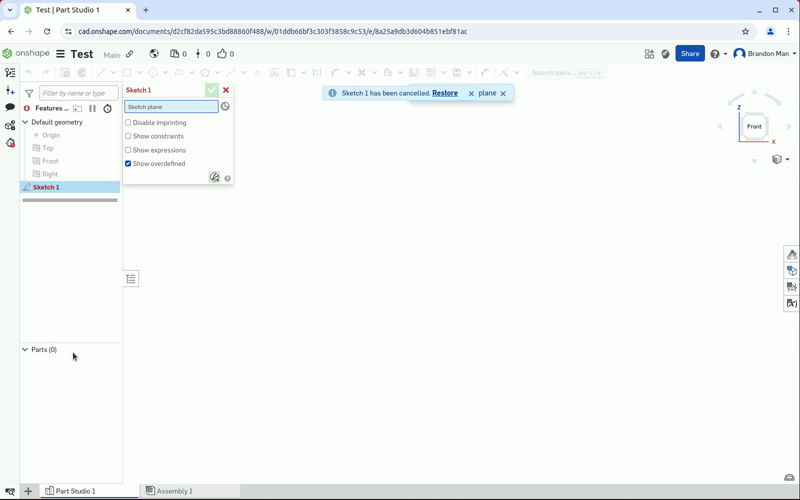
mouse_move(73, 163)
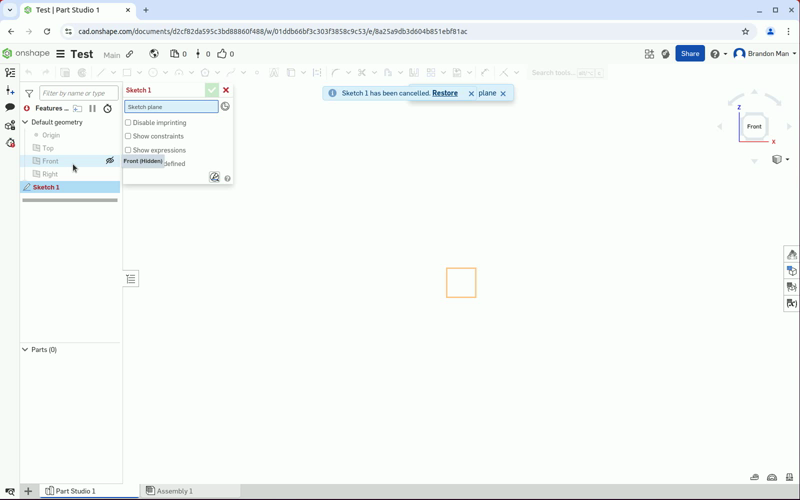
click(73, 163)
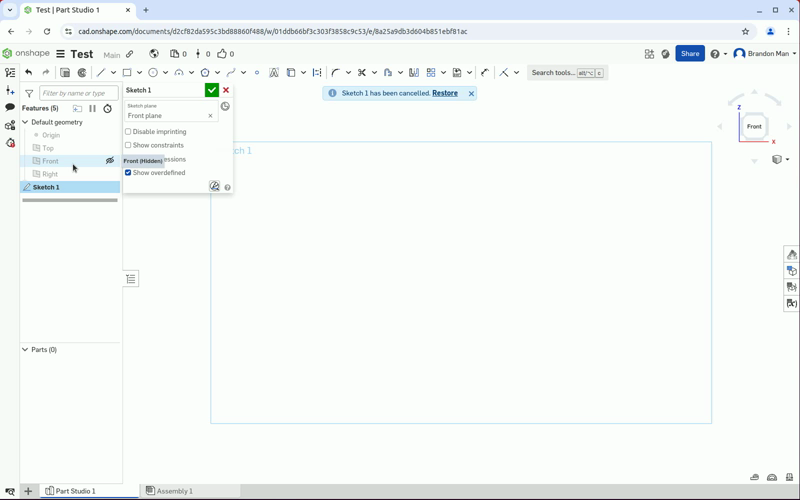
mouse_move(73, 352)
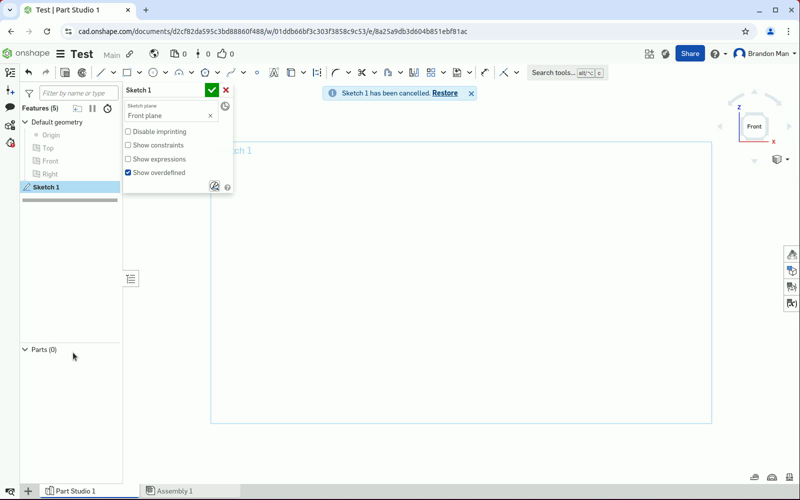
key(y)
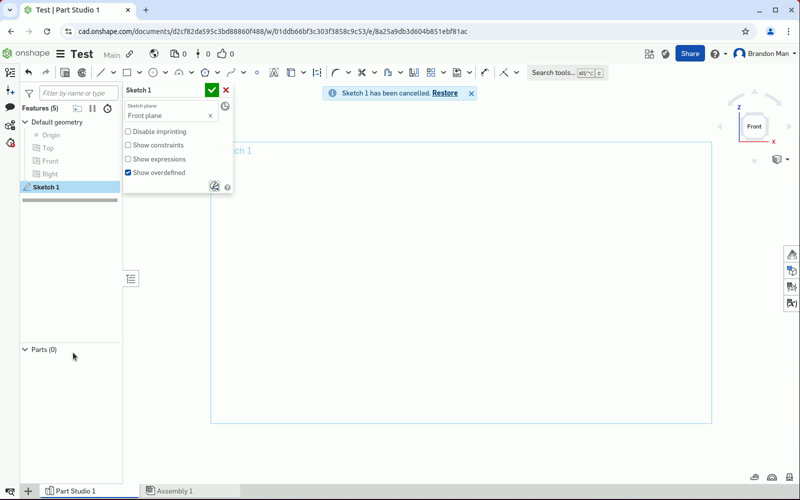
key(l)
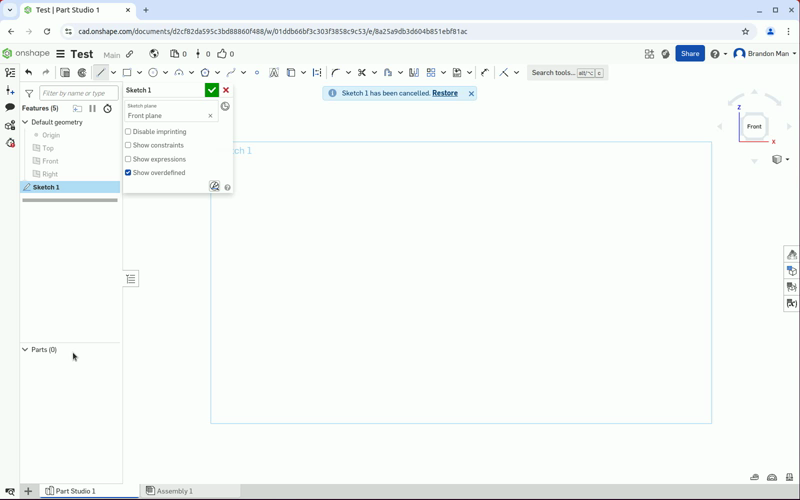
key_down(shift)
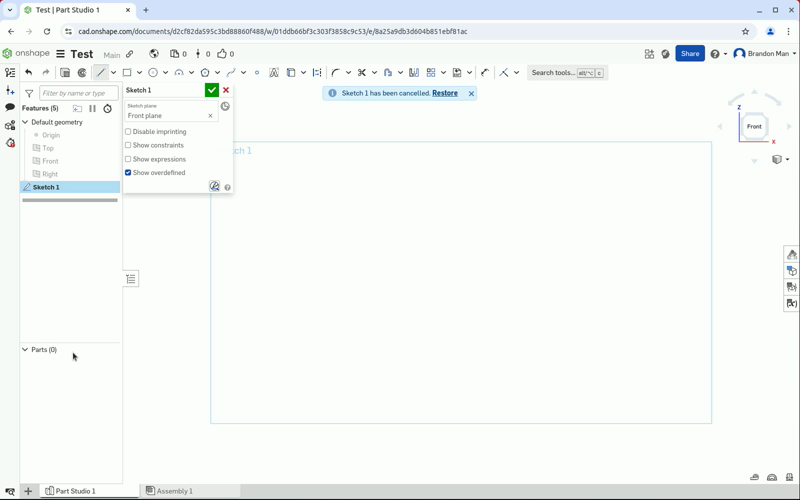
mouse_move(403, 204)
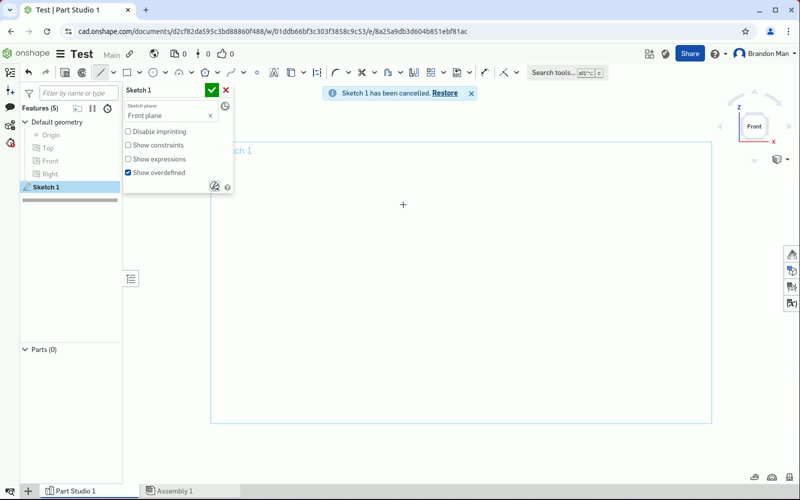
click(403, 204)
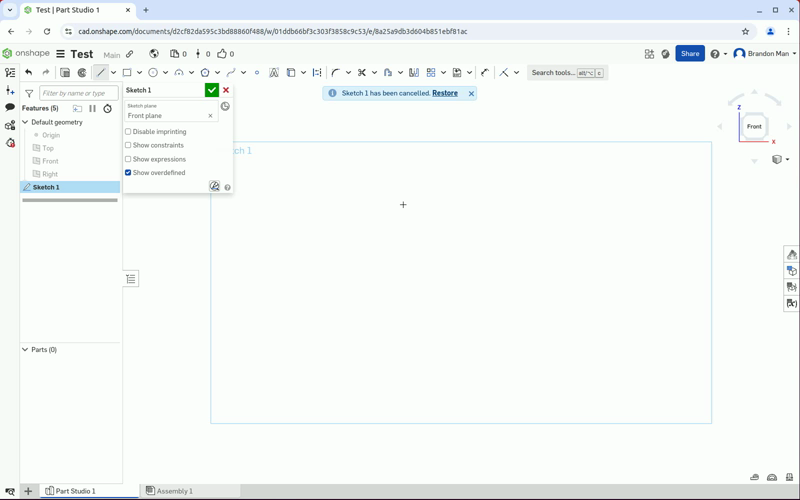
key_up(shift)
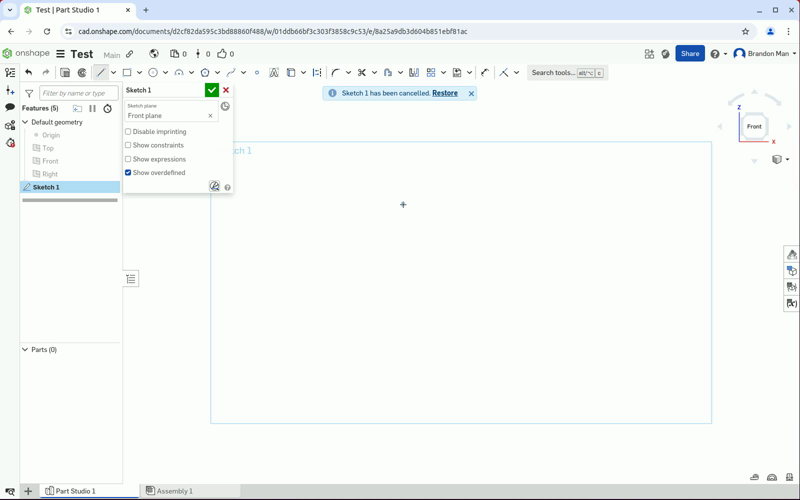
key_down(shift)
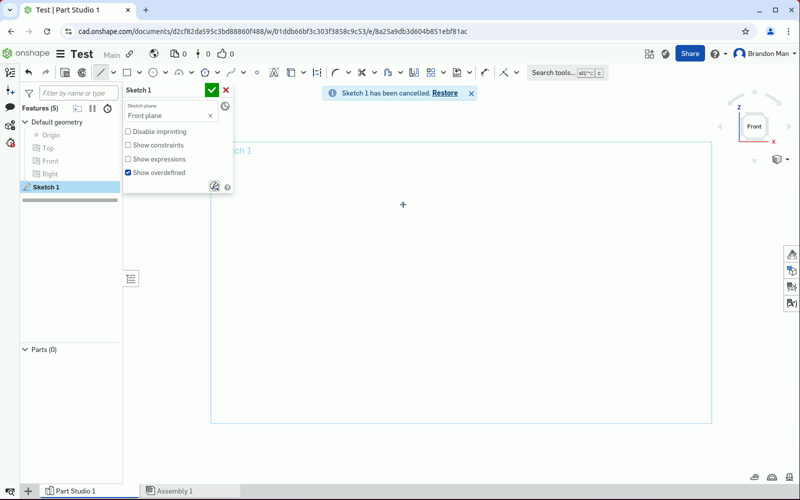
mouse_move(449, 279)
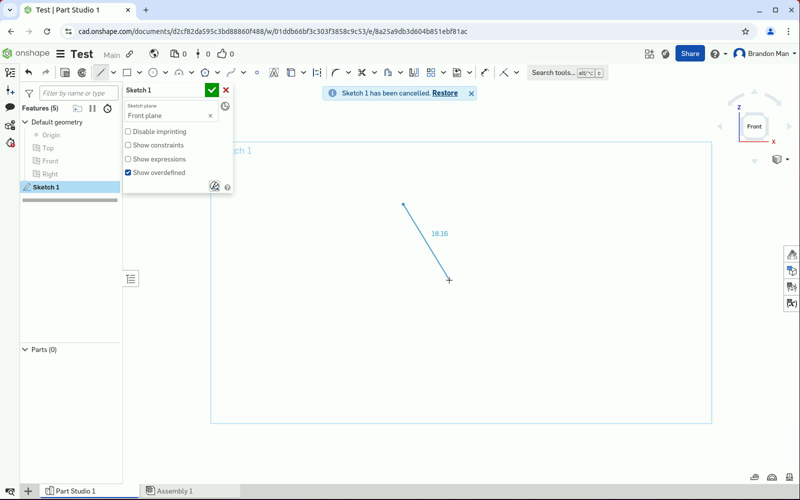
click(449, 279)
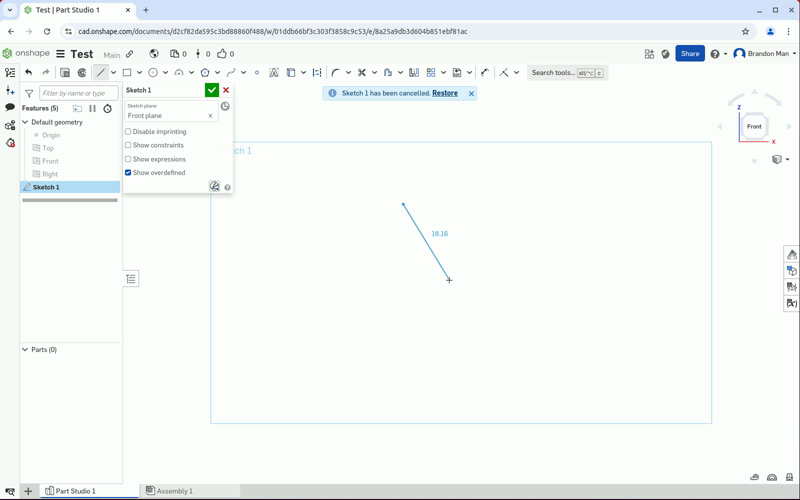
key_up(shift)
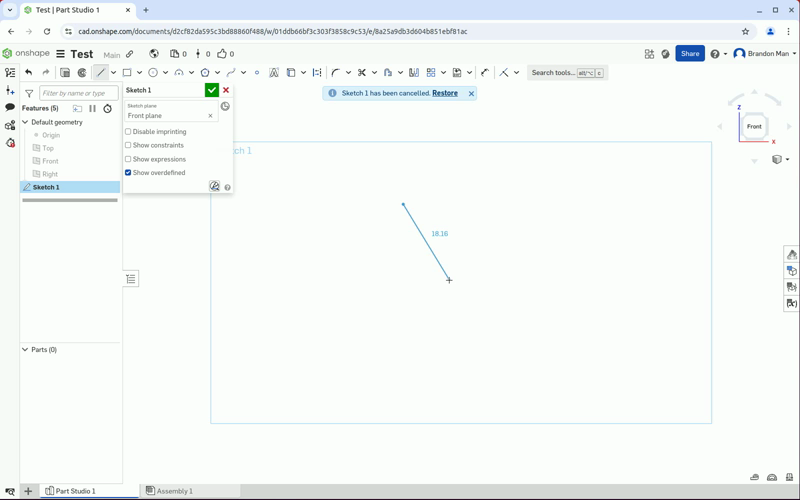
key_down(shift)
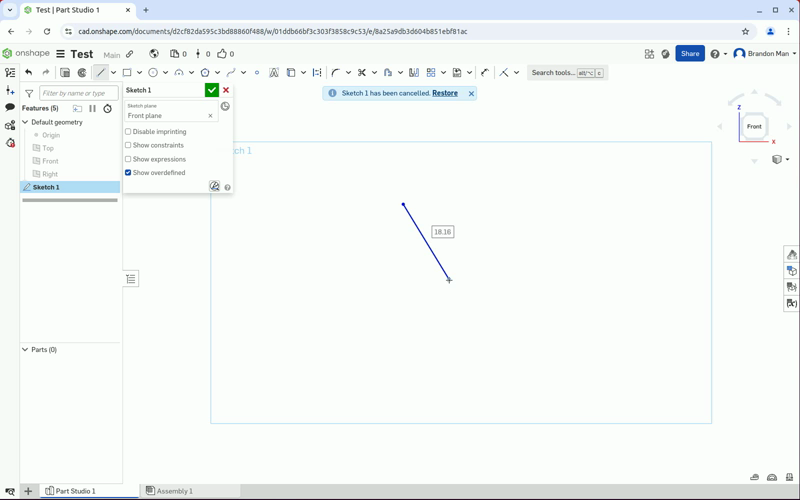
mouse_move(479, 279)
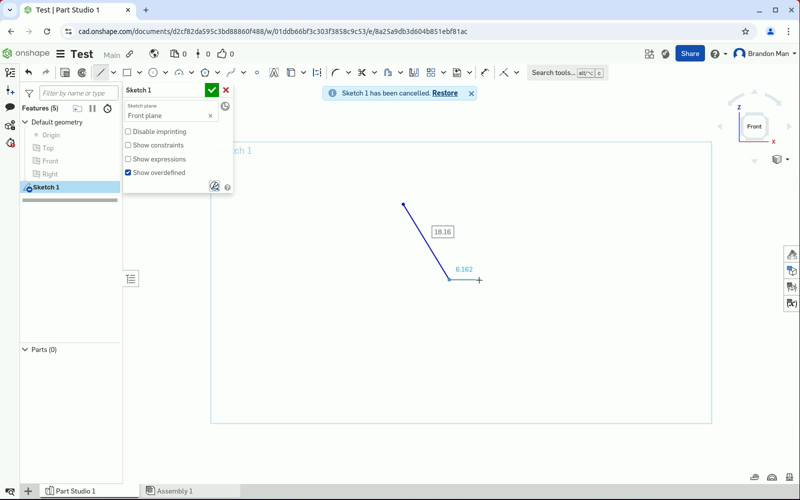
mouse_move(461, 272)
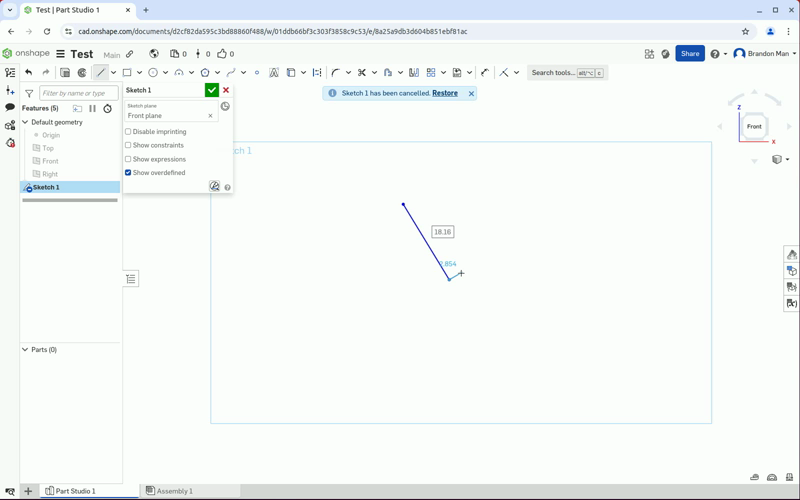
click(461, 272)
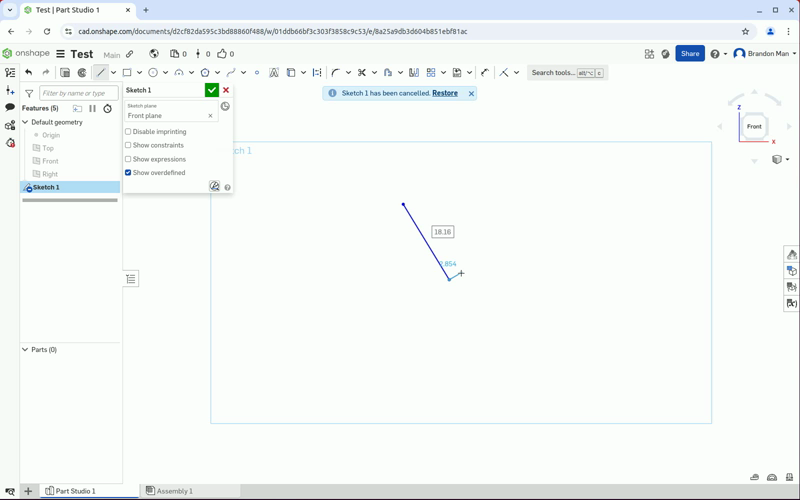
key_up(shift)
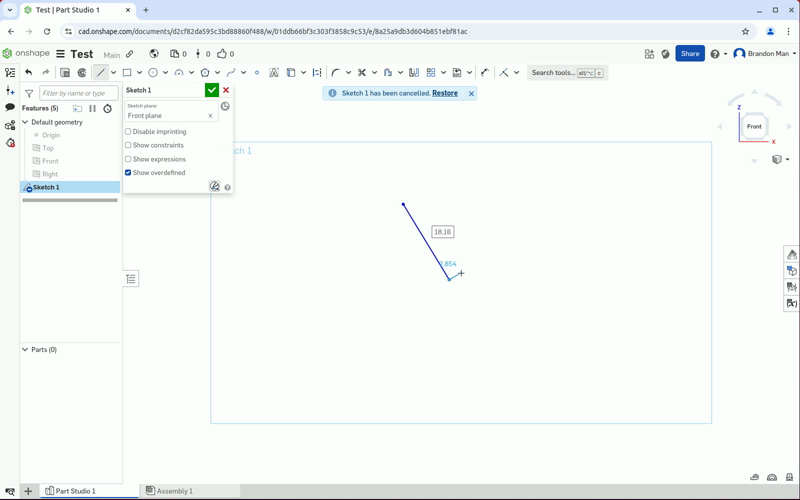
key_down(shift)
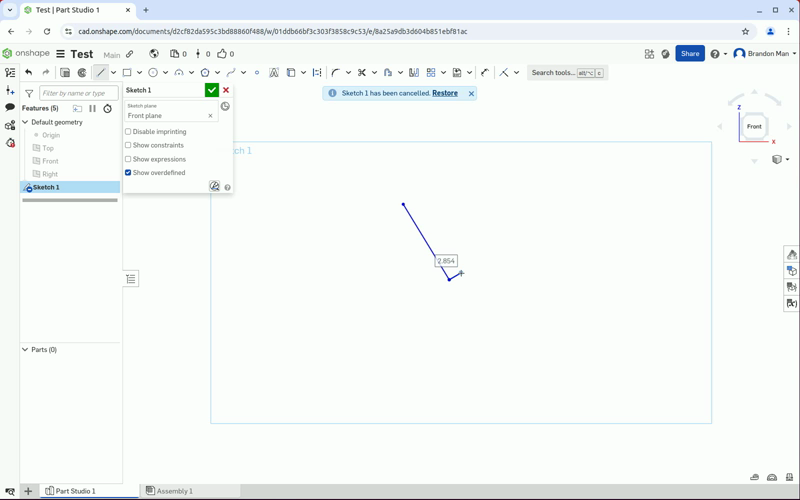
mouse_move(491, 272)
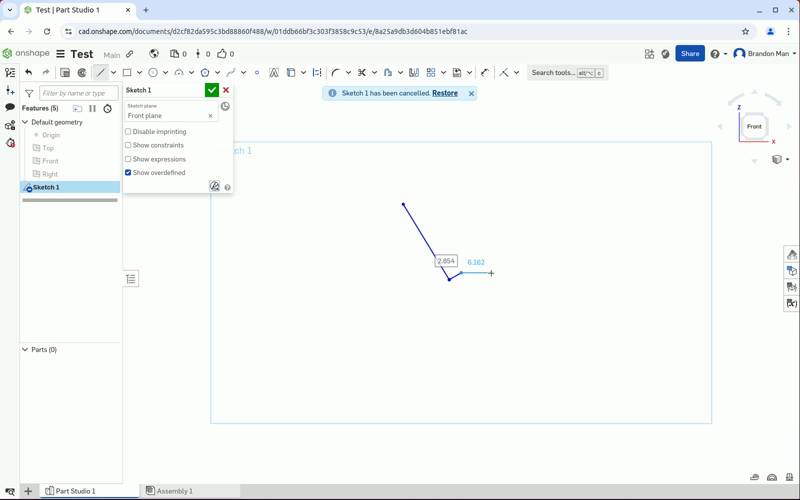
mouse_move(461, 255)
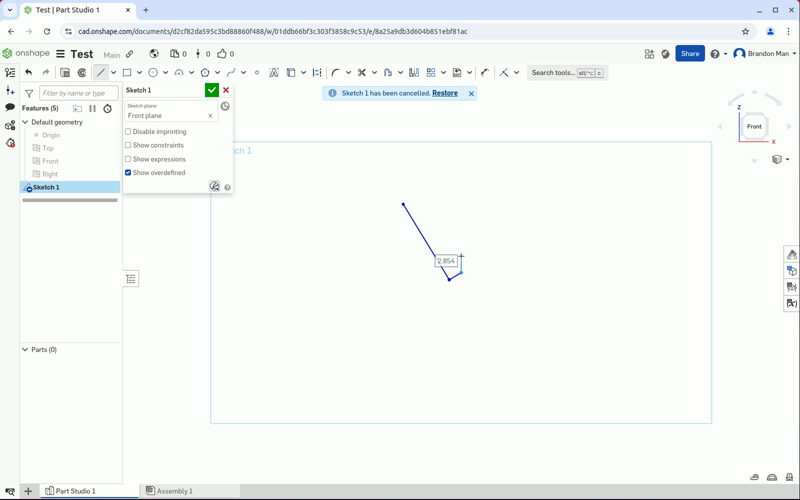
click(461, 255)
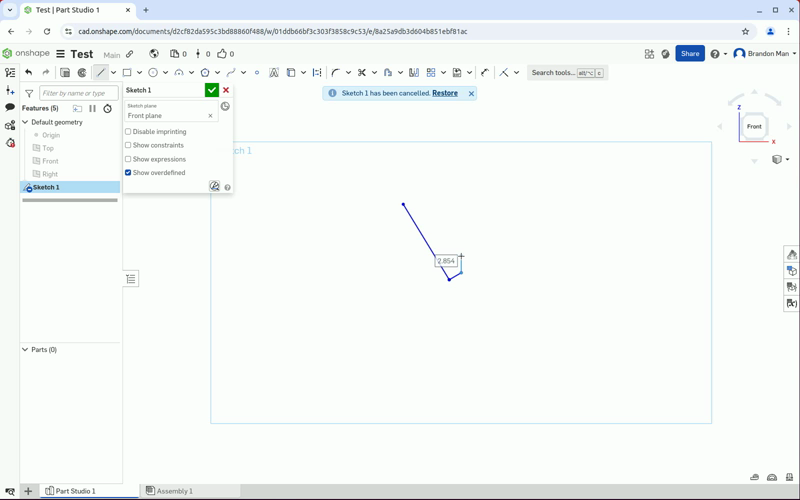
key_up(shift)
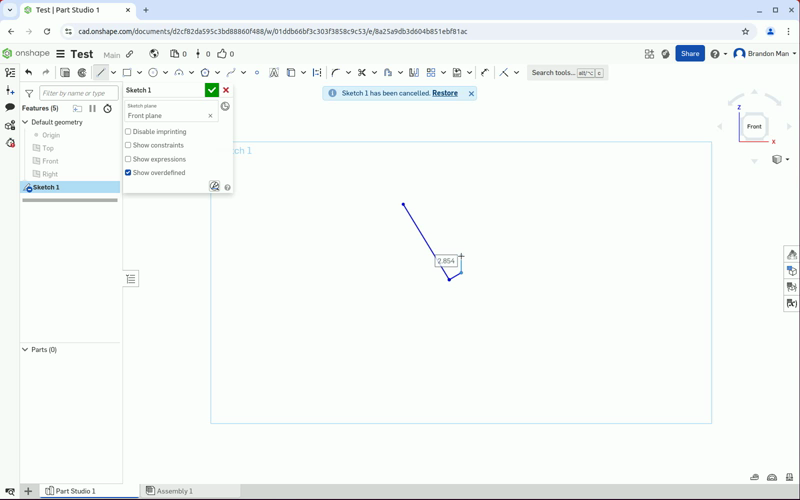
key_down(shift)
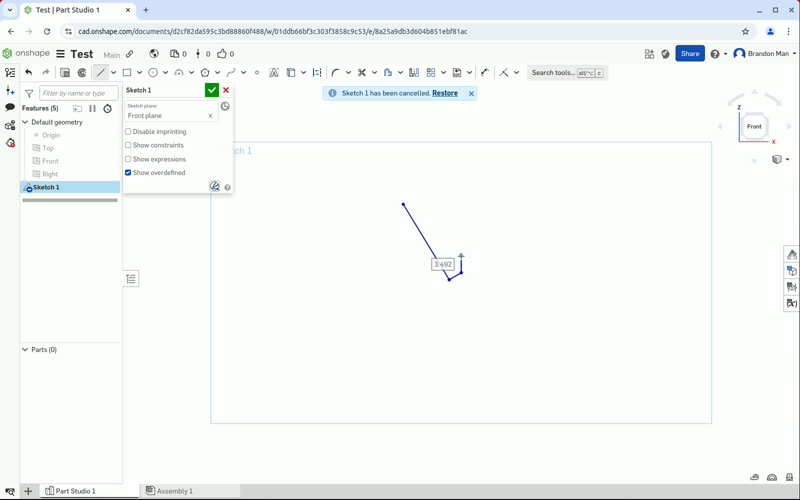
mouse_move(491, 255)
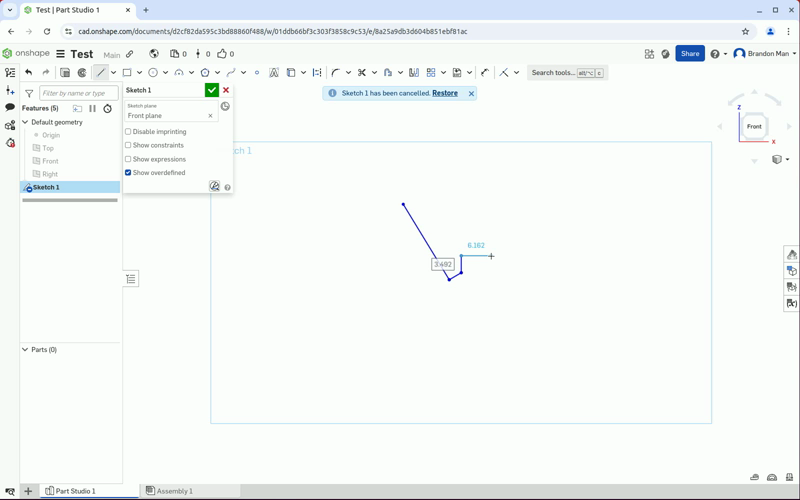
mouse_move(451, 255)
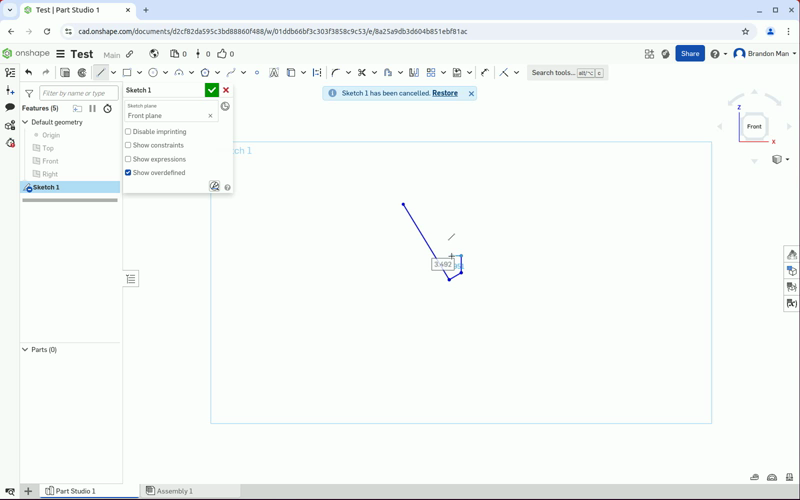
click(451, 255)
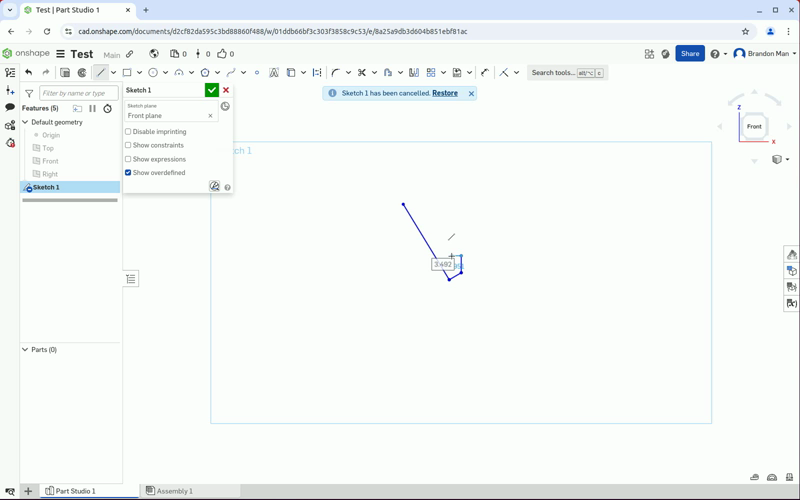
key_up(shift)
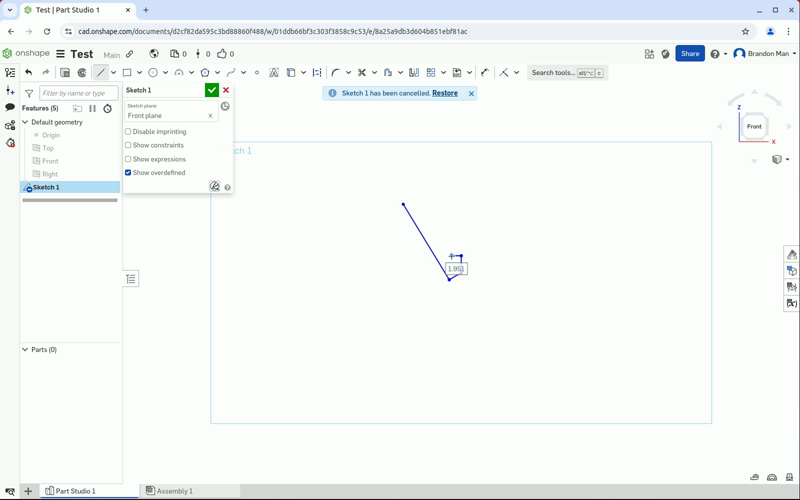
key_down(shift)
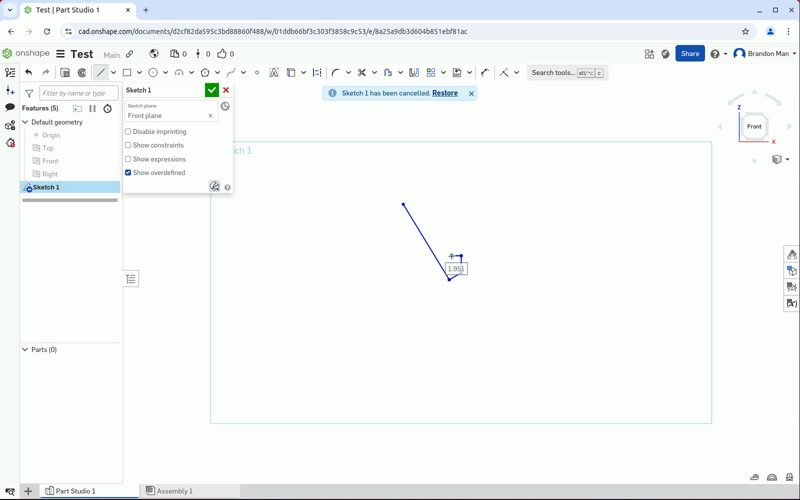
mouse_move(481, 255)
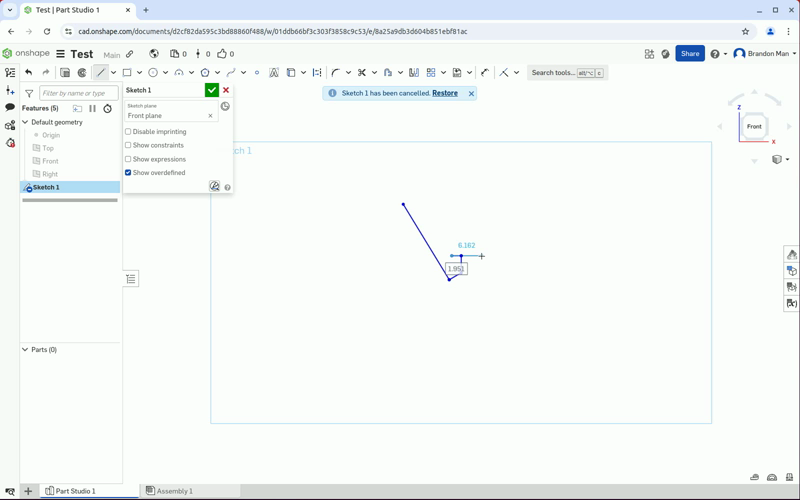
mouse_move(451, 254)
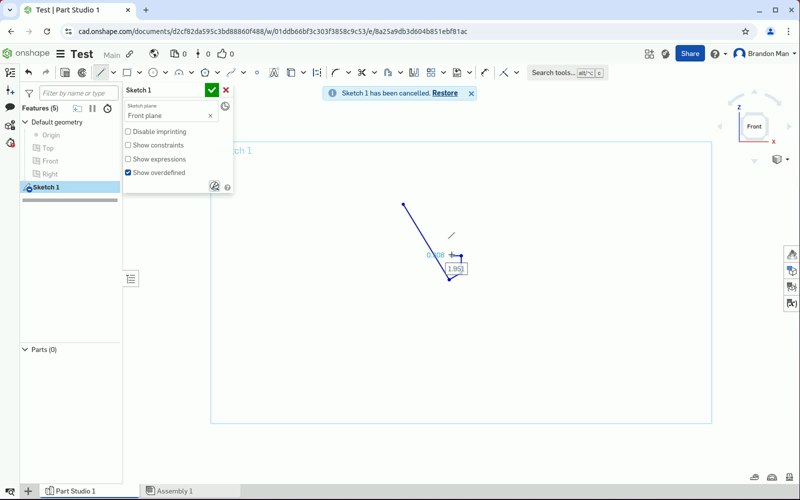
scroll(6)
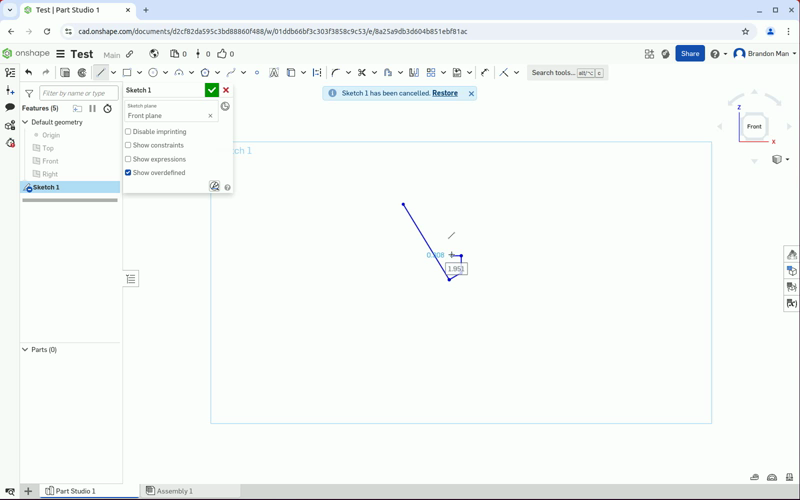
scroll(6)
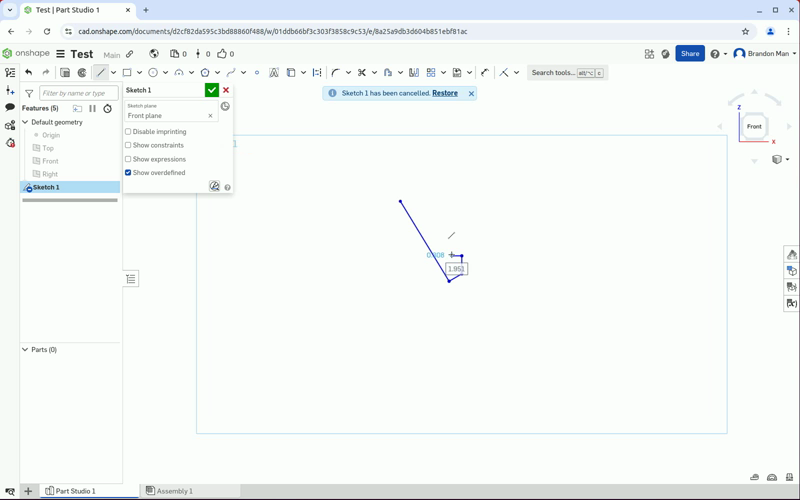
scroll(6)
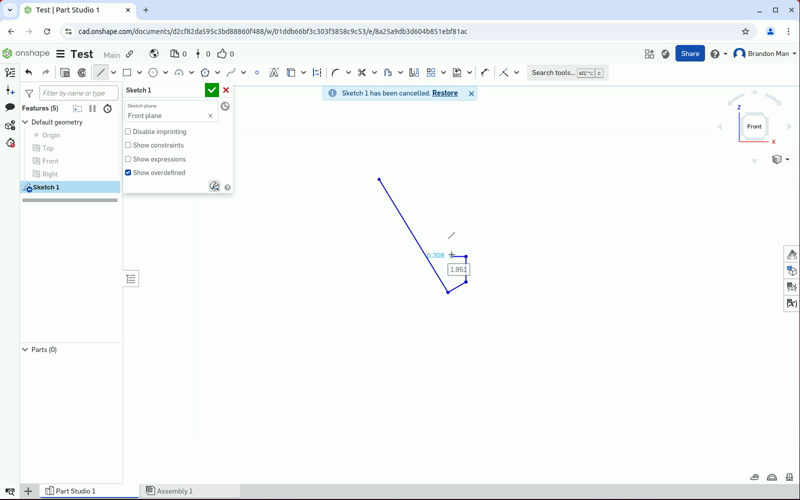
scroll(6)
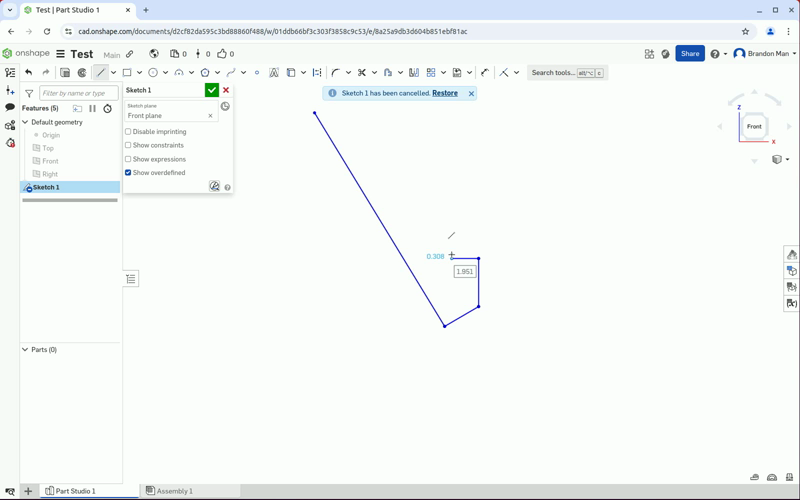
scroll(6)
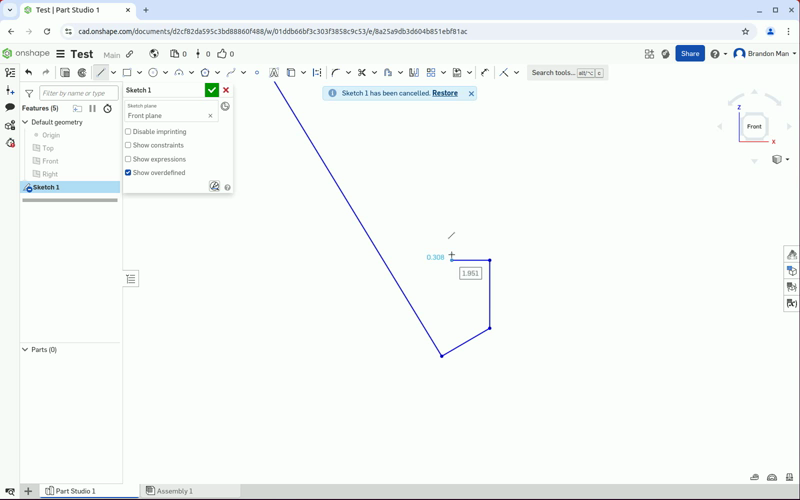
scroll(6)
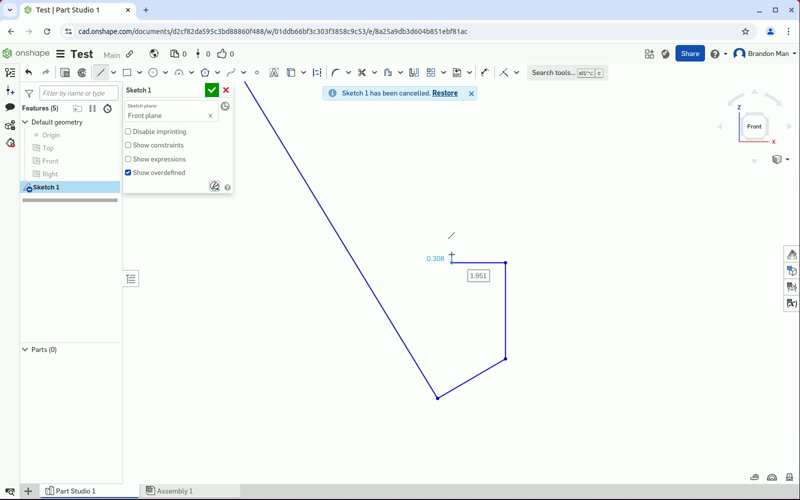
scroll(6)
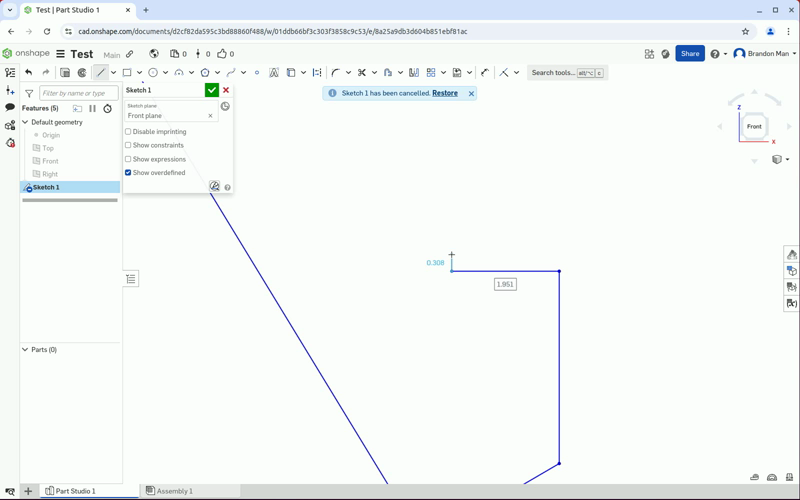
click(451, 254)
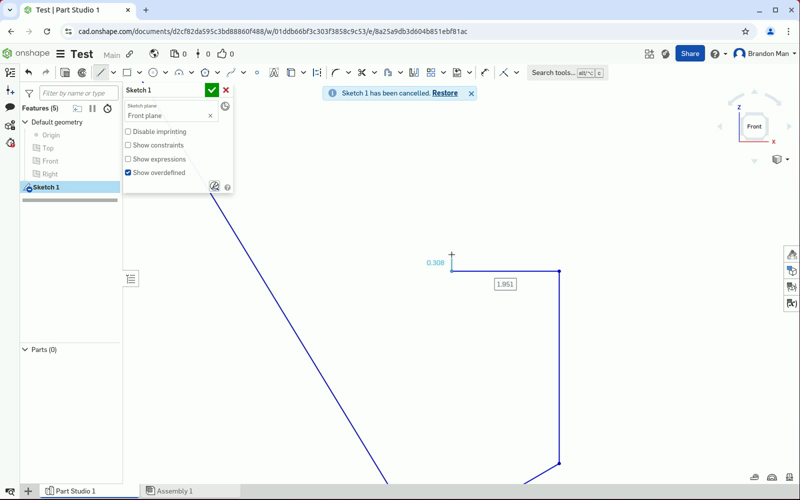
scroll(-6)
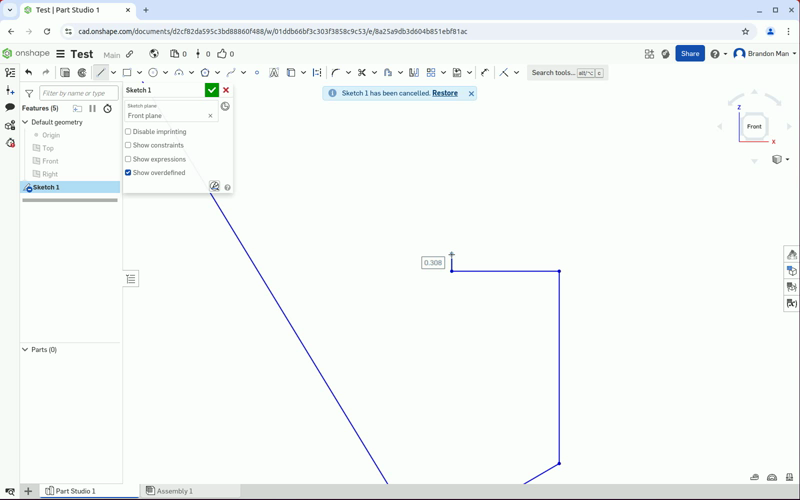
scroll(-6)
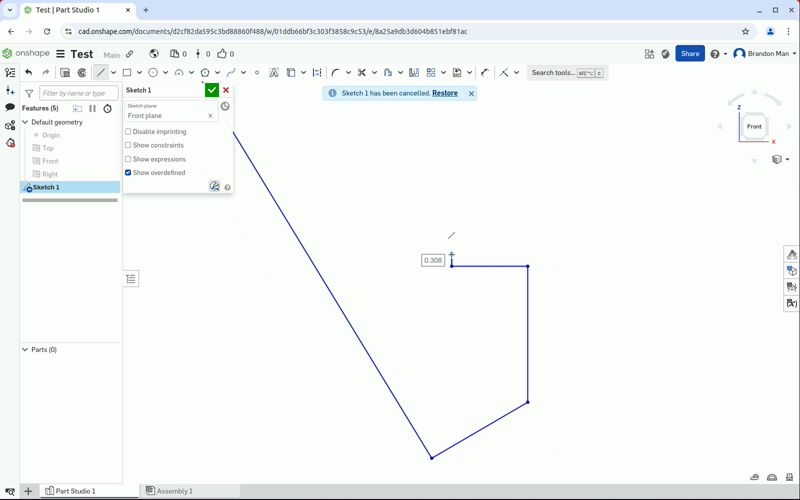
scroll(-6)
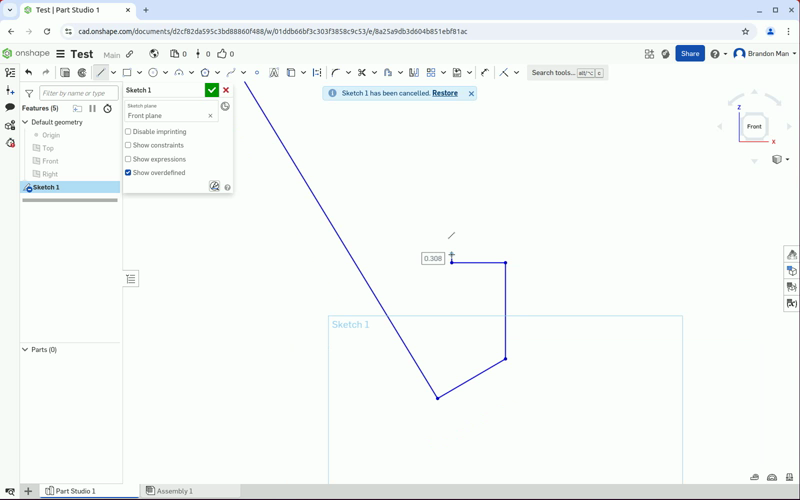
scroll(-6)
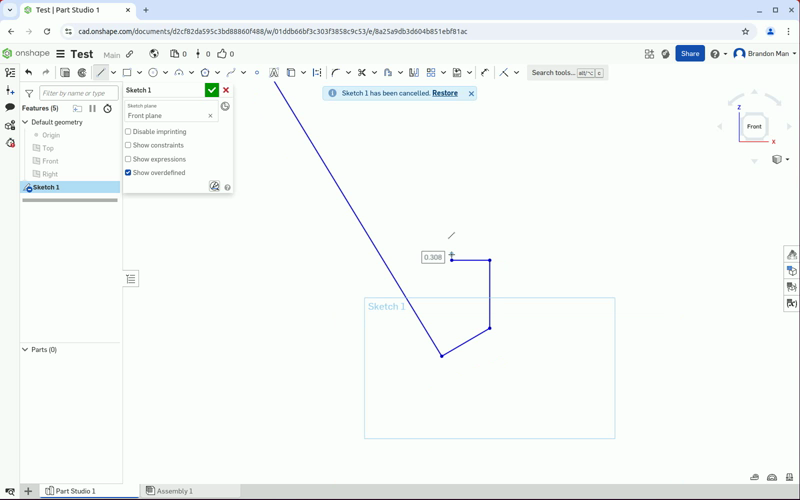
scroll(-6)
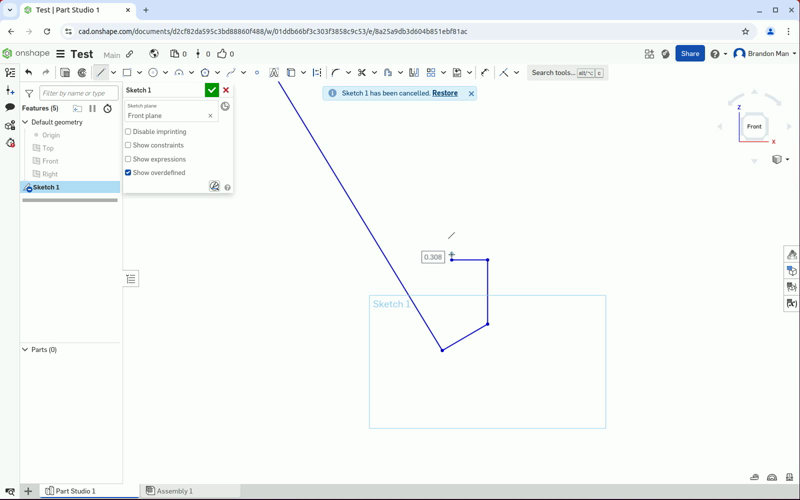
scroll(-6)
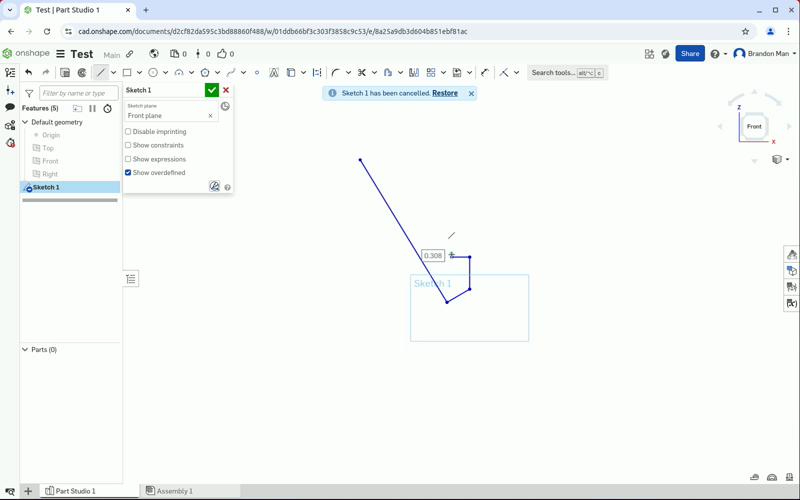
scroll(-6)
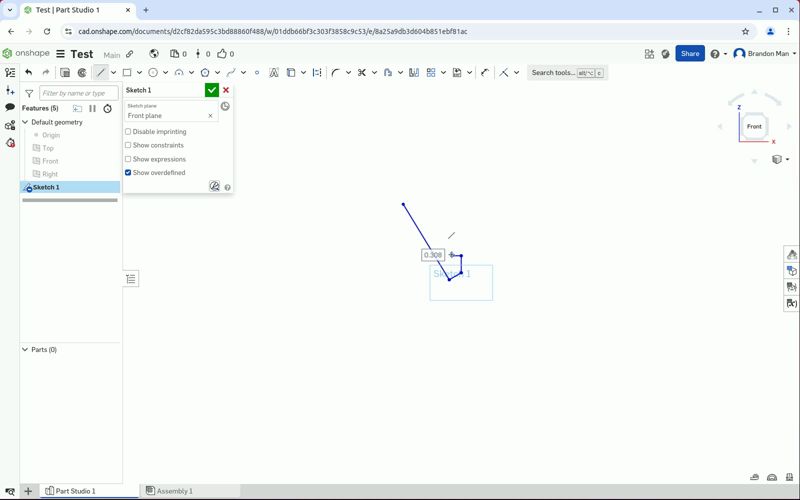
key_up(shift)
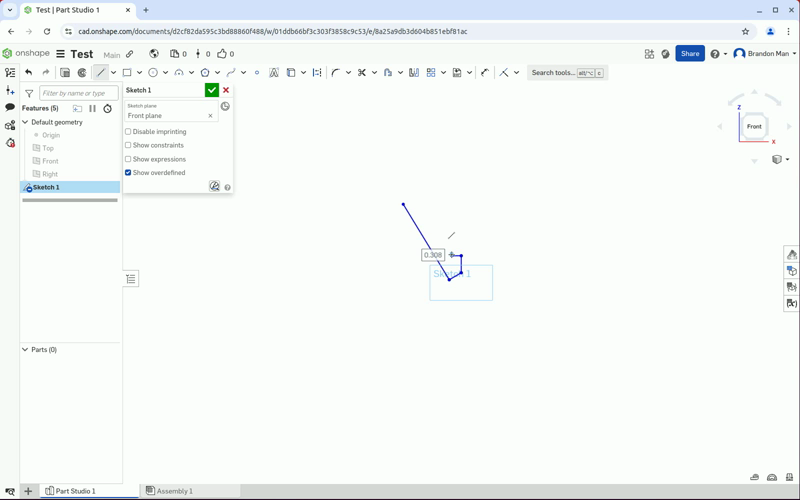
key_down(shift)
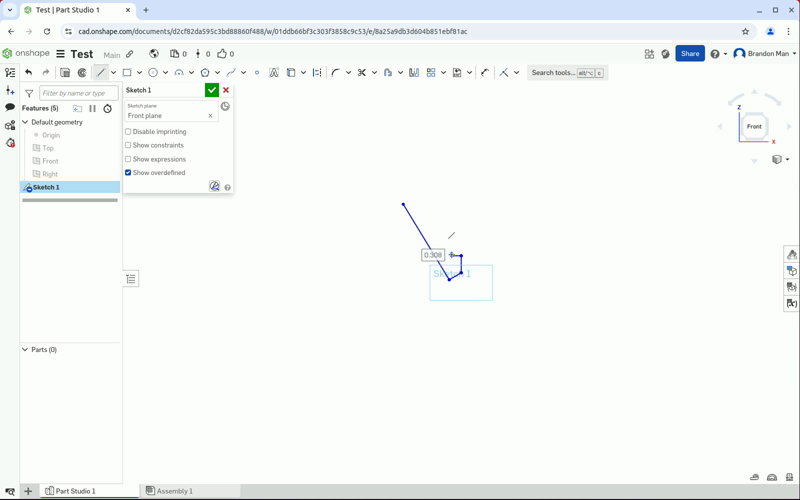
mouse_move(481, 254)
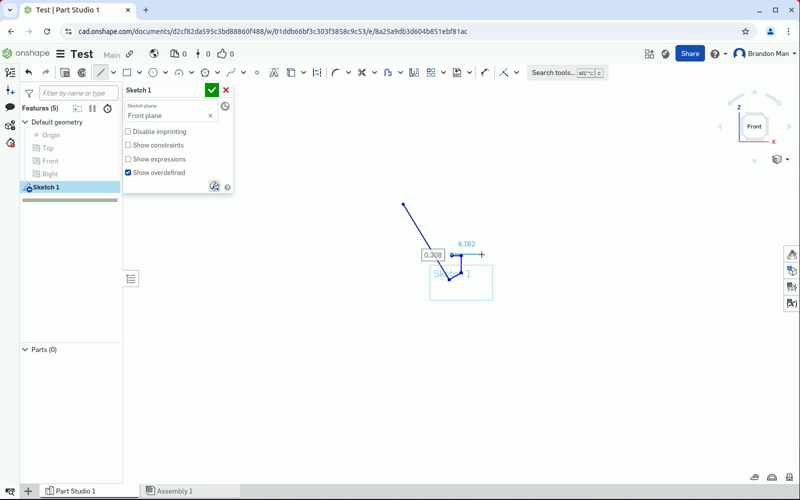
mouse_move(461, 254)
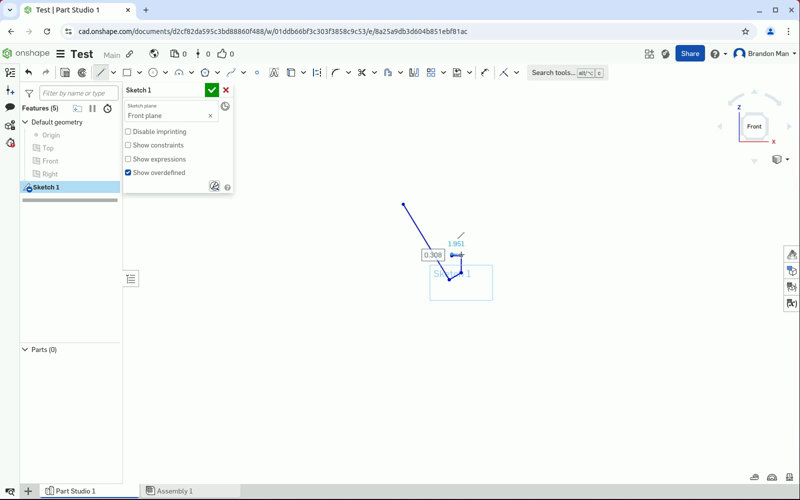
scroll(6)
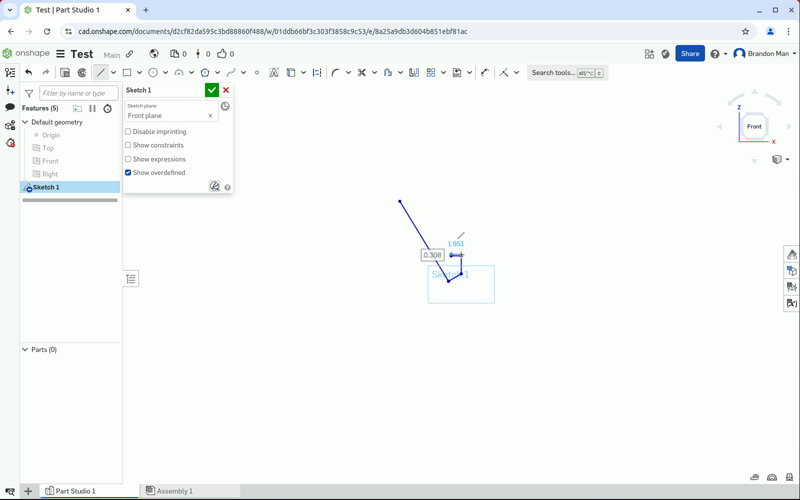
scroll(6)
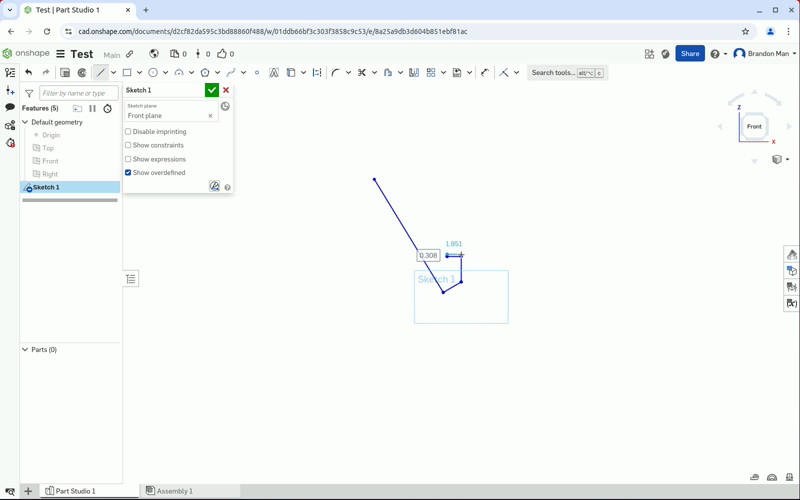
scroll(6)
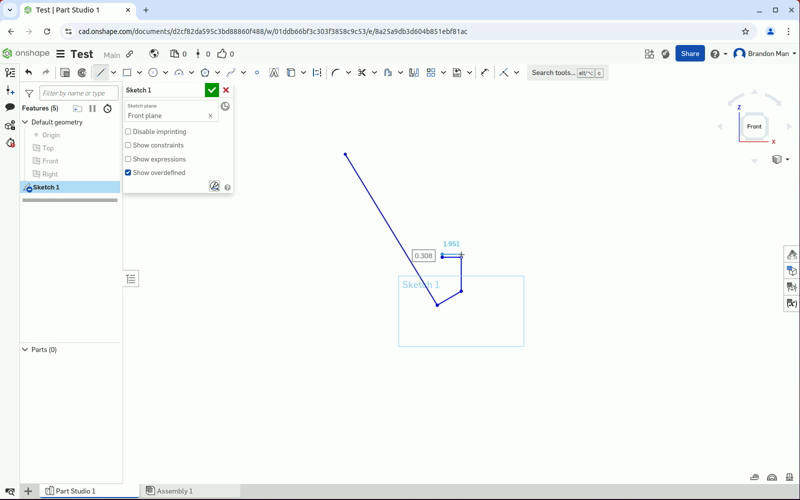
scroll(6)
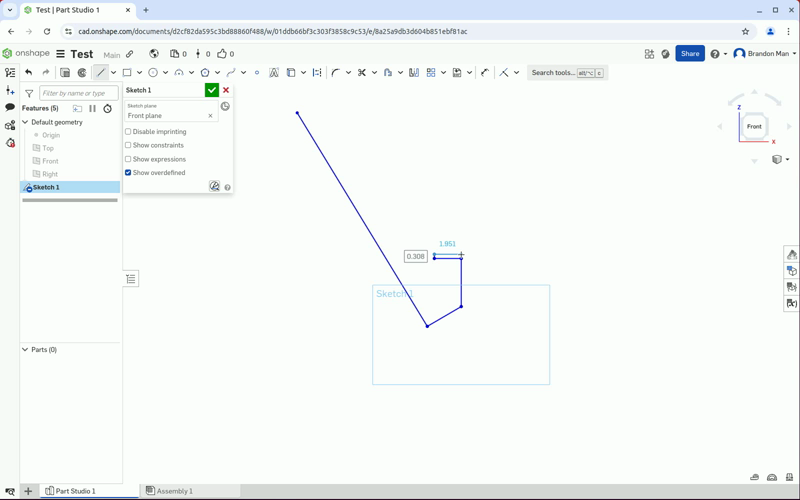
scroll(6)
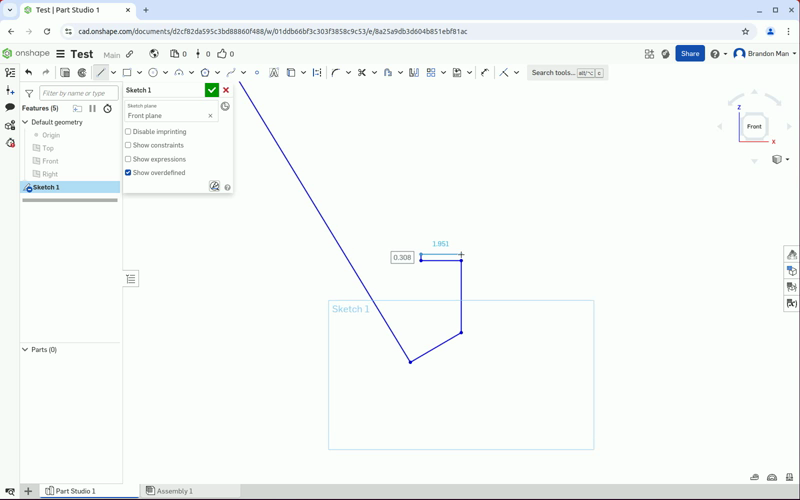
scroll(6)
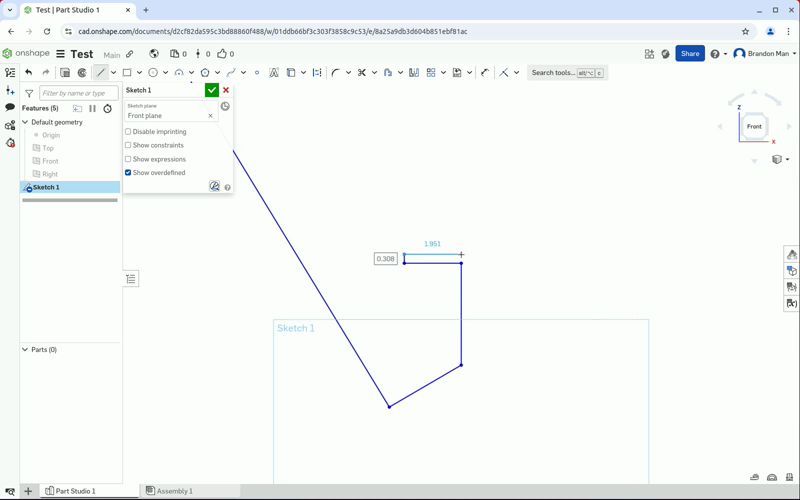
scroll(6)
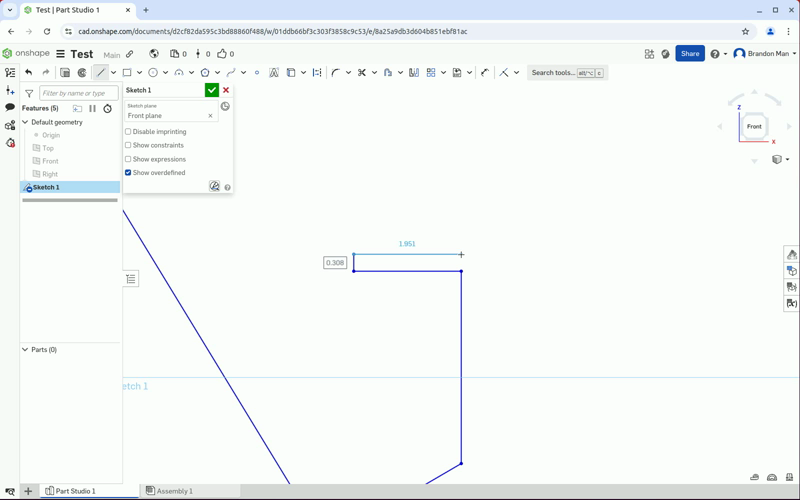
click(461, 254)
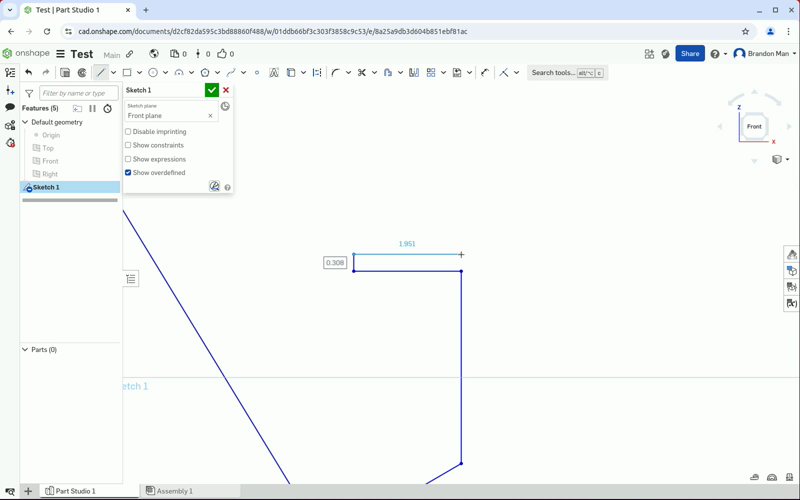
scroll(-6)
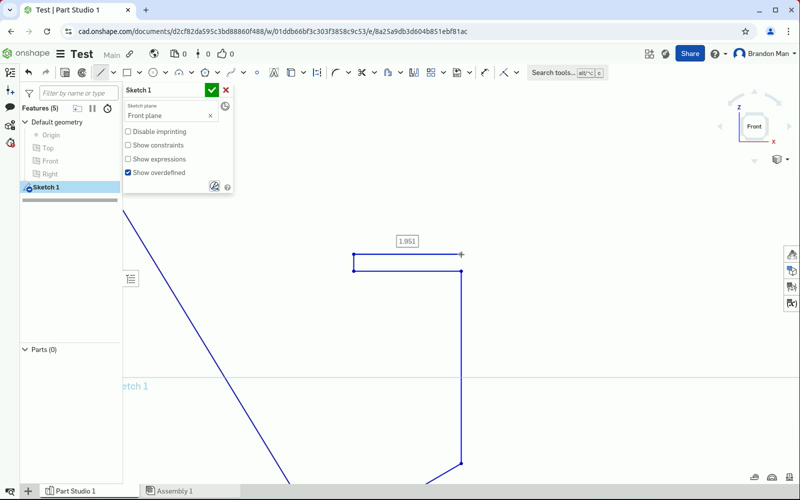
scroll(-6)
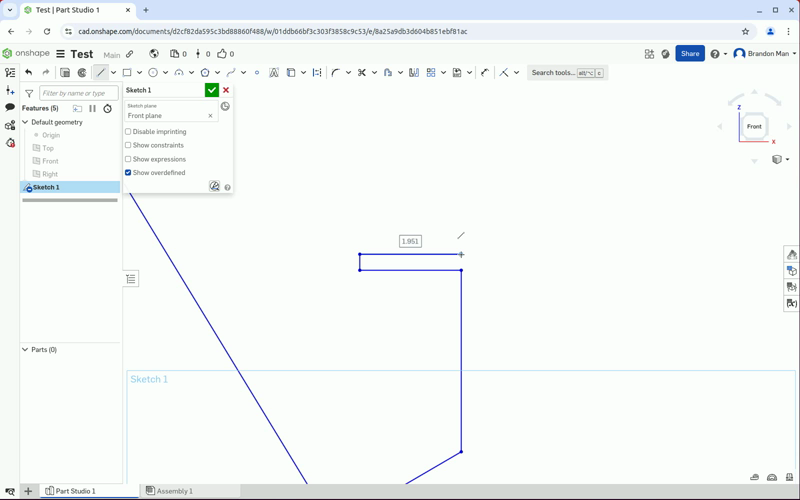
scroll(-6)
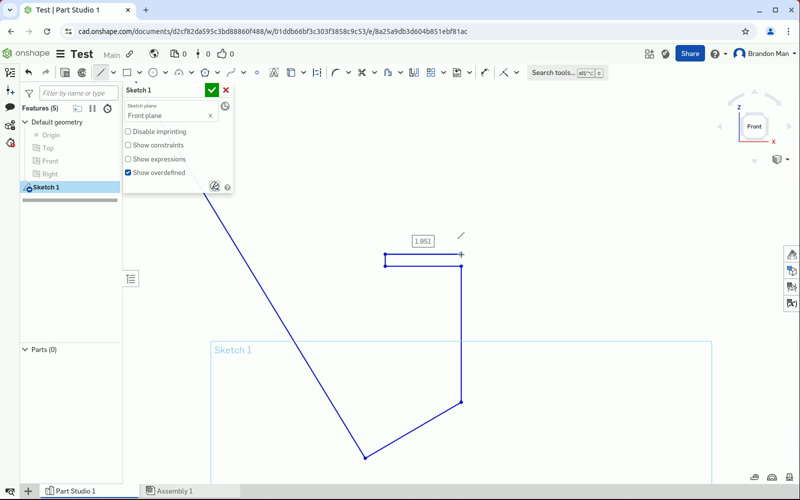
scroll(-6)
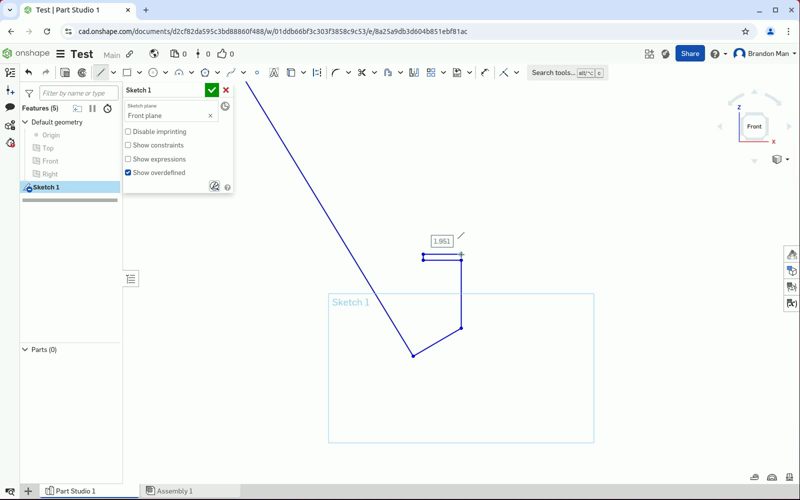
scroll(-6)
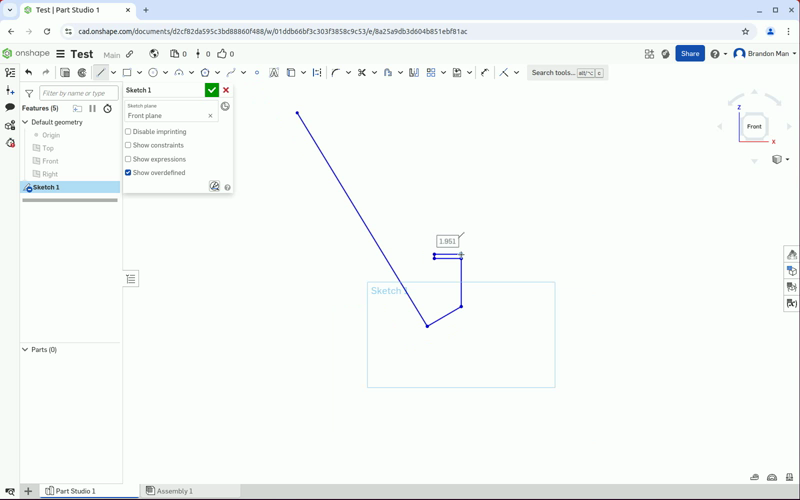
scroll(-6)
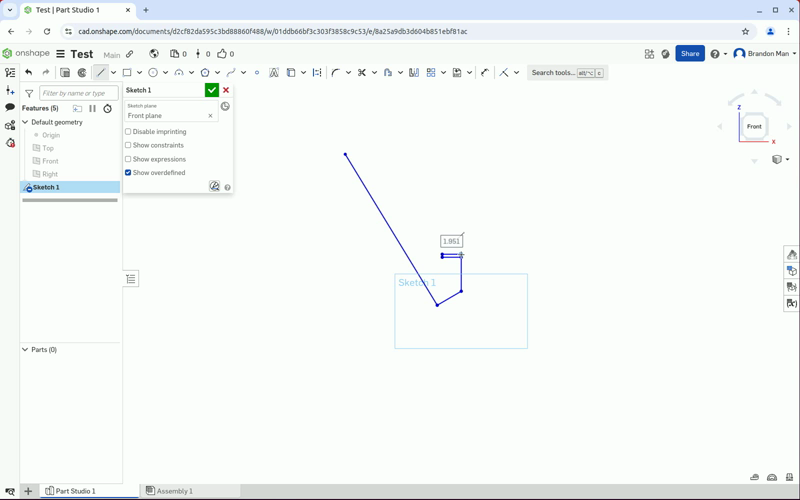
scroll(-6)
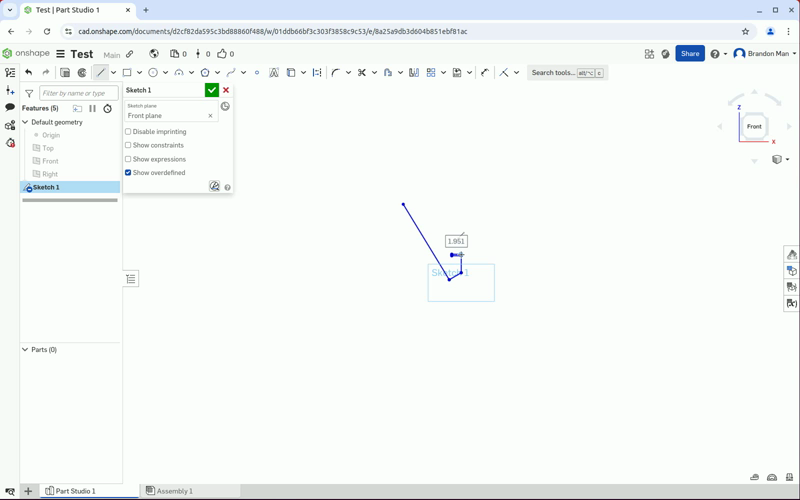
key_up(shift)
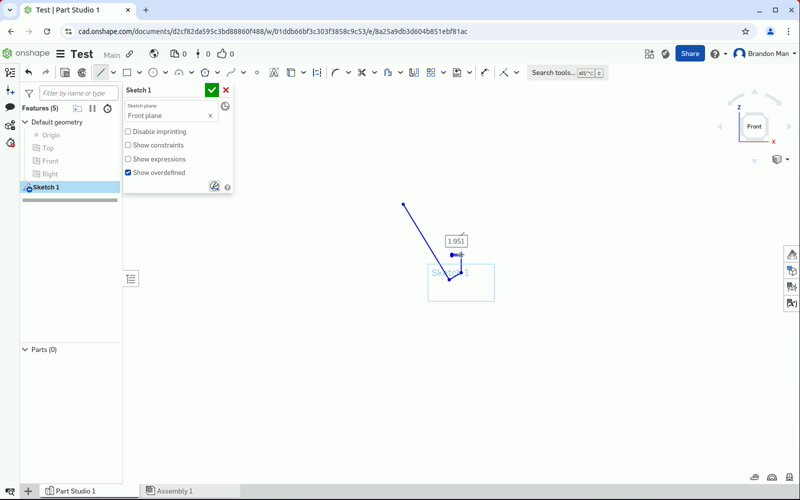
key_down(shift)
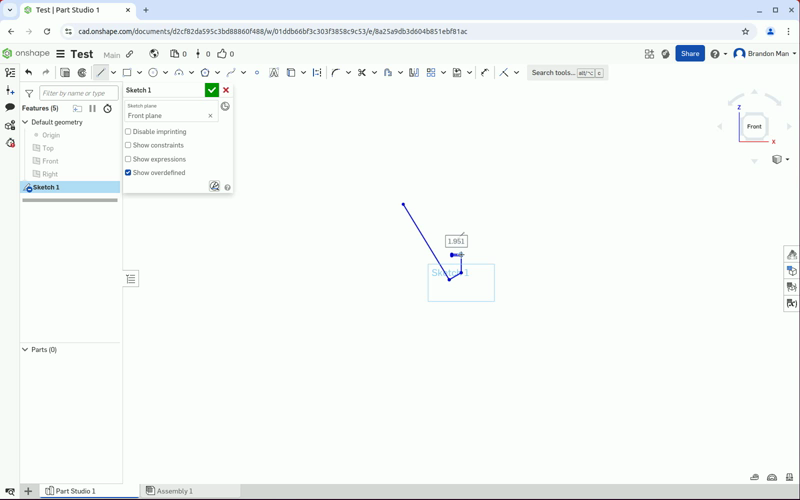
mouse_move(491, 254)
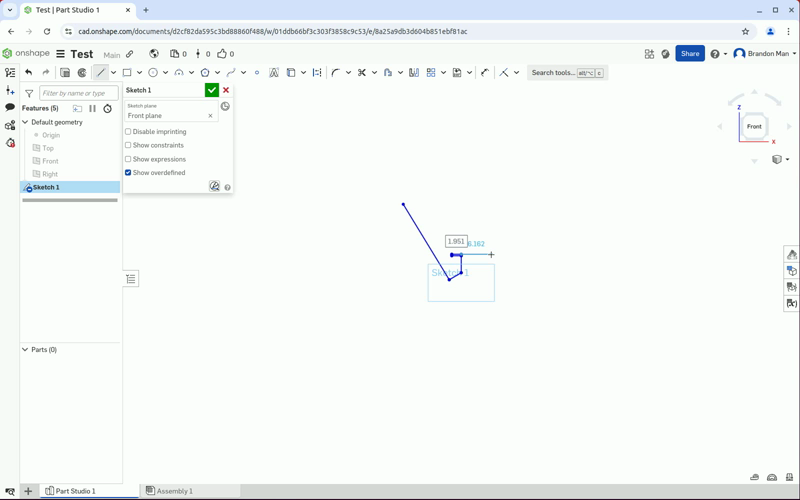
mouse_move(461, 227)
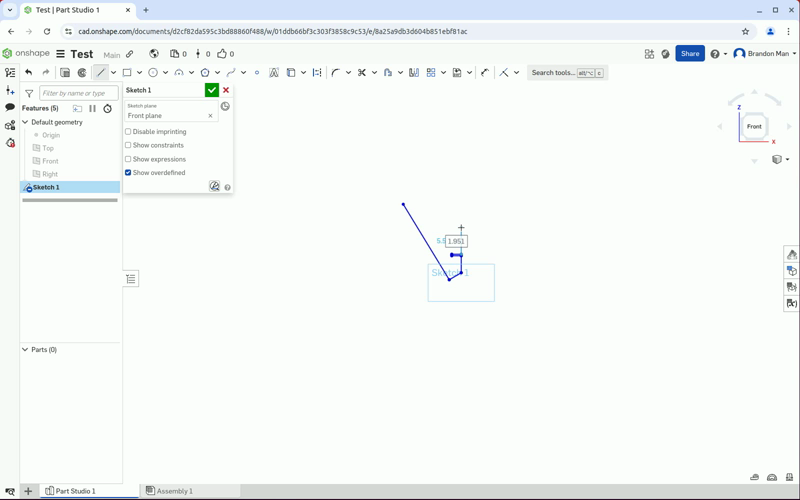
click(461, 227)
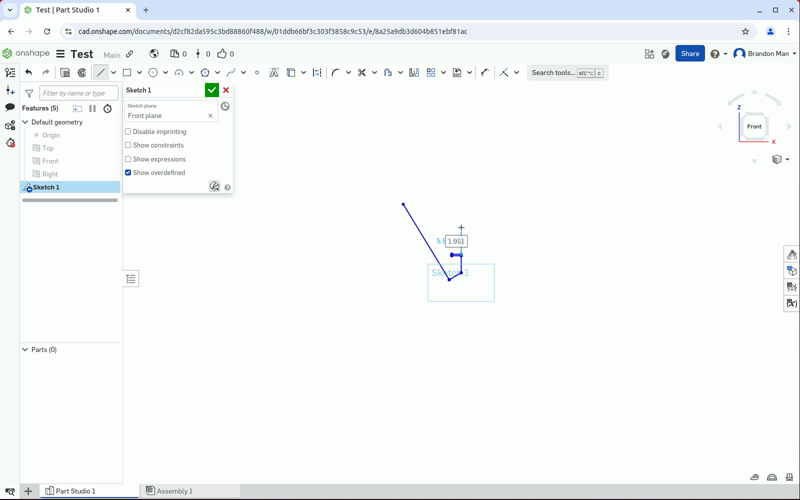
key_up(shift)
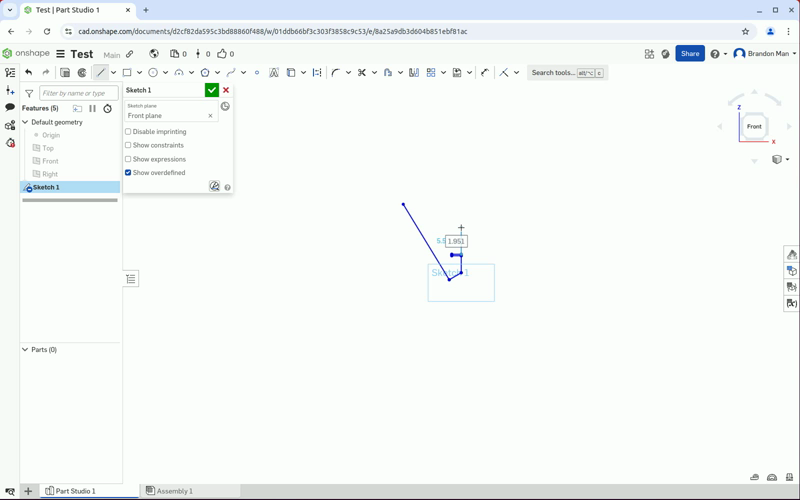
key_down(shift)
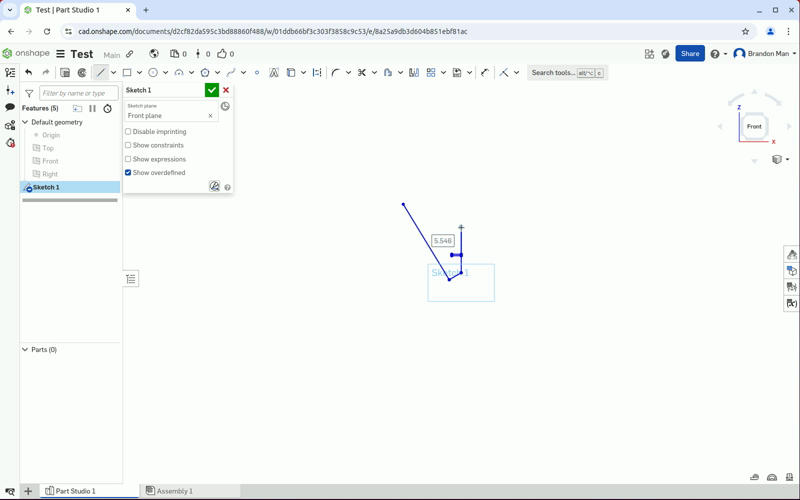
mouse_move(491, 227)
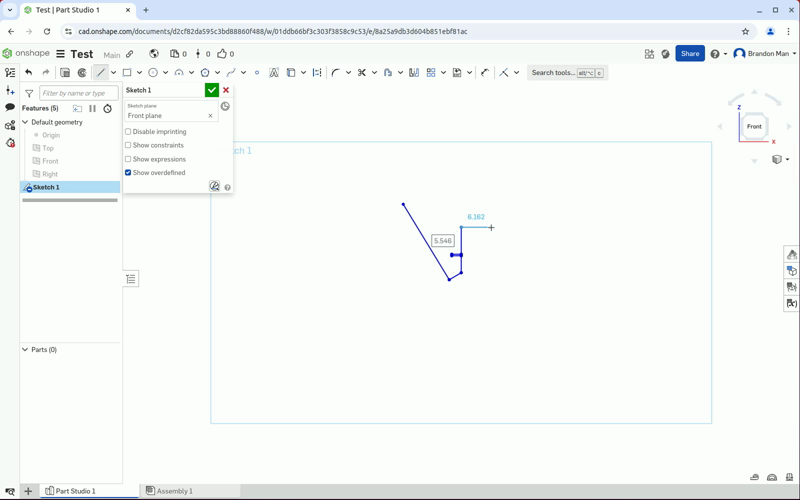
mouse_move(451, 227)
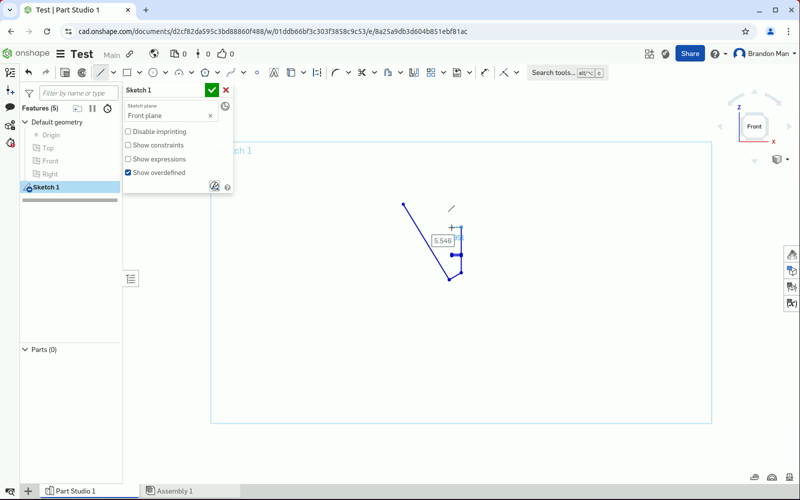
click(451, 227)
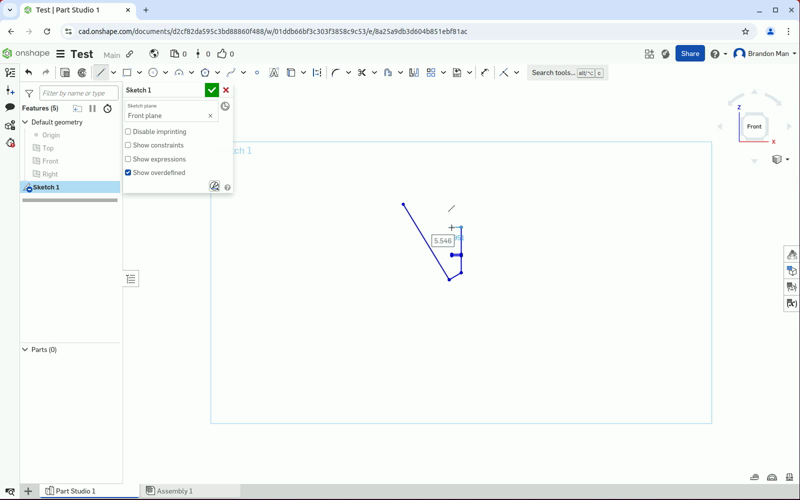
key_up(shift)
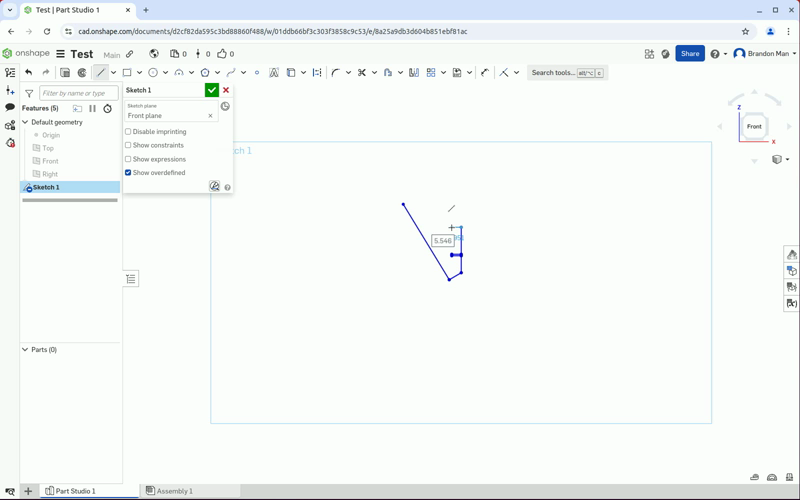
key_down(shift)
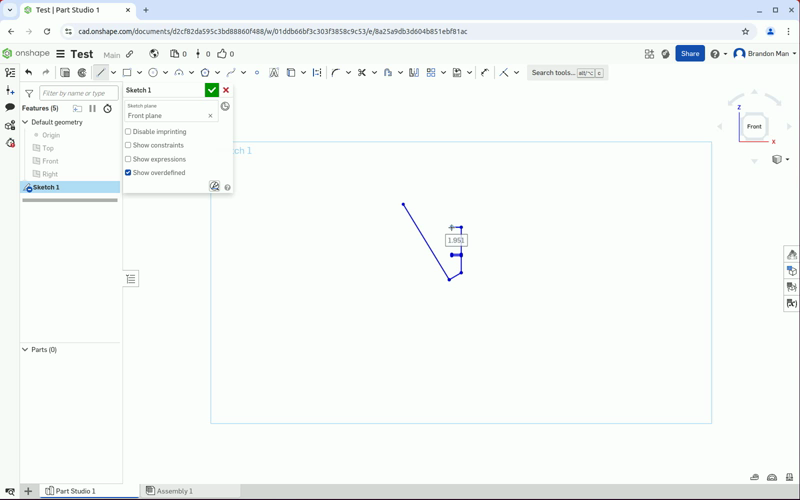
mouse_move(481, 227)
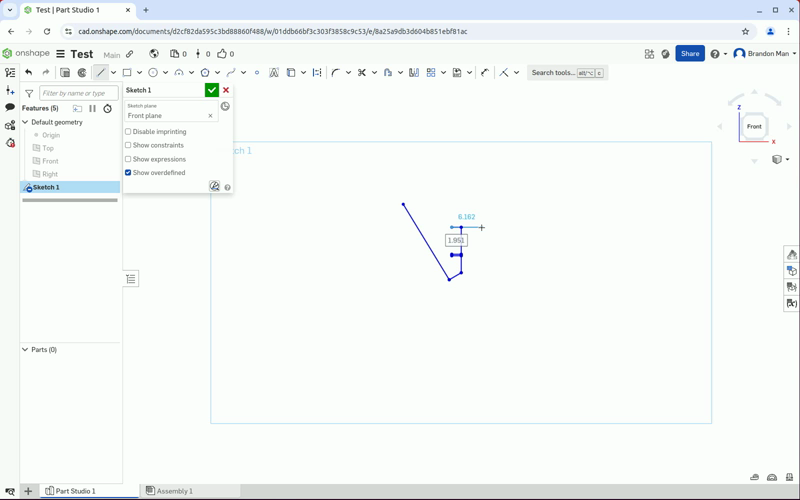
mouse_move(451, 225)
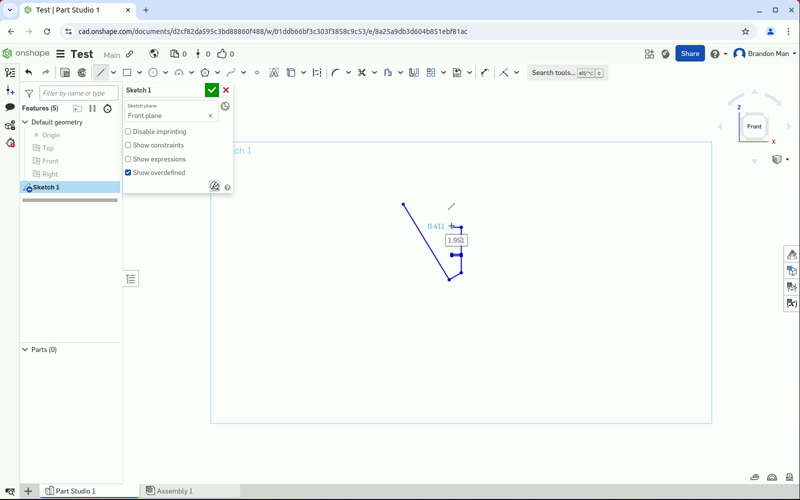
scroll(6)
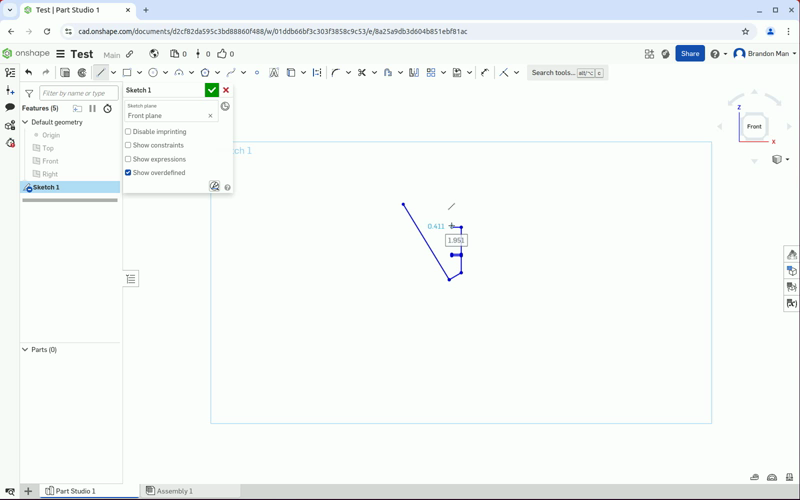
scroll(6)
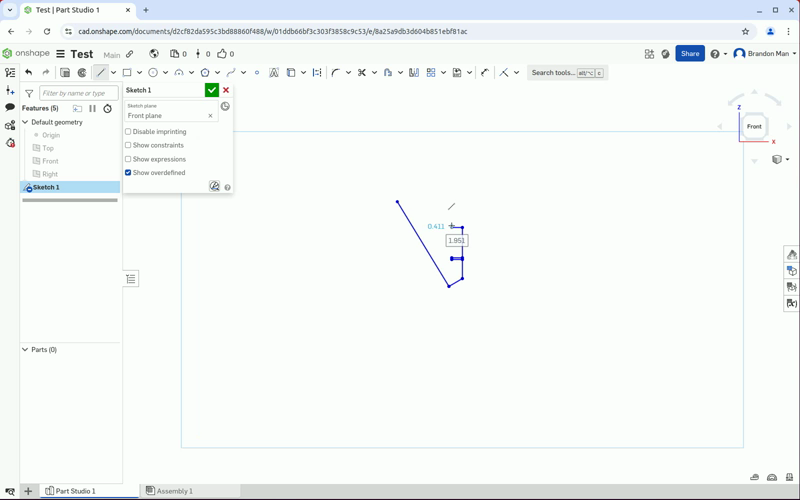
scroll(6)
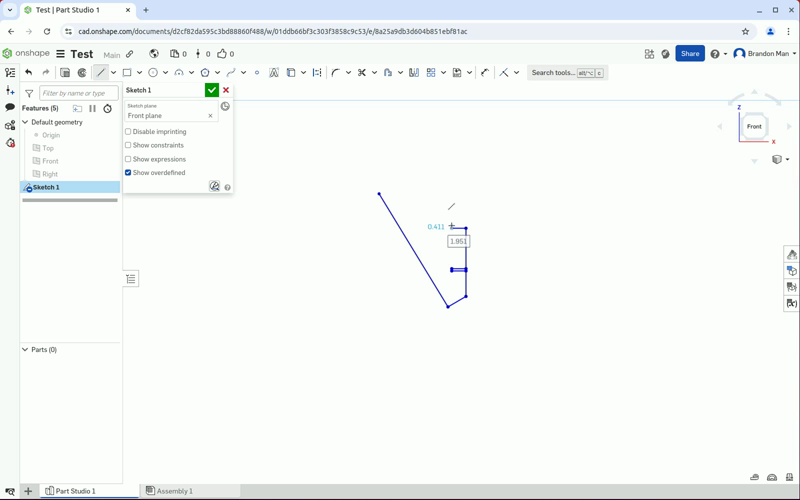
scroll(6)
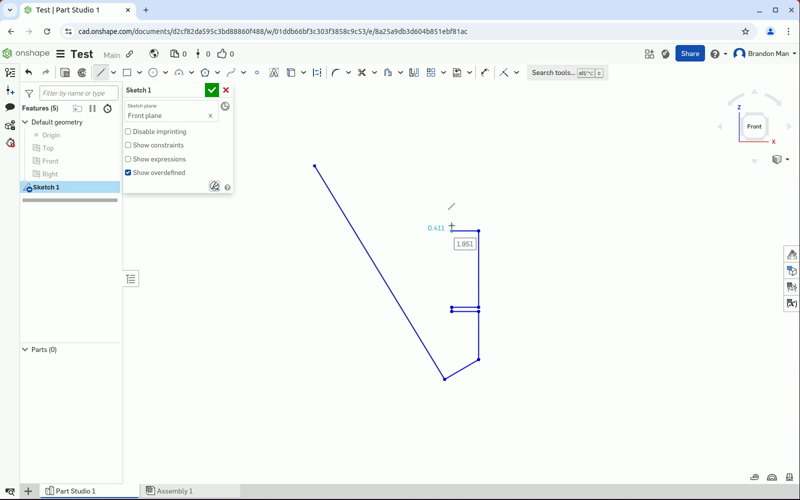
scroll(6)
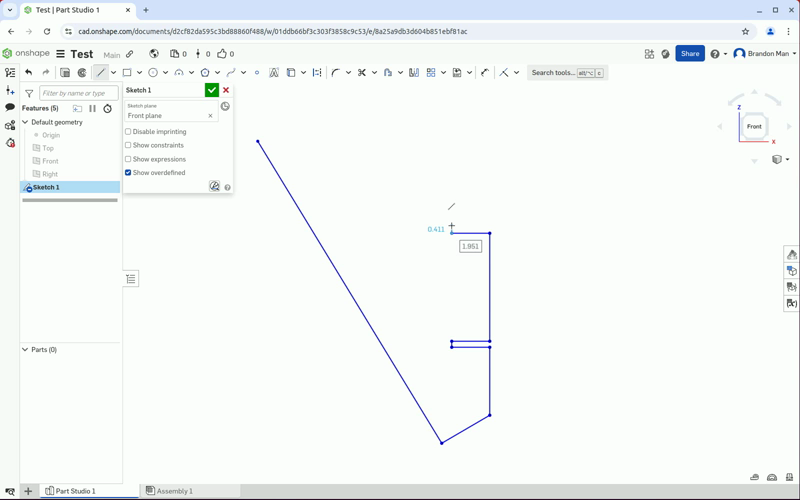
scroll(6)
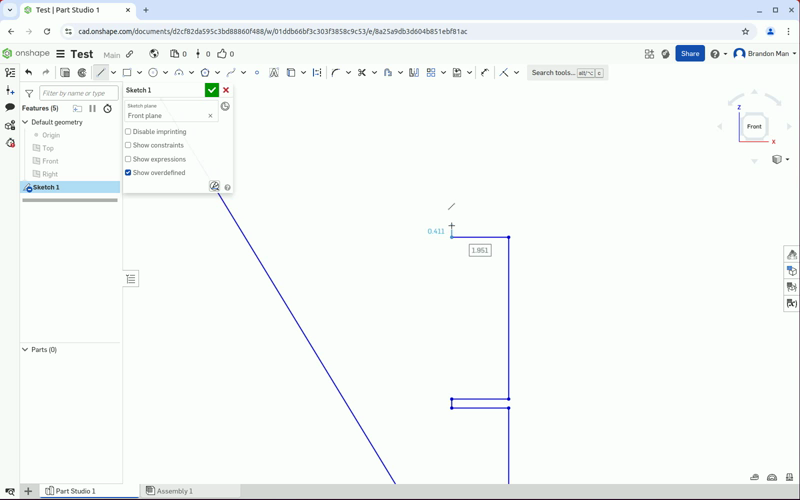
scroll(6)
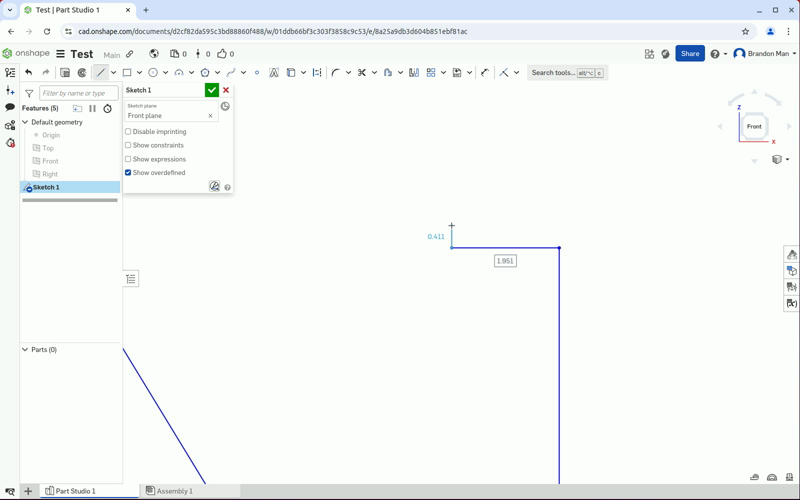
click(451, 225)
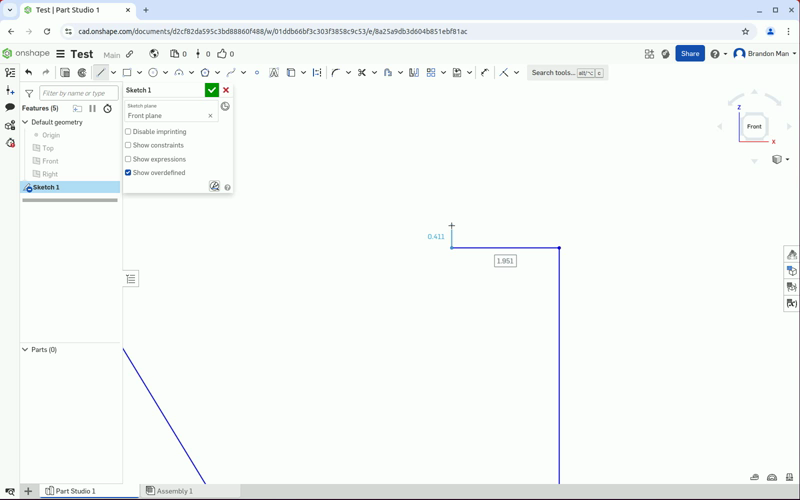
scroll(-6)
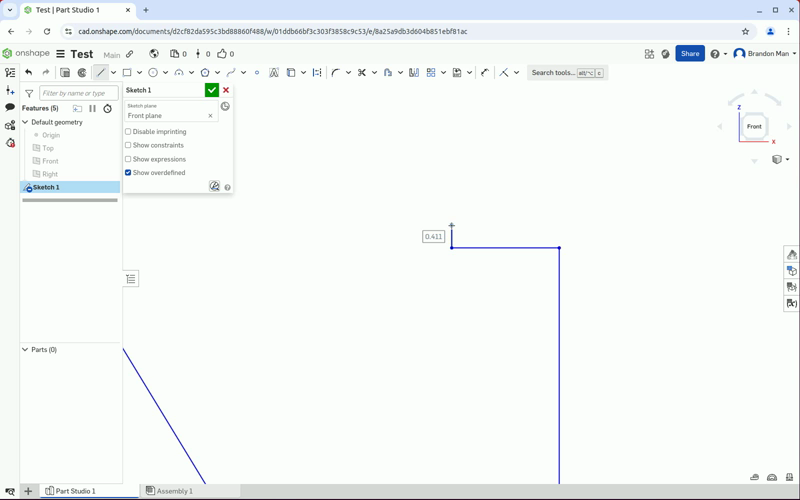
scroll(-6)
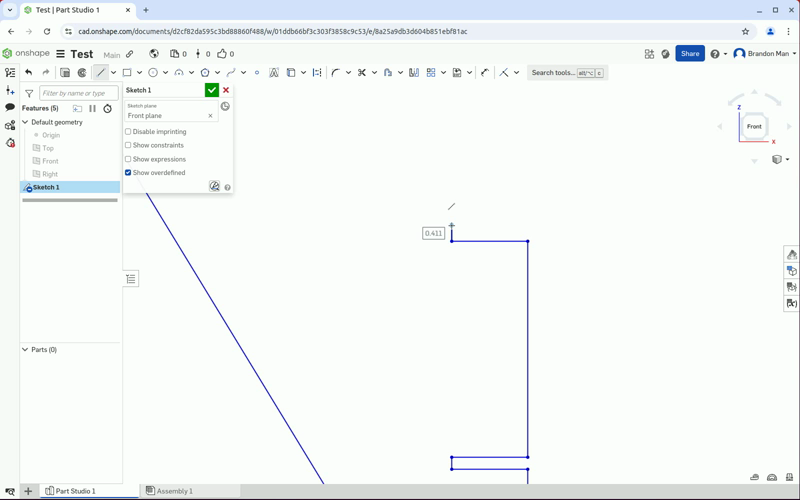
scroll(-6)
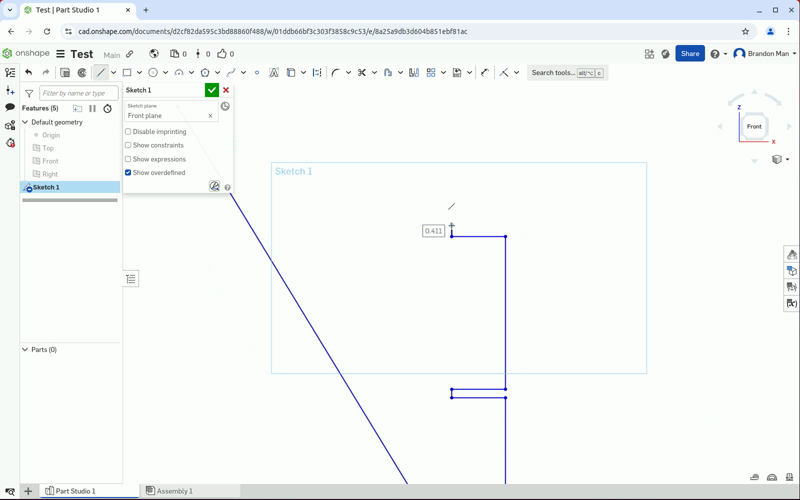
scroll(-6)
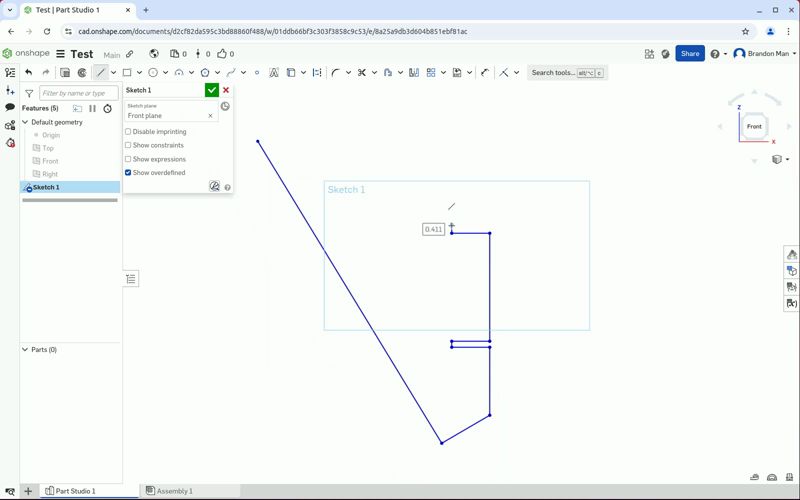
scroll(-6)
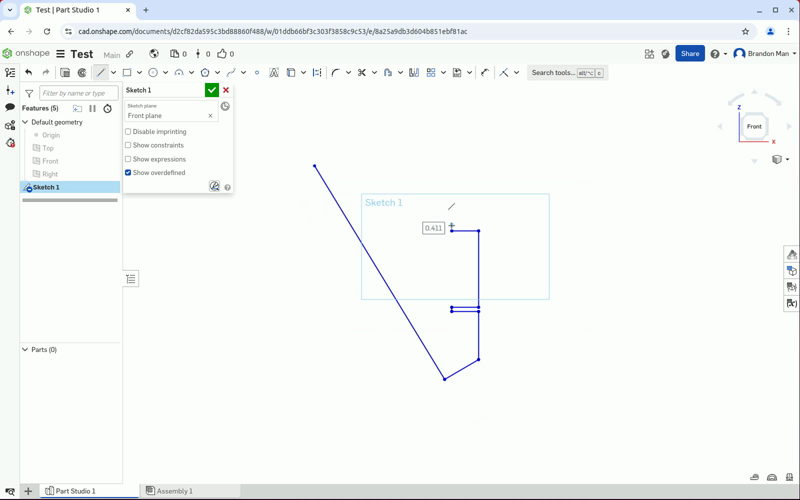
scroll(-6)
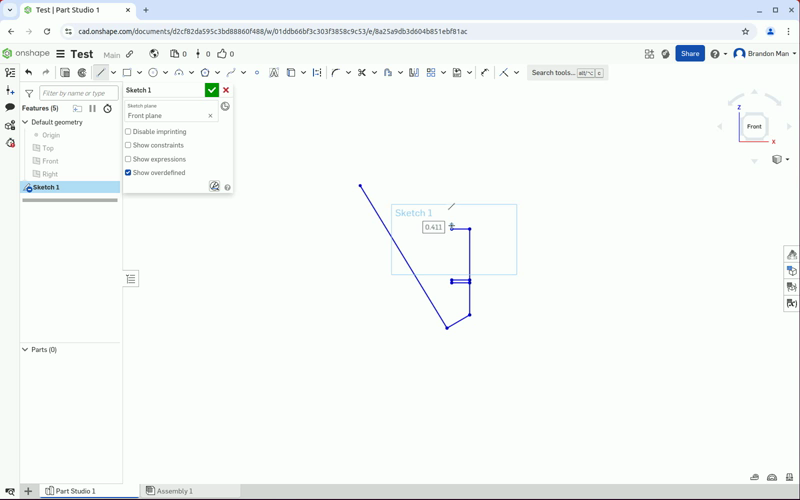
scroll(-6)
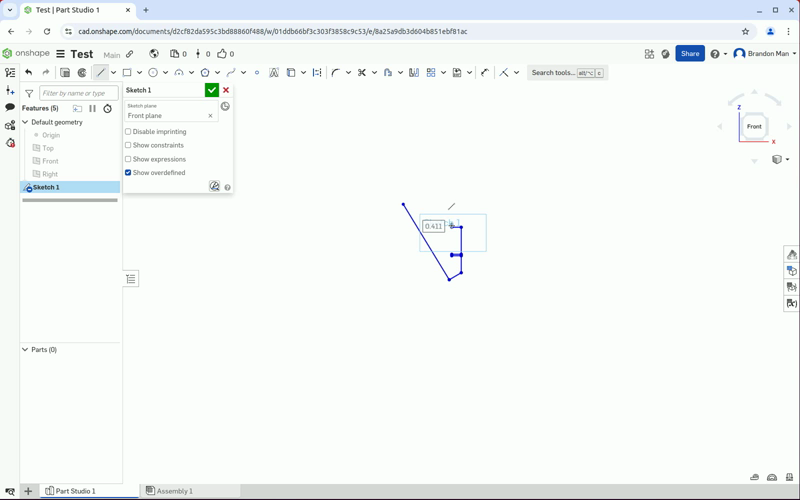
key_up(shift)
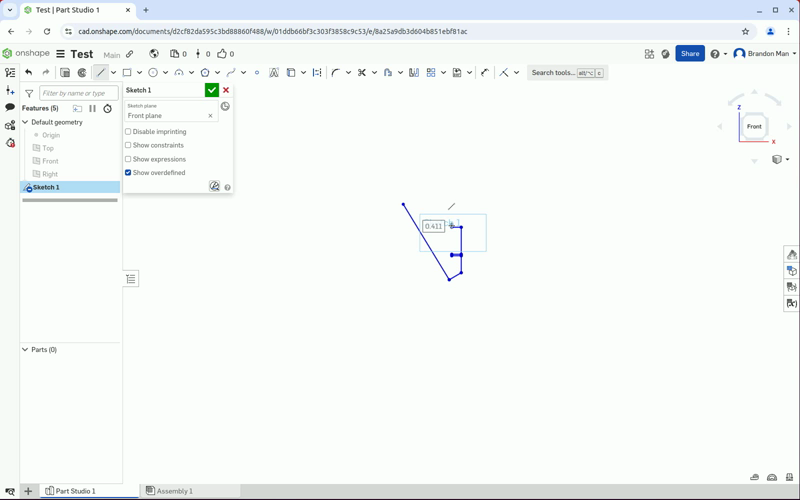
key_down(shift)
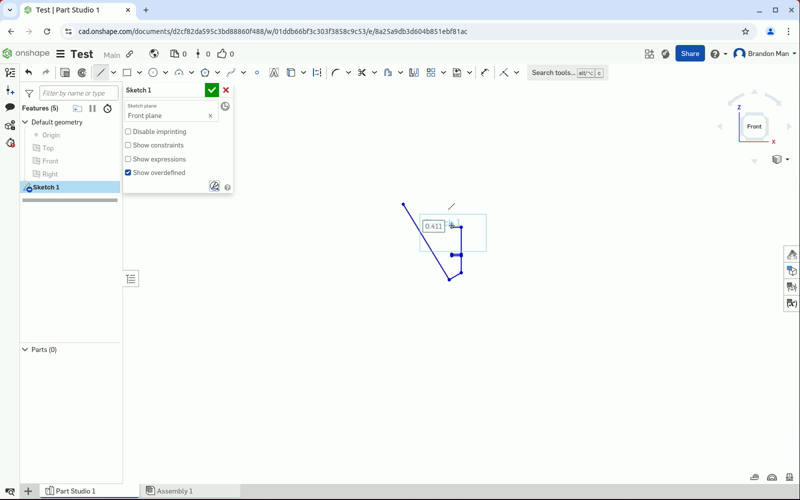
mouse_move(481, 225)
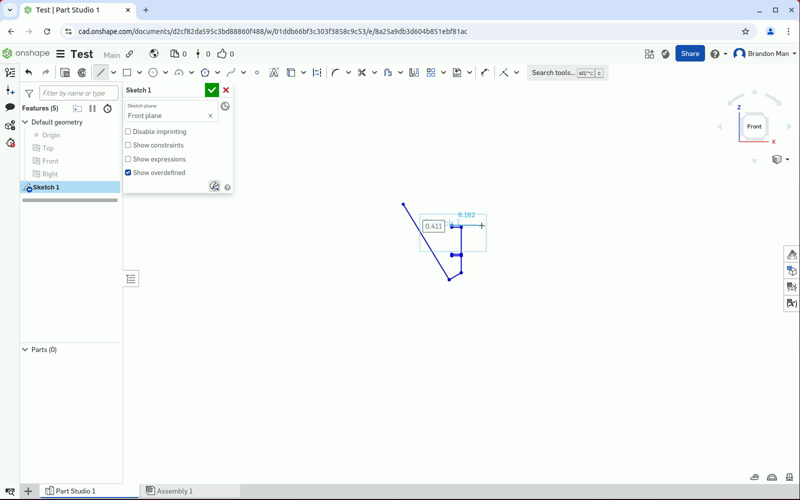
mouse_move(461, 225)
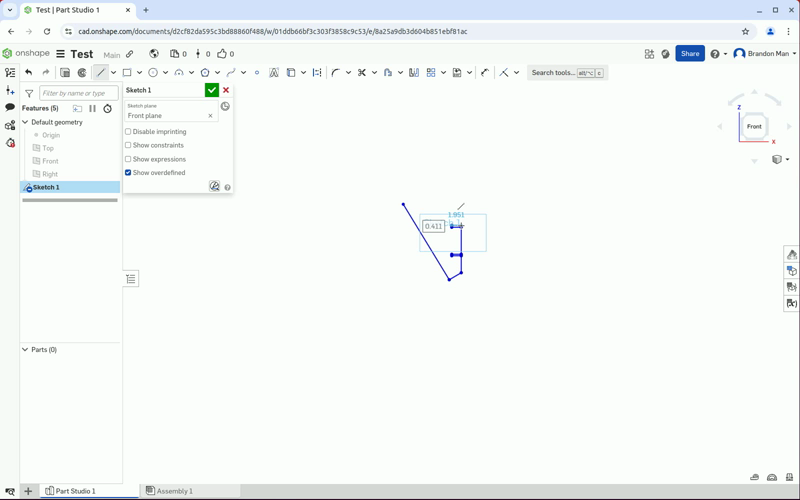
scroll(6)
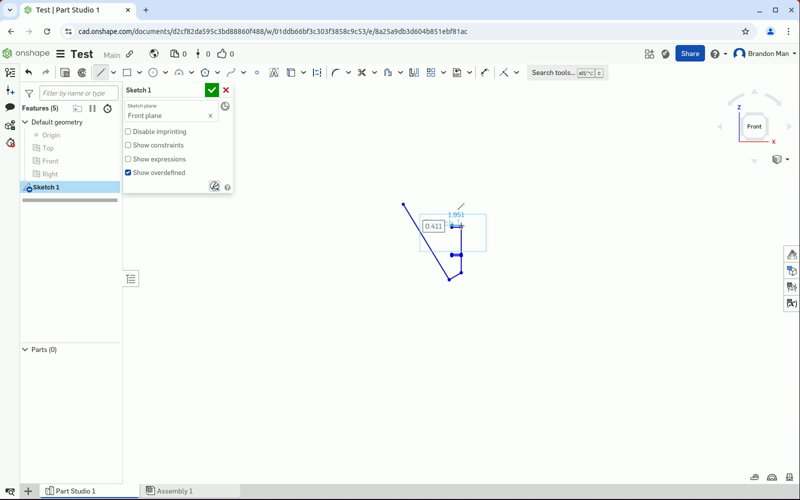
scroll(6)
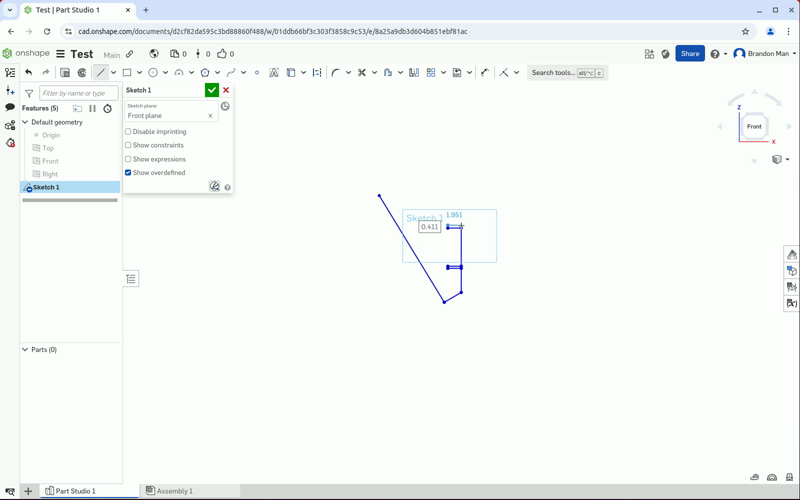
scroll(6)
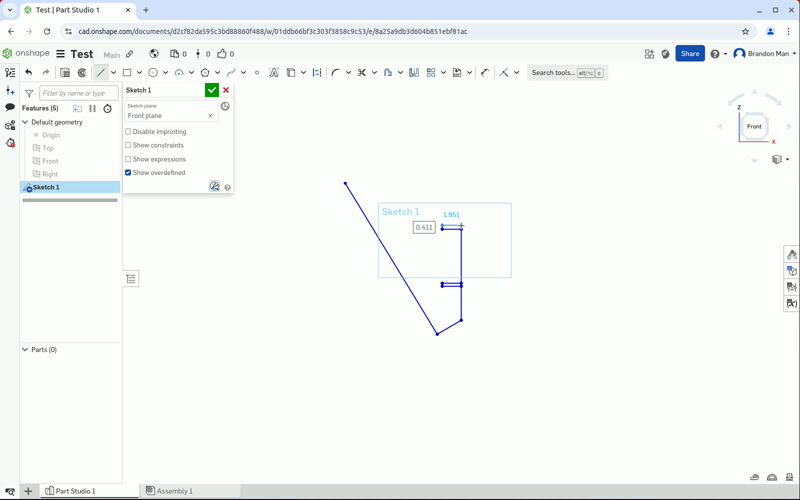
scroll(6)
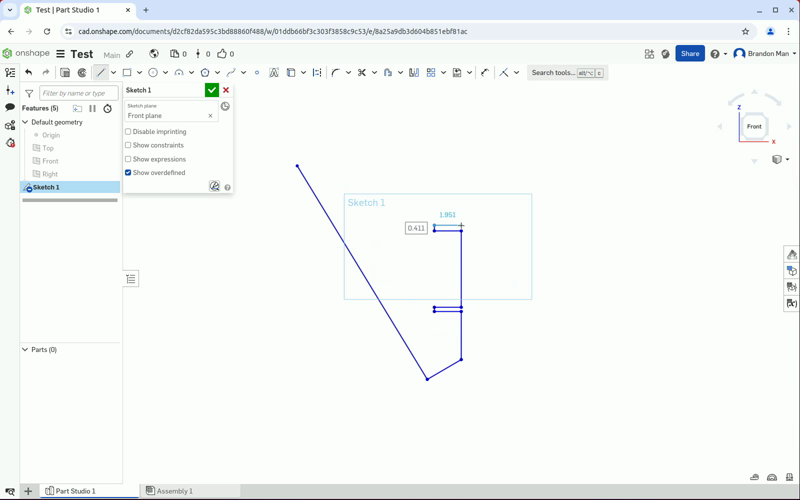
scroll(6)
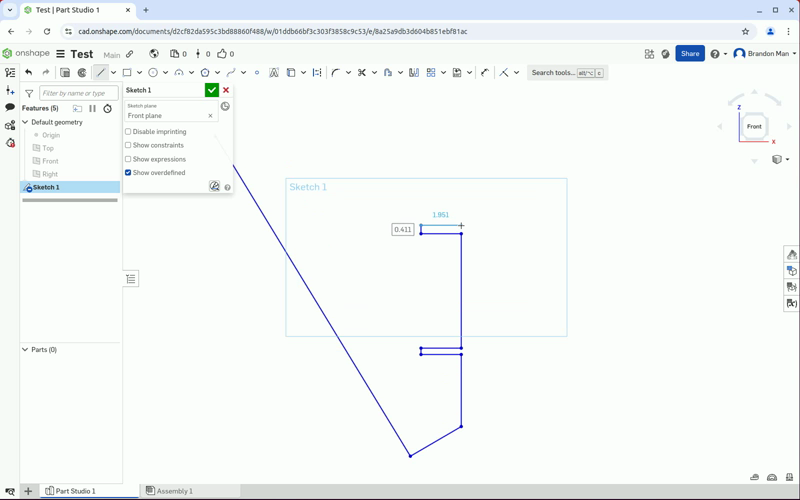
scroll(6)
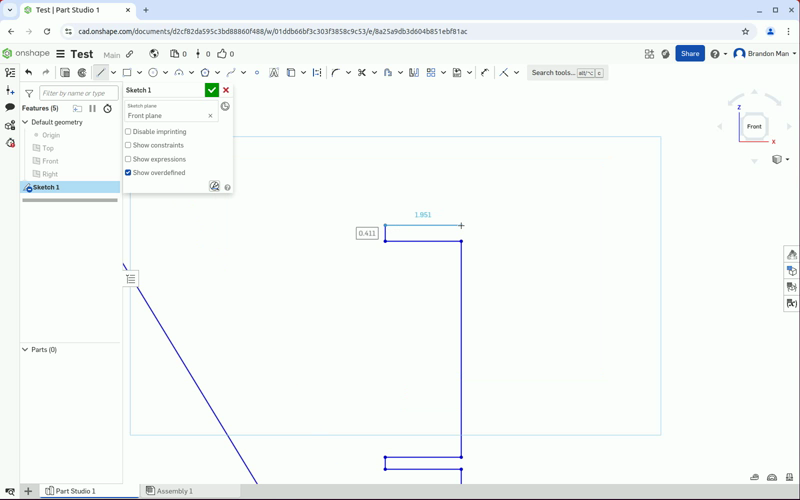
scroll(6)
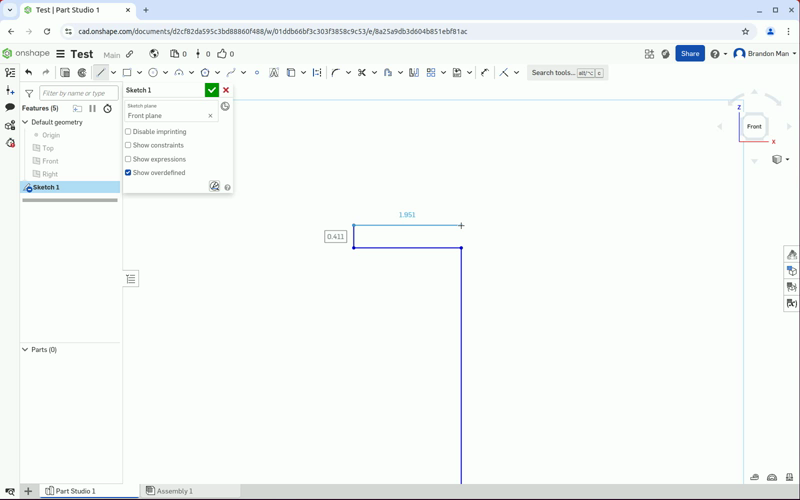
click(461, 225)
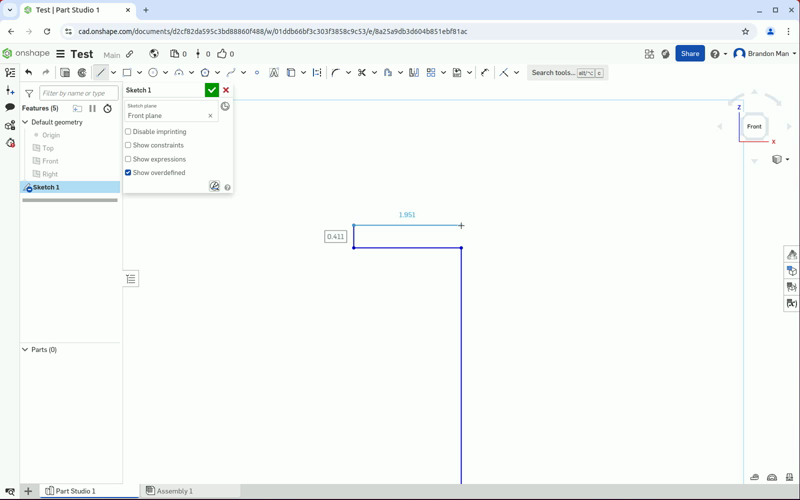
scroll(-6)
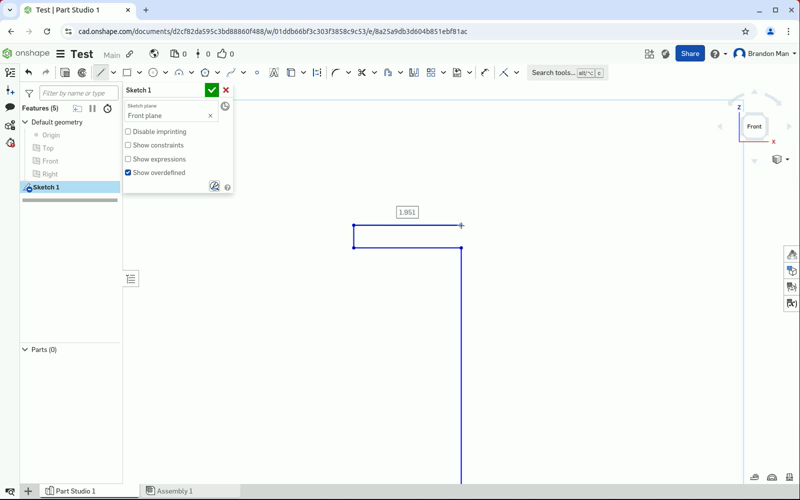
scroll(-6)
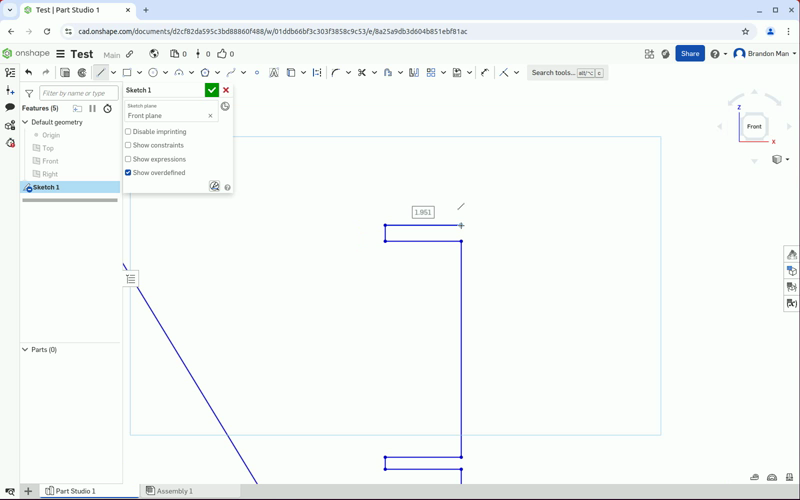
scroll(-6)
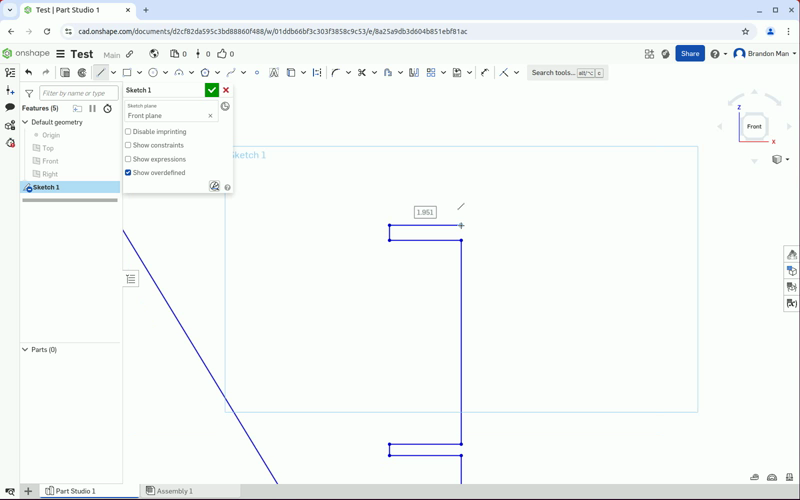
scroll(-6)
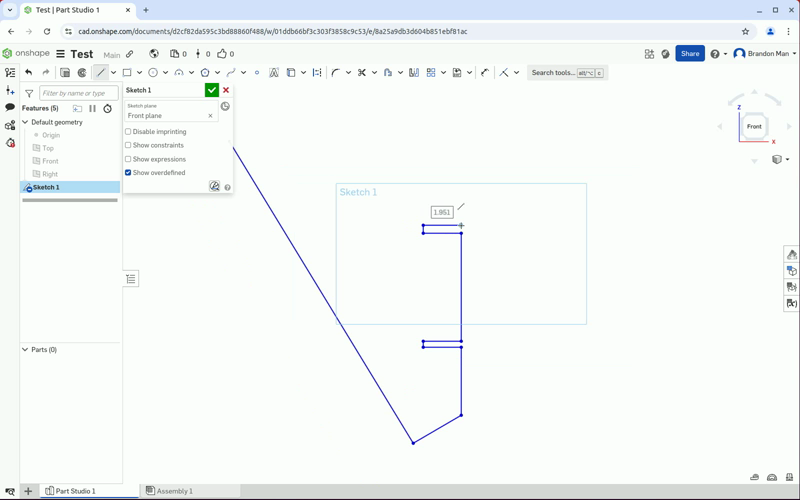
scroll(-6)
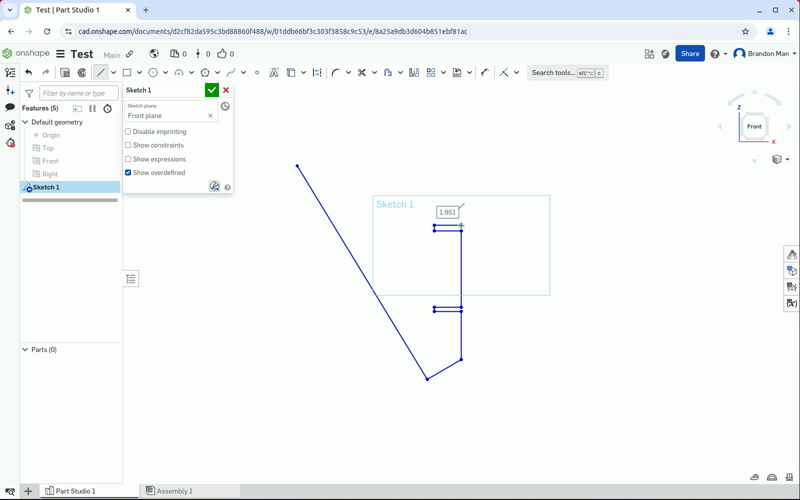
scroll(-6)
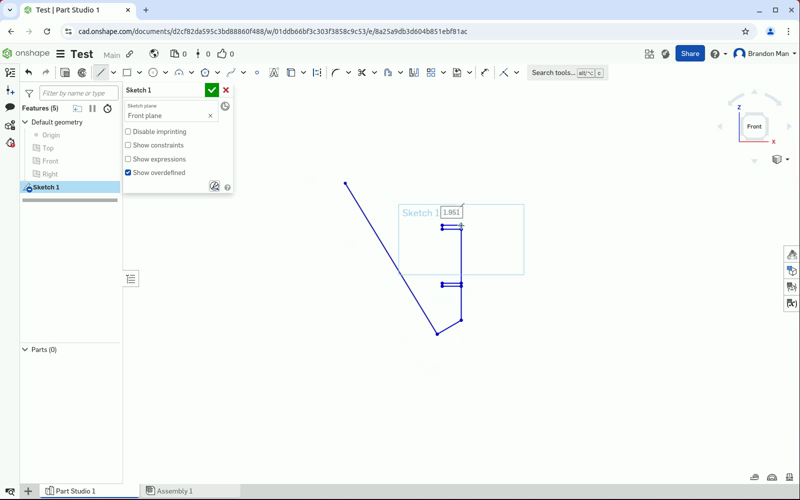
scroll(-6)
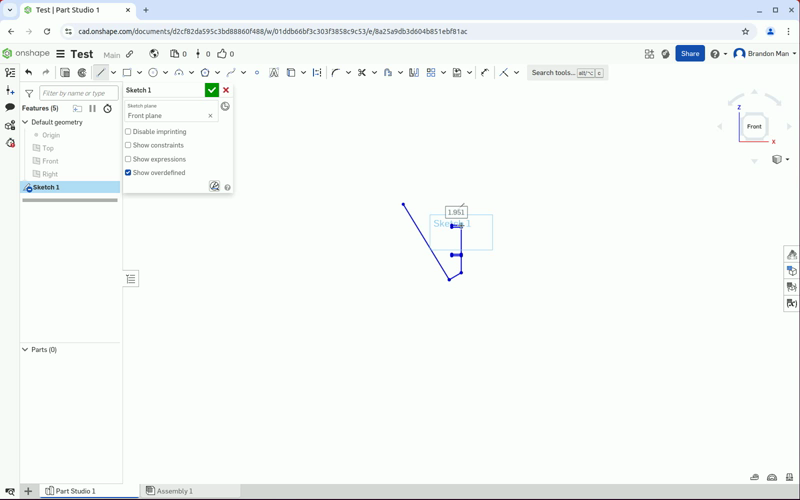
key_up(shift)
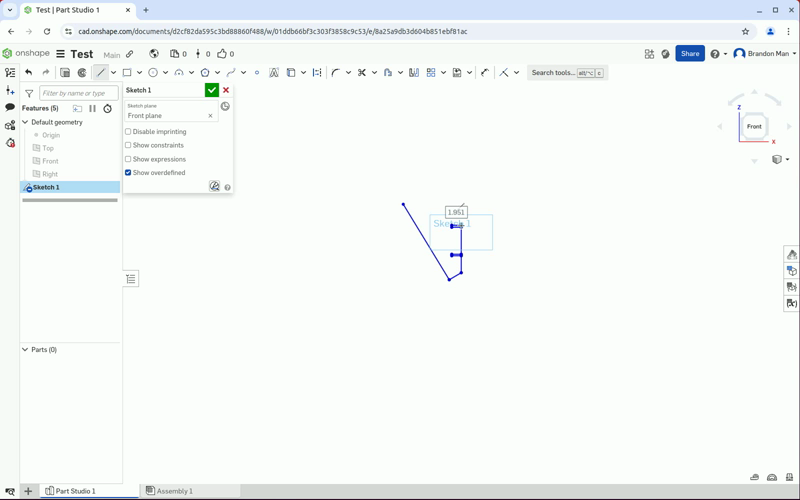
key_down(shift)
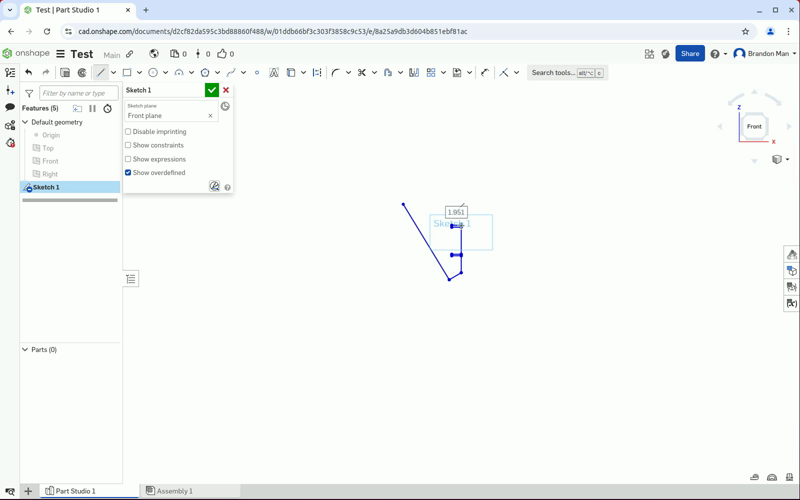
mouse_move(491, 225)
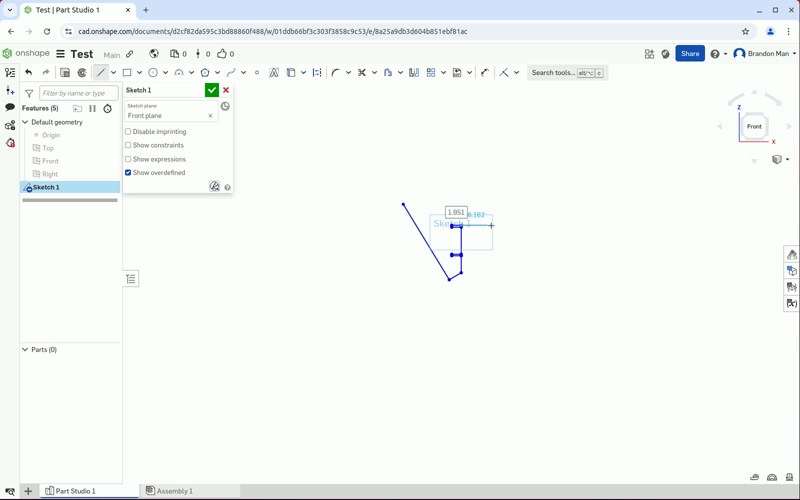
mouse_move(461, 204)
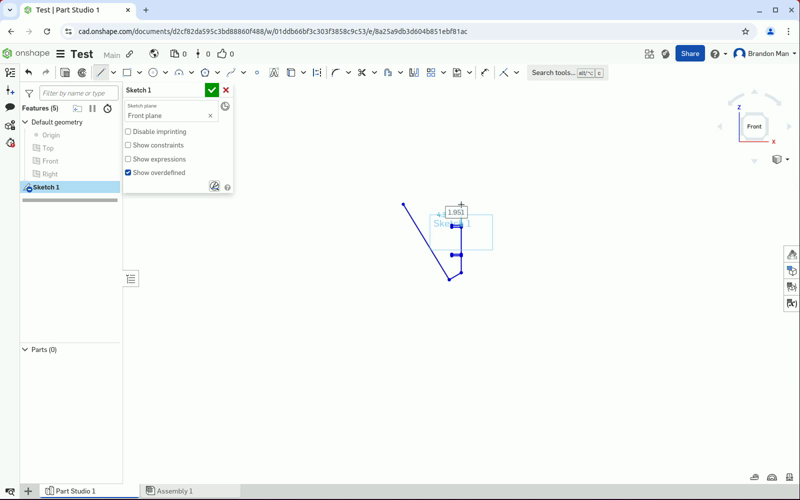
click(461, 204)
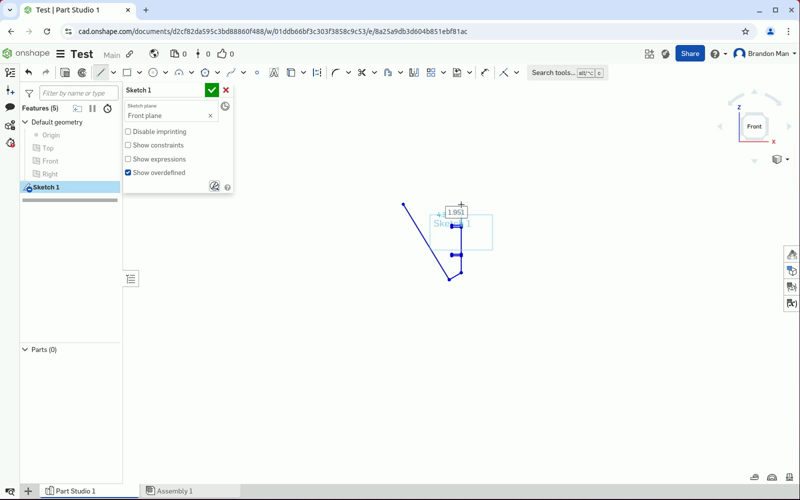
key_up(shift)
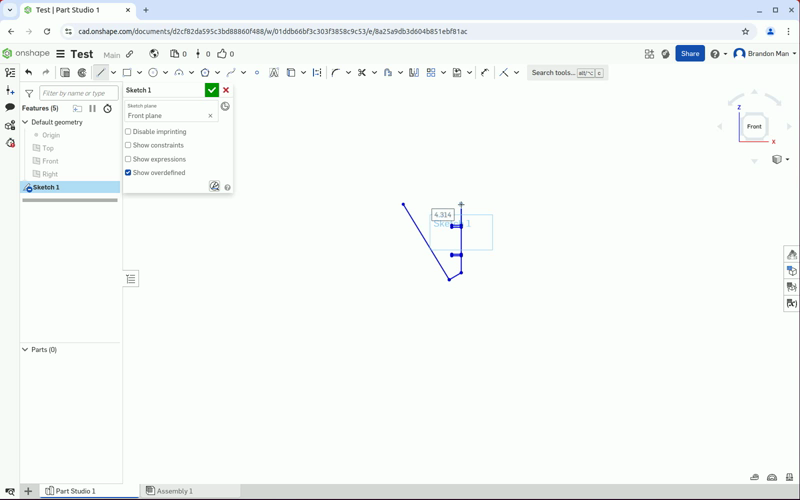
mouse_move(491, 204)
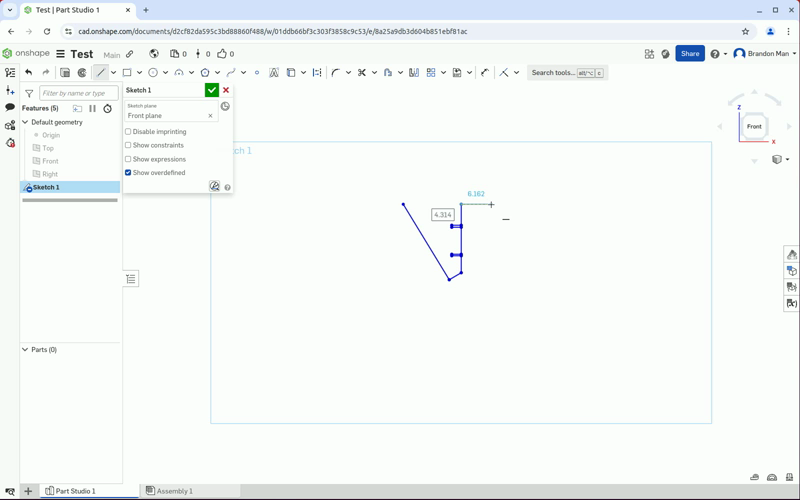
key_down(shift)
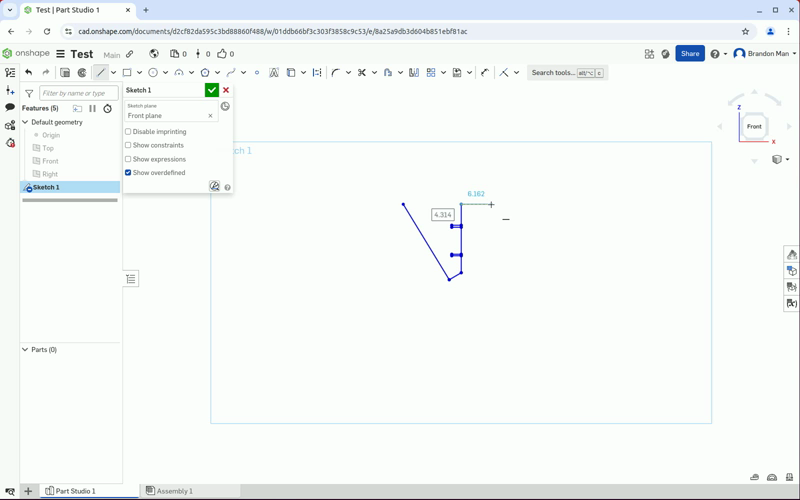
mouse_move(403, 204)
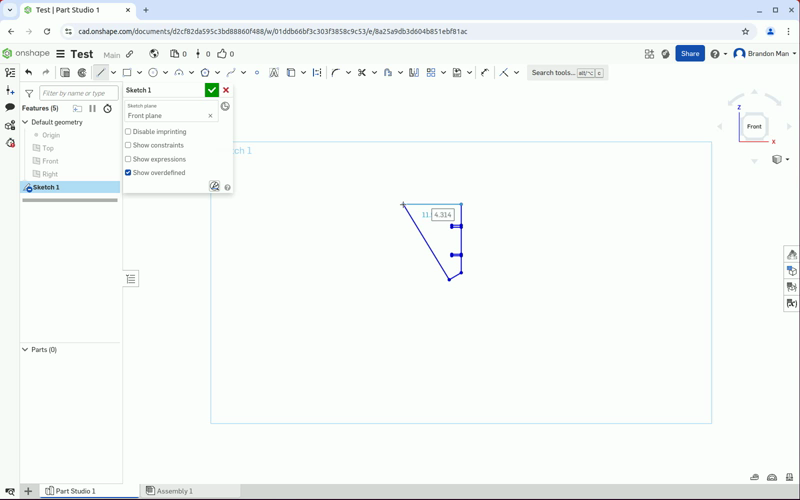
key_up(shift)
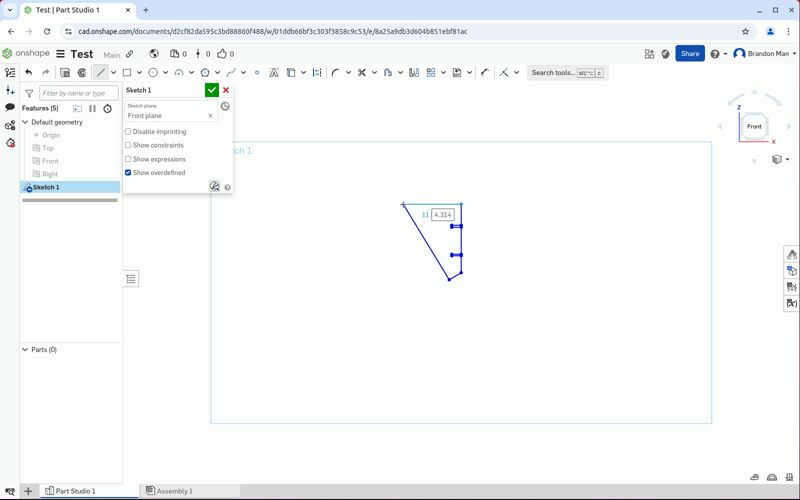
click(403, 204)
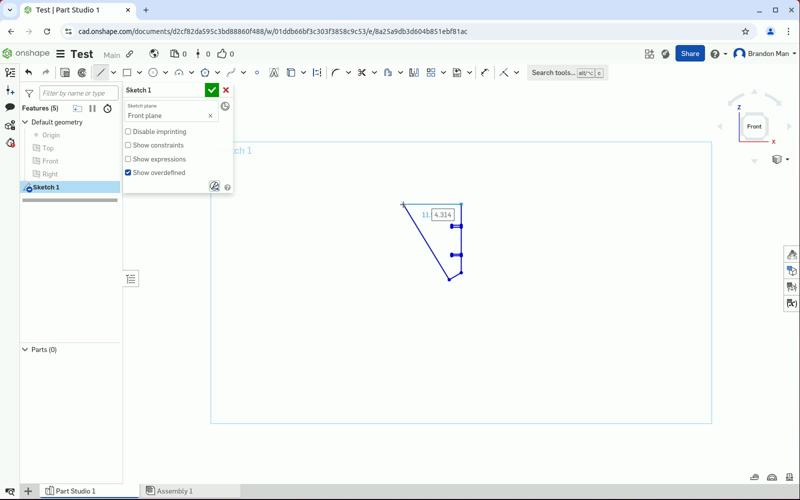
key(esc)
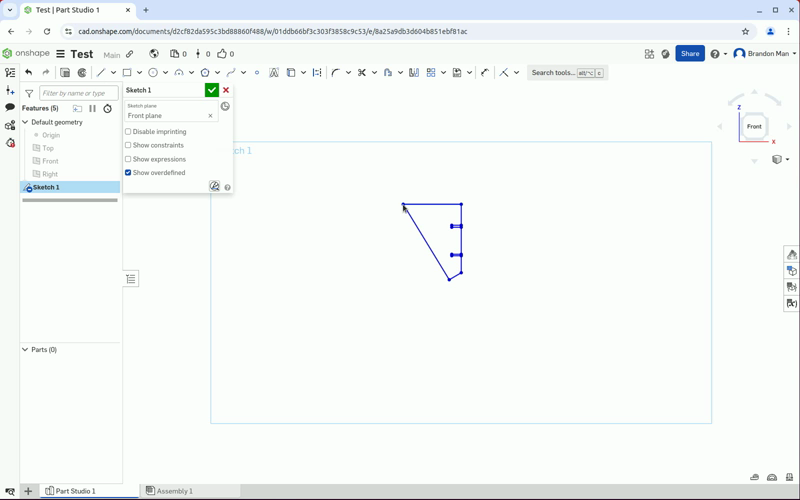
mouse_move(450, 210)
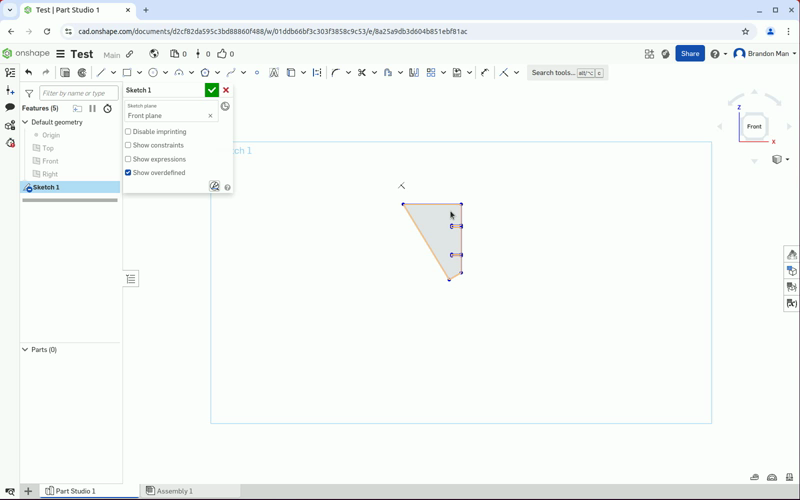
click(450, 210)
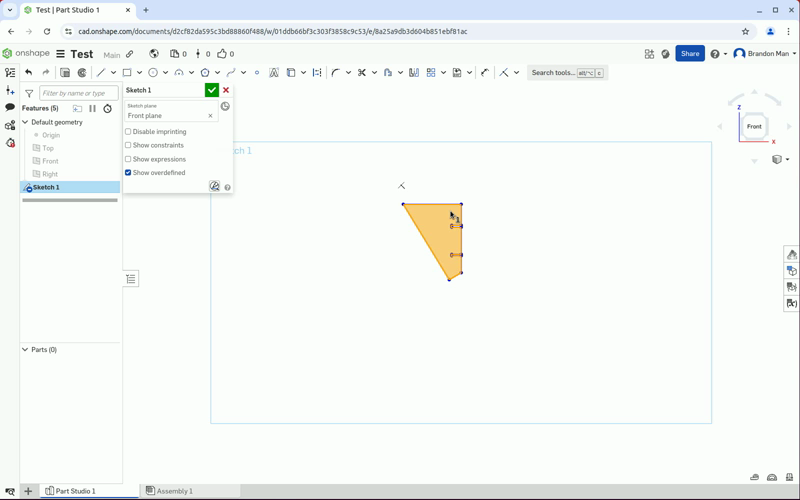
mouse_move(73, 352)
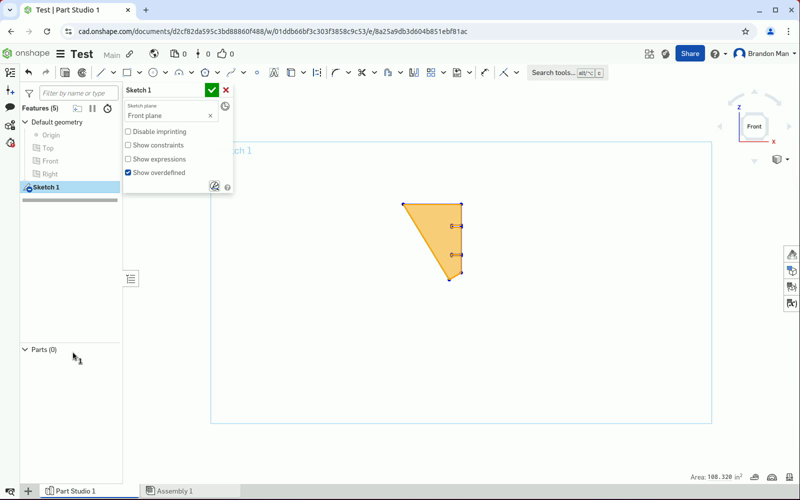
key(shift+y)
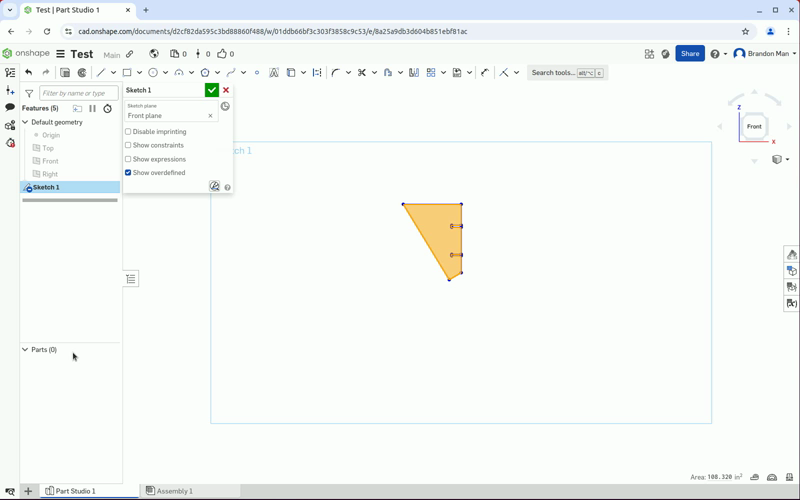
key(shift+e)
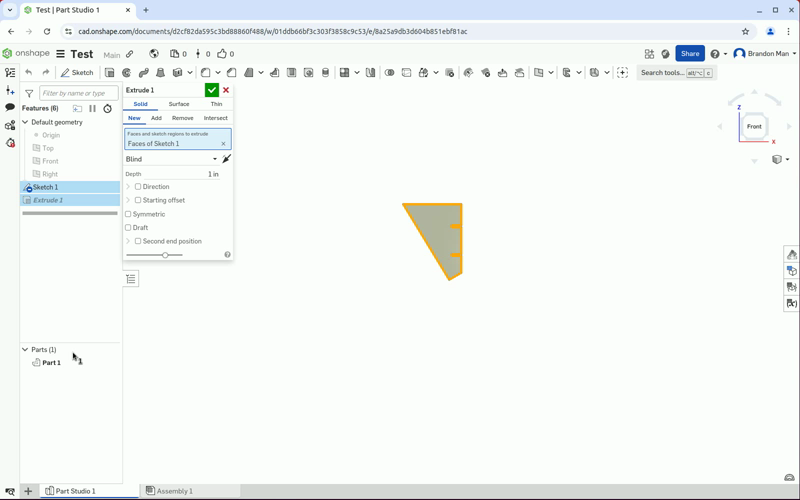
mouse_move(143, 106)
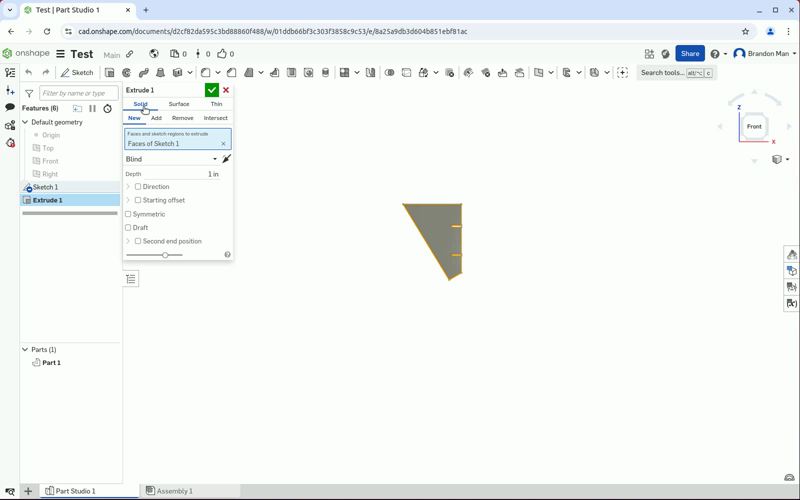
click(143, 106)
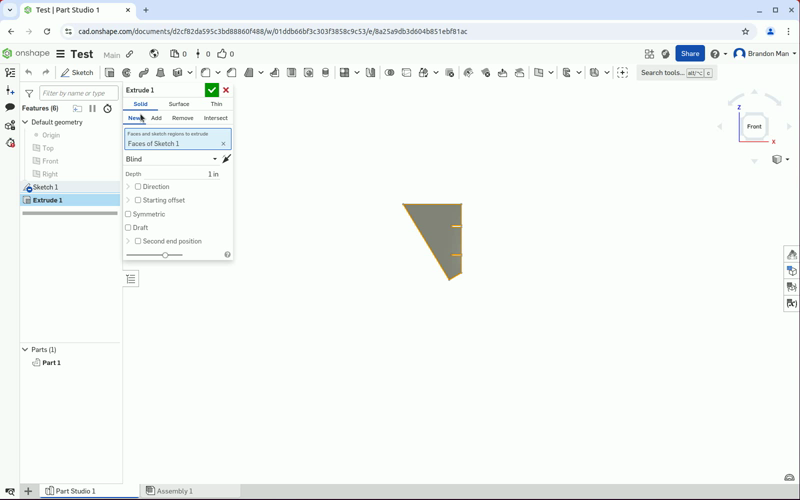
mouse_move(137, 120)
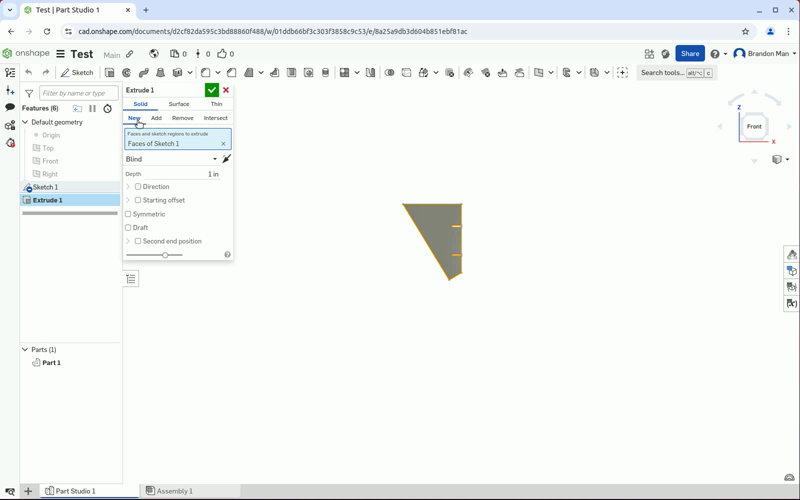
click(137, 120)
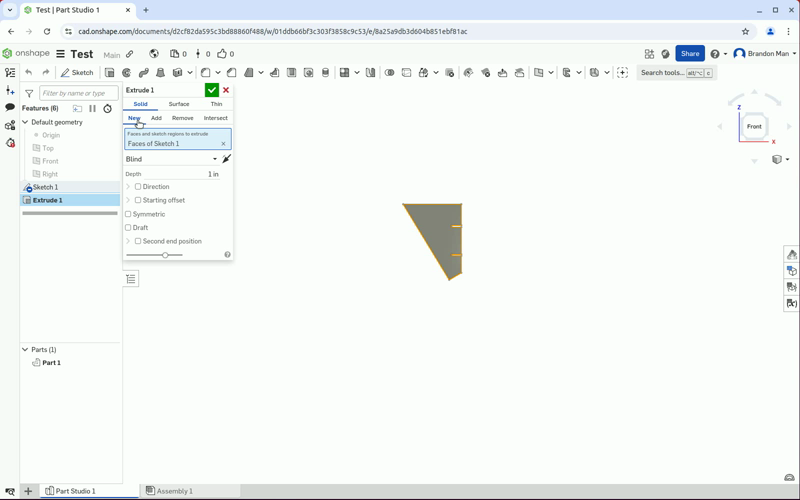
key(tab, 4)
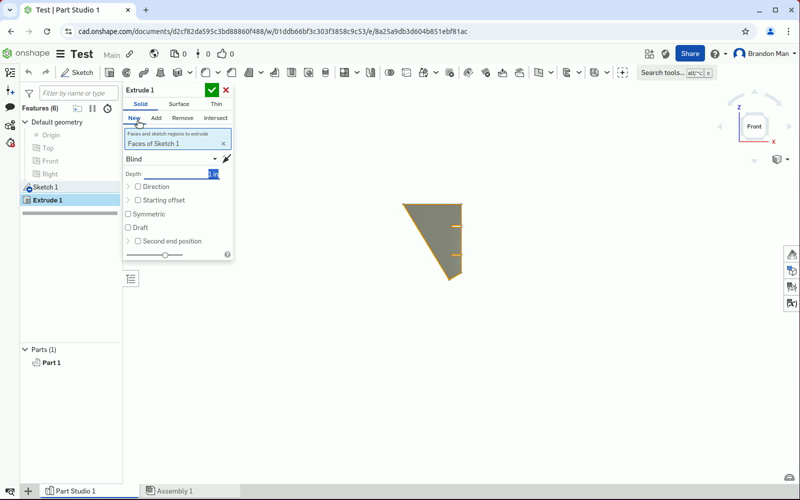
text(0.481)
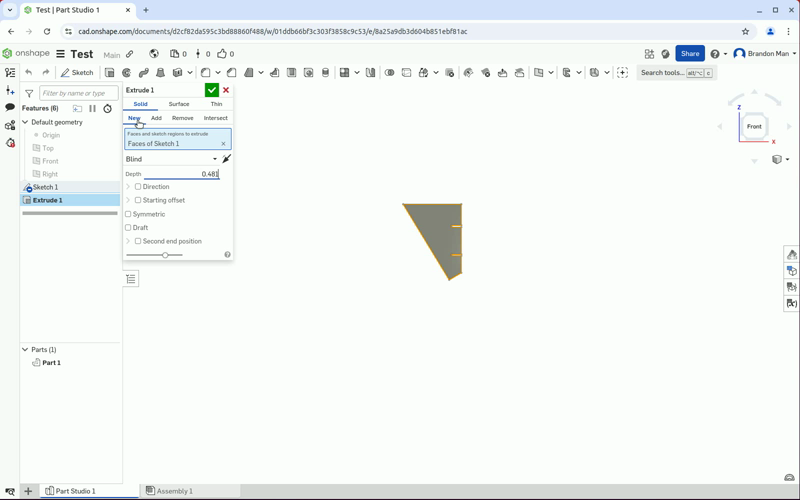
key(enter)
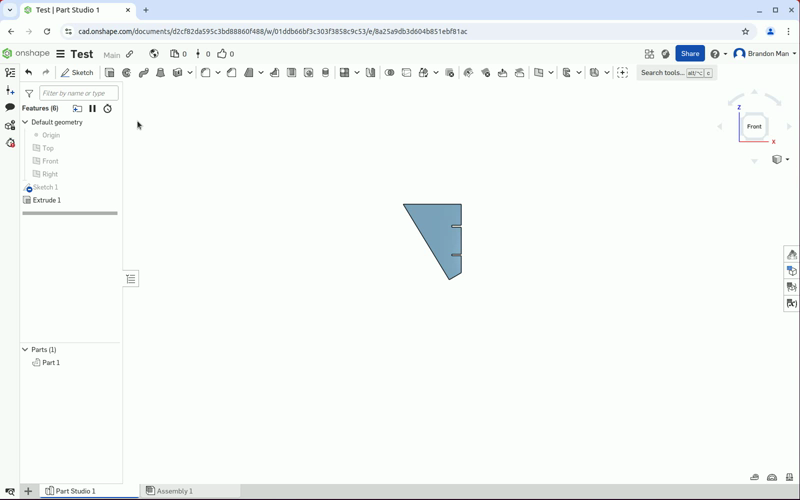
key(shift+h)
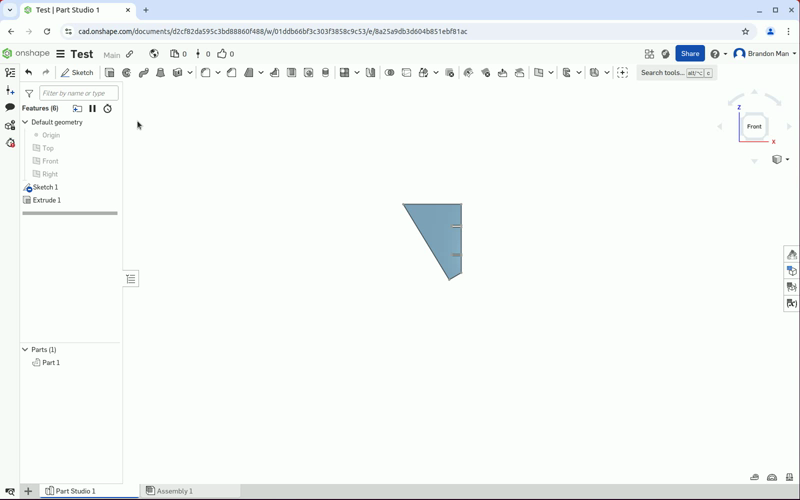
key(shift+h)
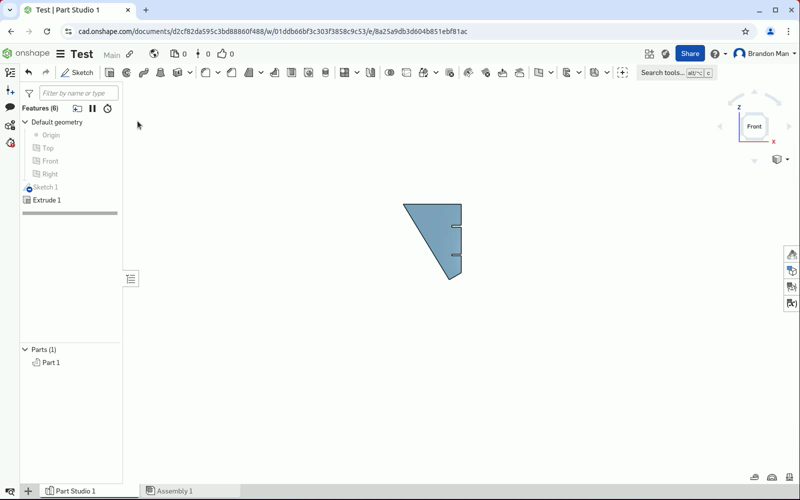
mouse_move(73, 189)
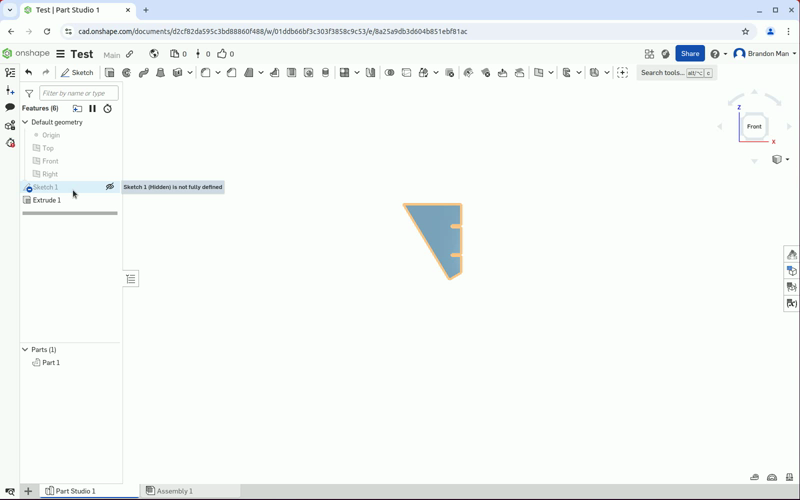
click(73, 189)
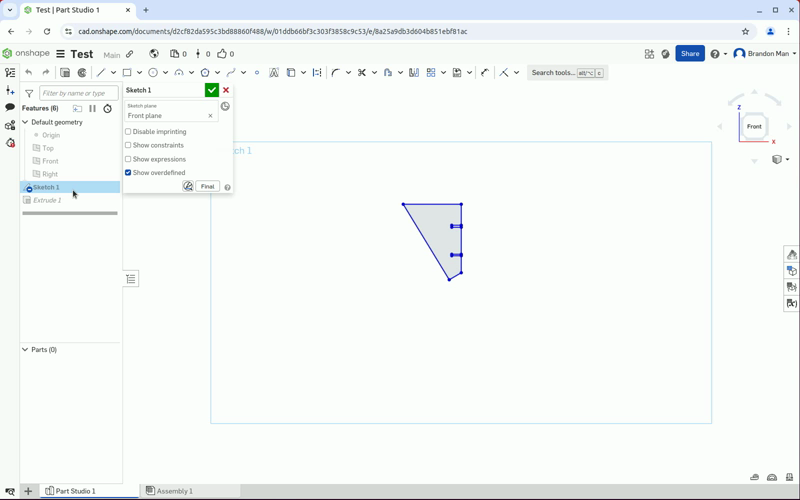
mouse_move(229, 92)
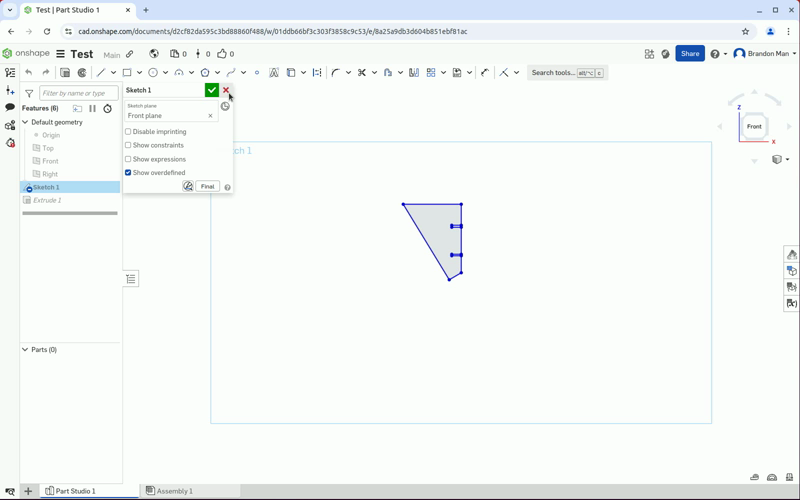
click(229, 92)
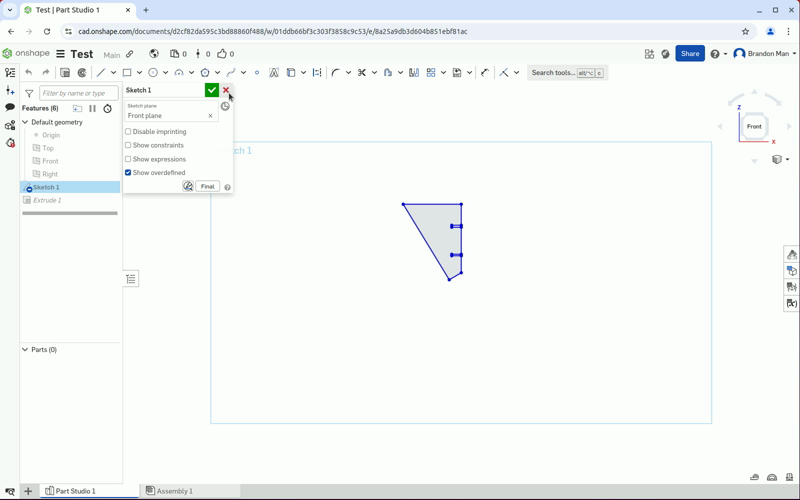
key(shift+s)
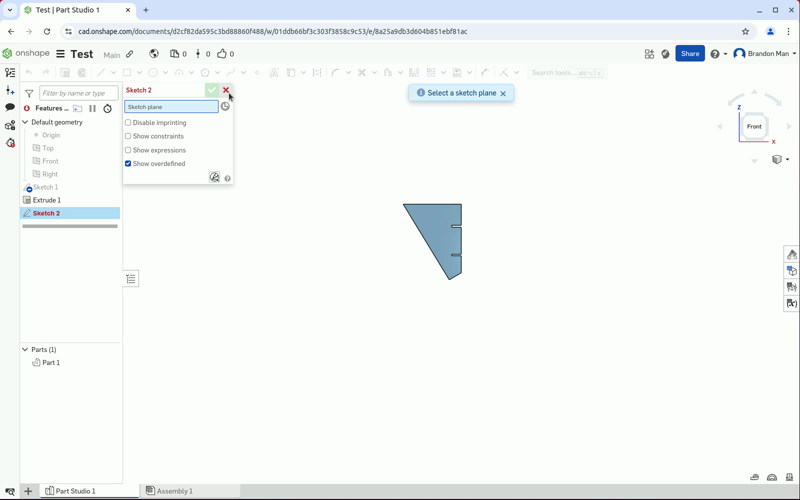
mouse_move(73, 163)
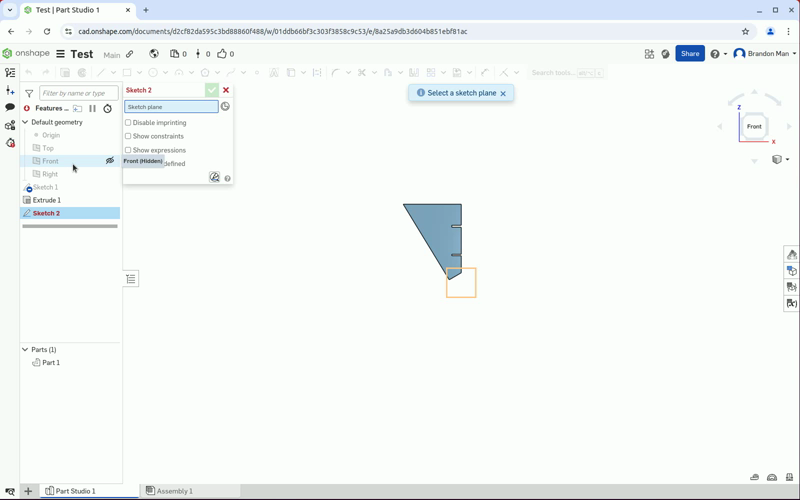
click(73, 163)
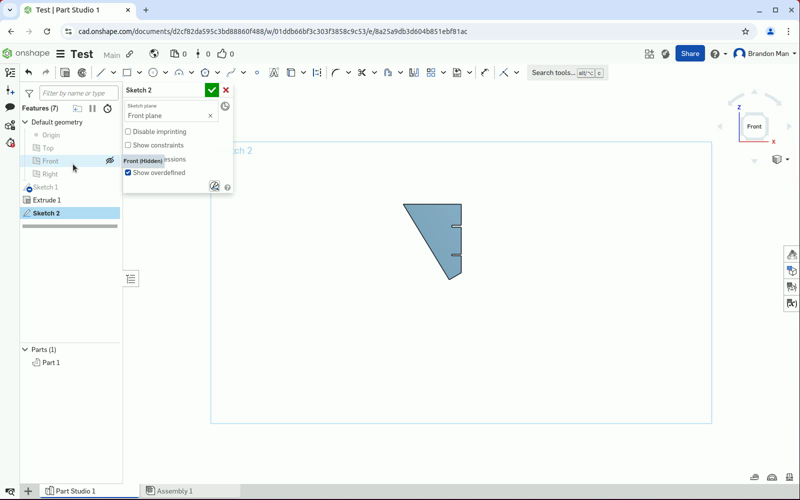
mouse_move(73, 352)
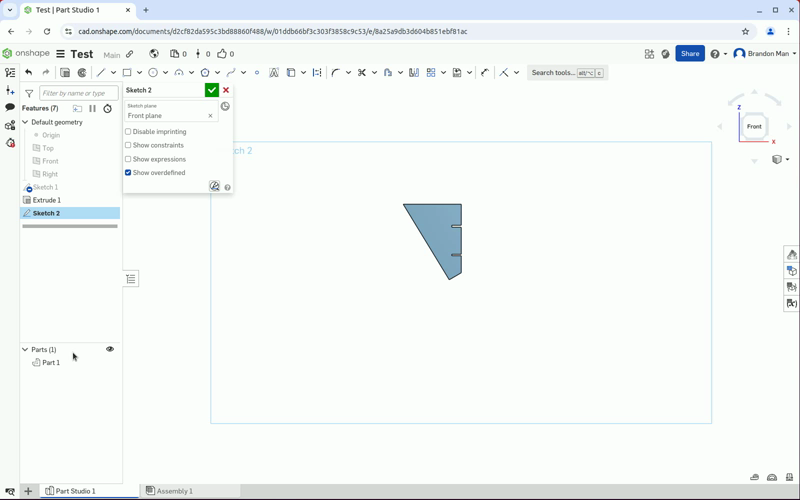
key(y)
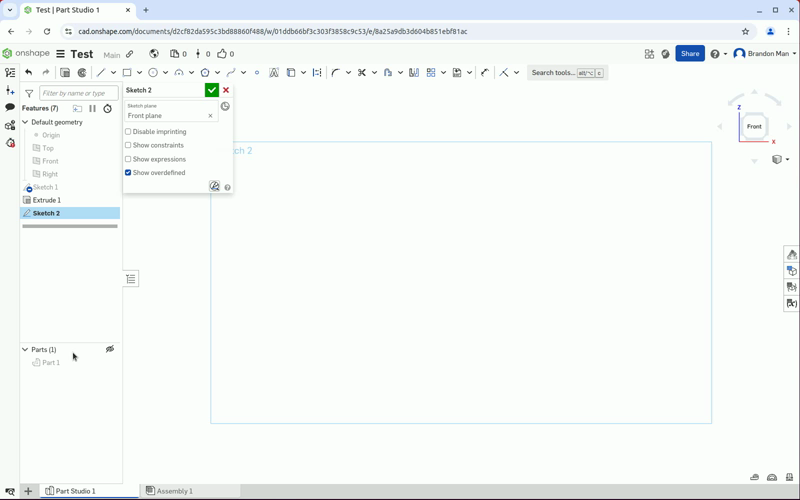
key(l)
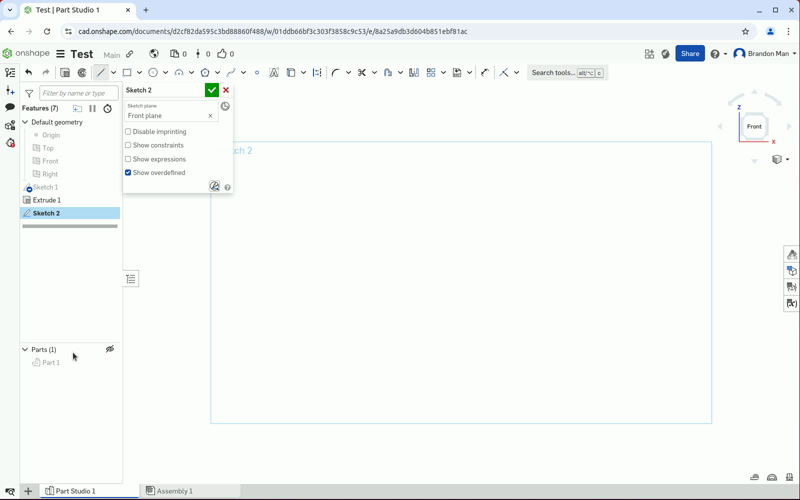
key_down(shift)
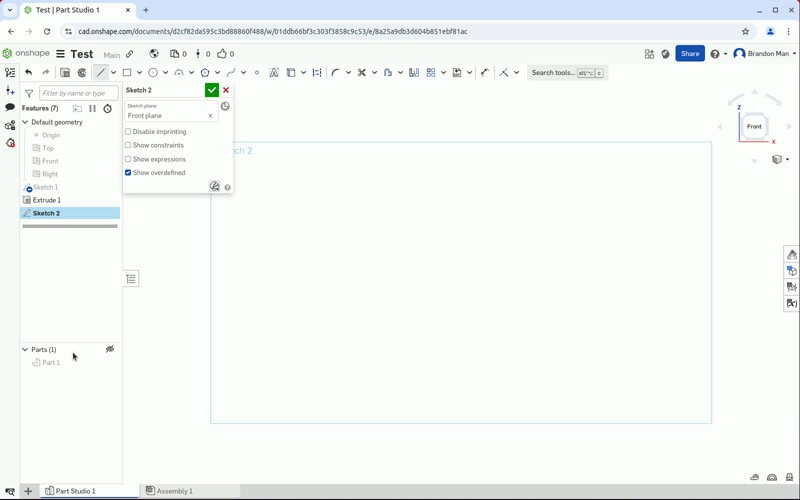
mouse_move(403, 204)
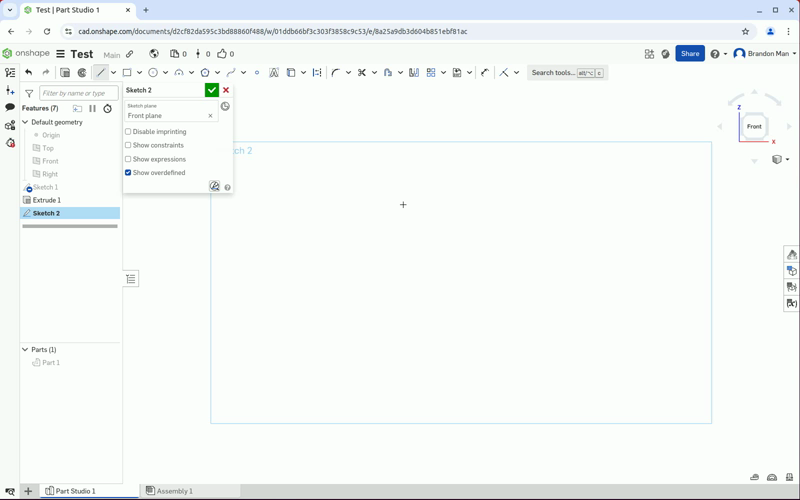
click(403, 204)
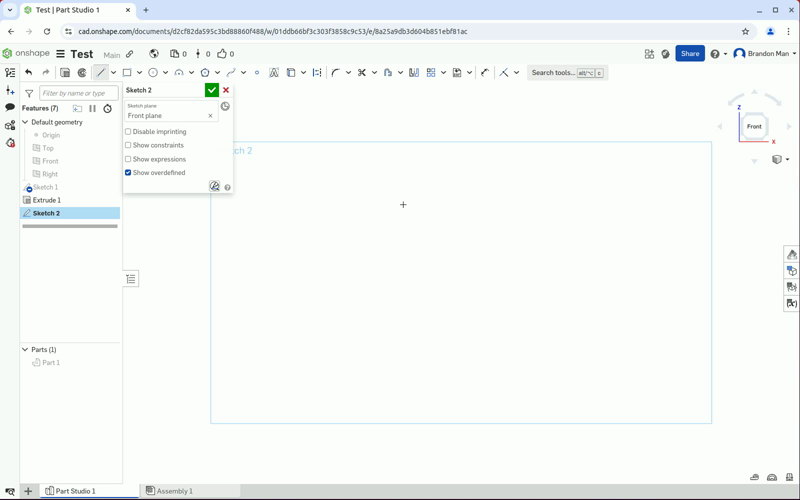
key_up(shift)
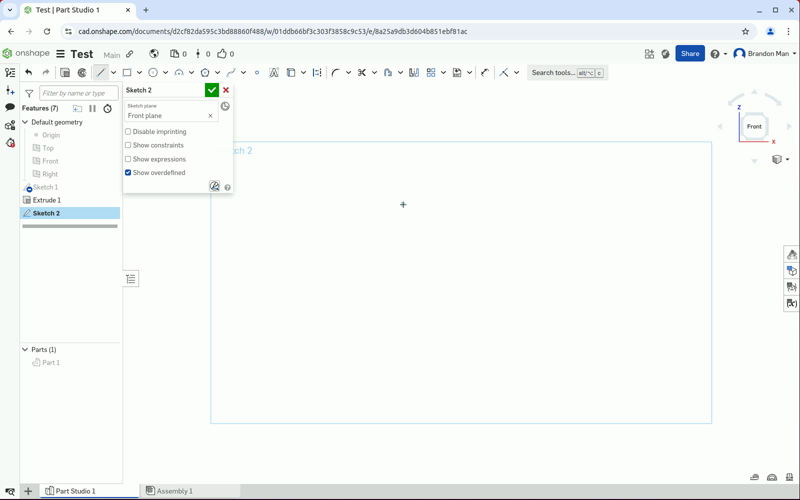
key_down(shift)
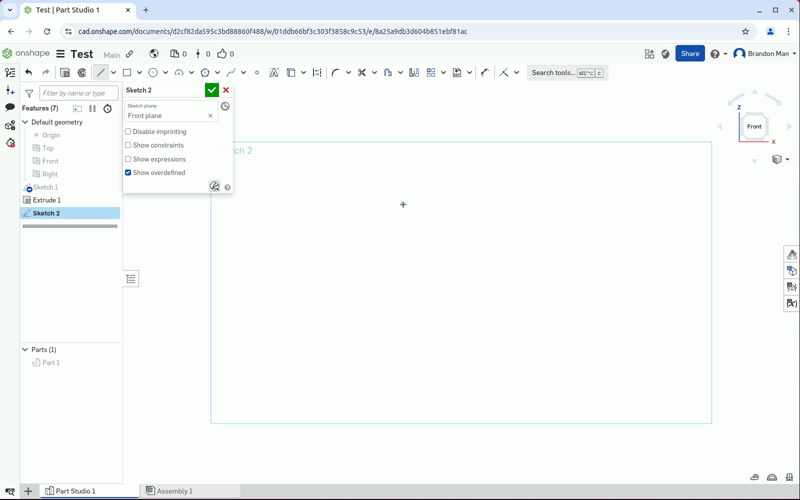
mouse_move(433, 204)
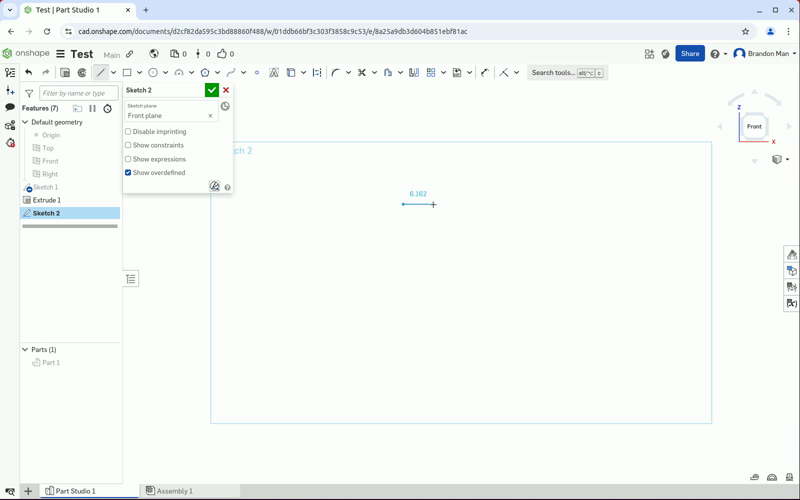
mouse_move(461, 204)
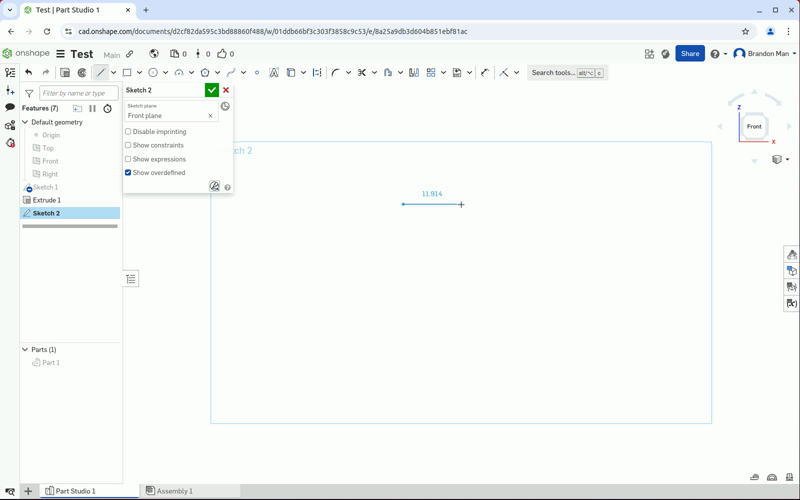
click(461, 204)
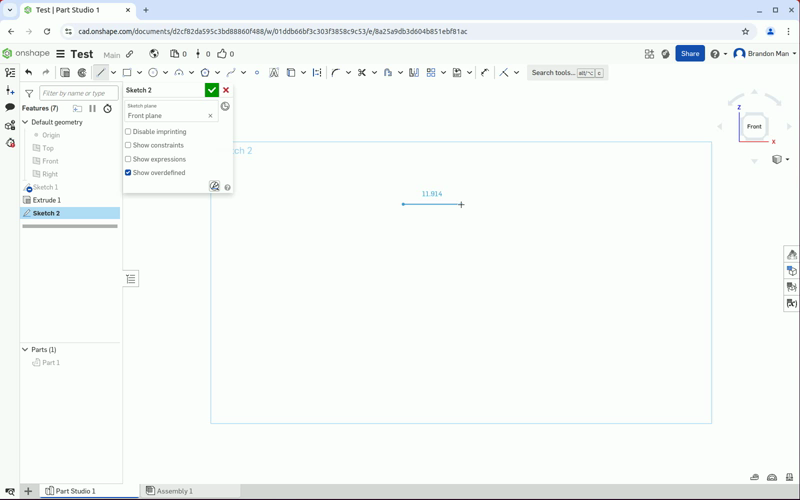
key_up(shift)
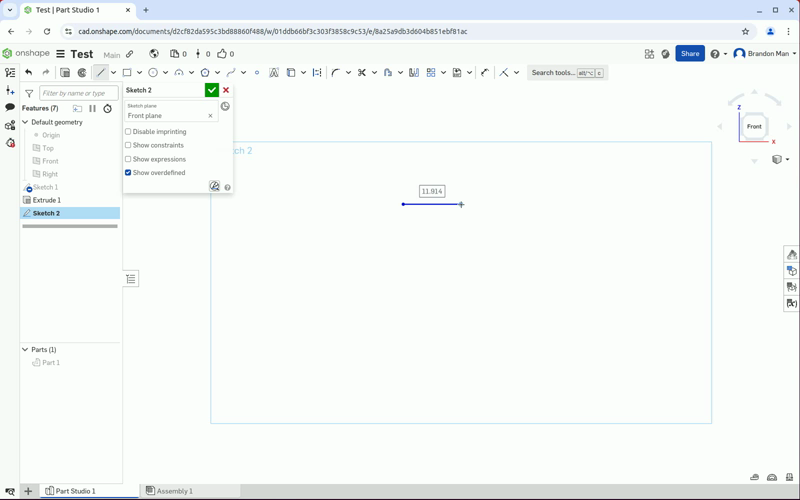
key_down(shift)
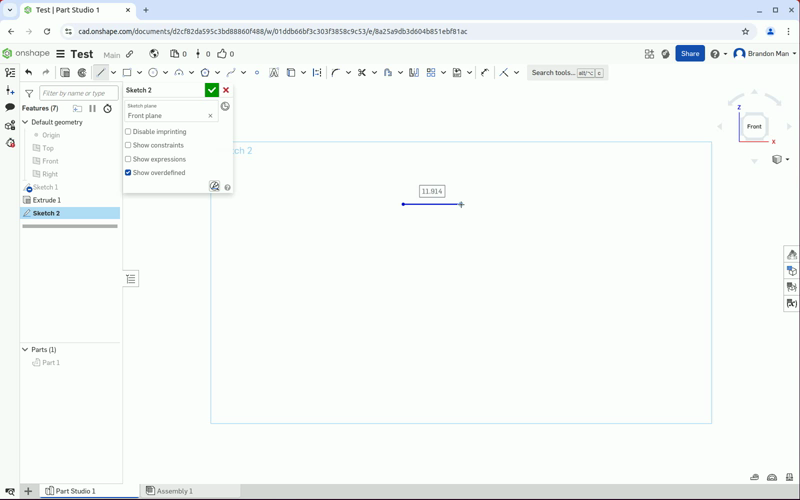
mouse_move(491, 204)
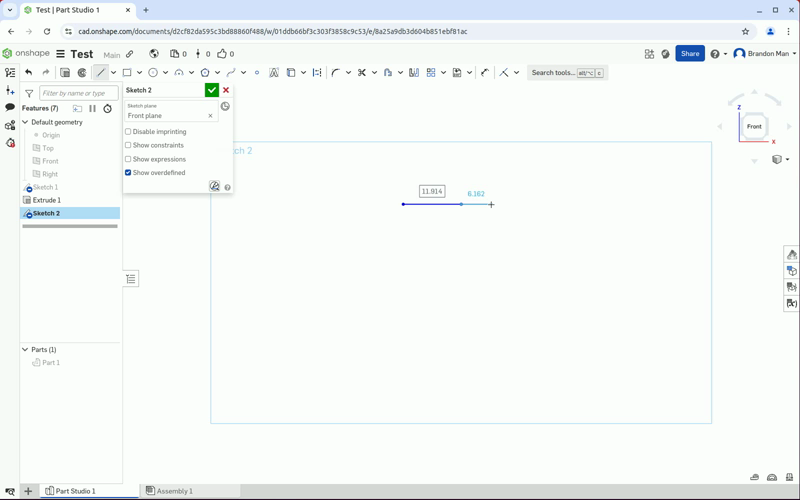
mouse_move(461, 198)
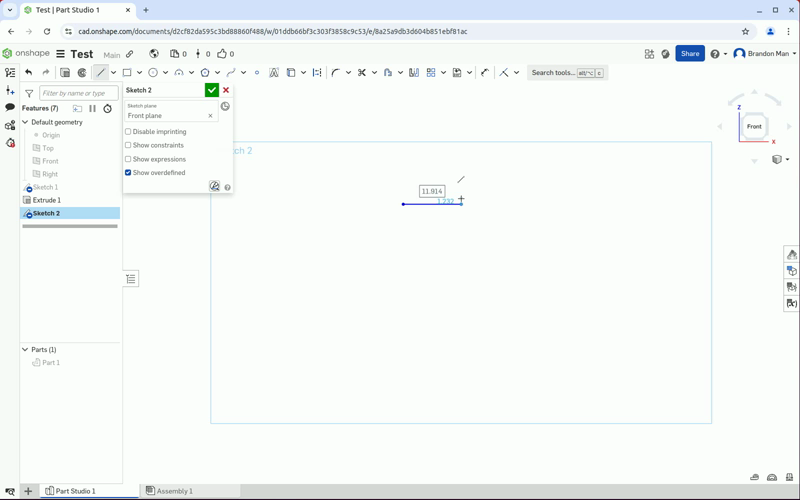
scroll(6)
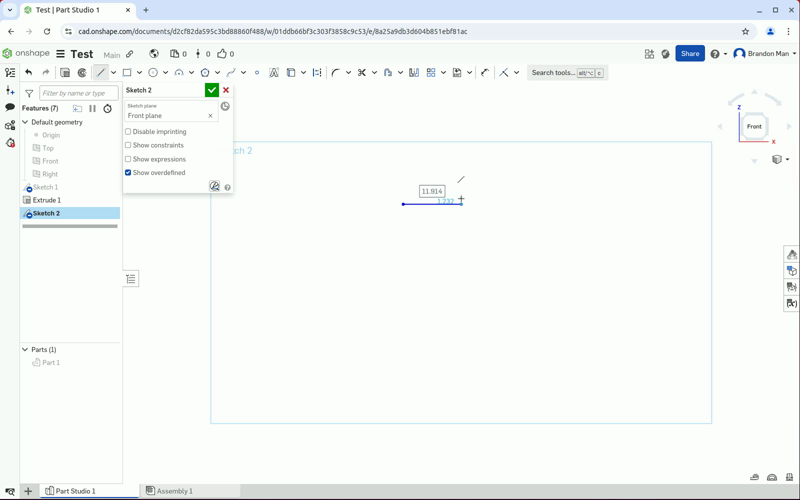
scroll(6)
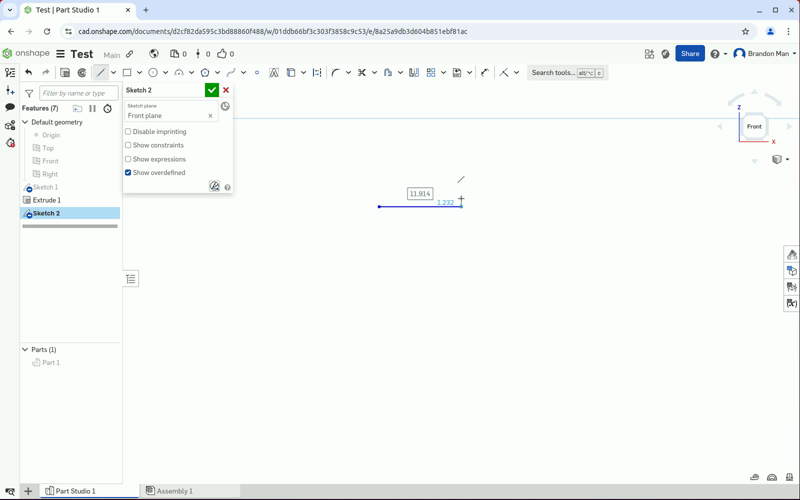
scroll(6)
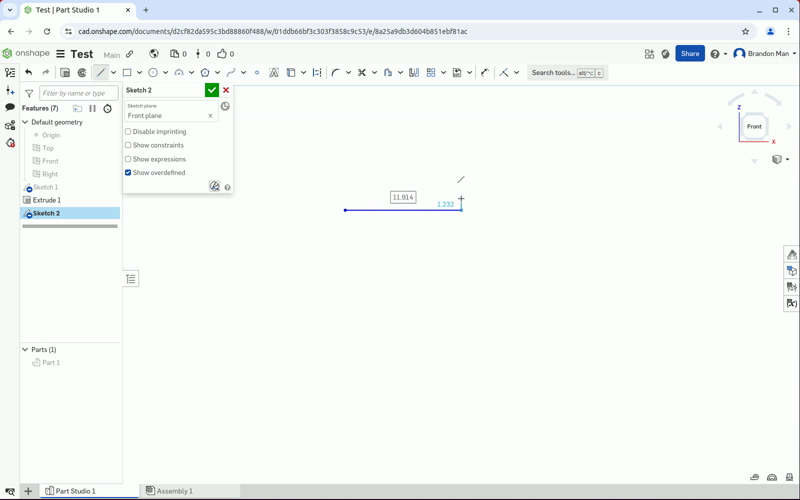
scroll(6)
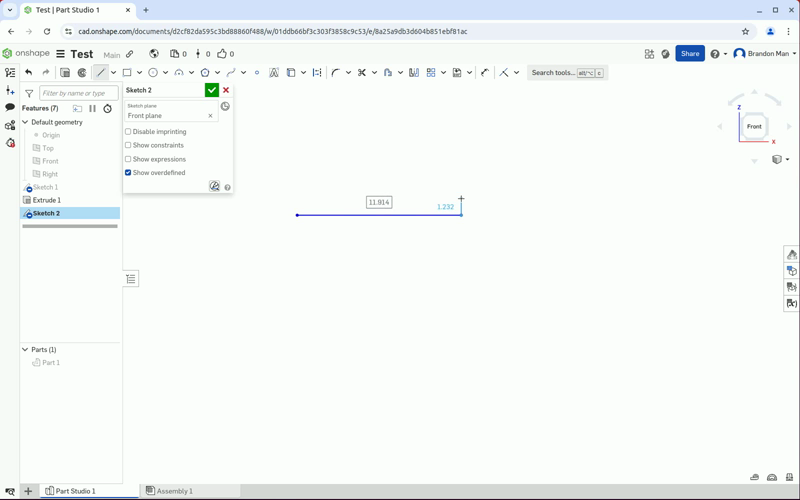
scroll(6)
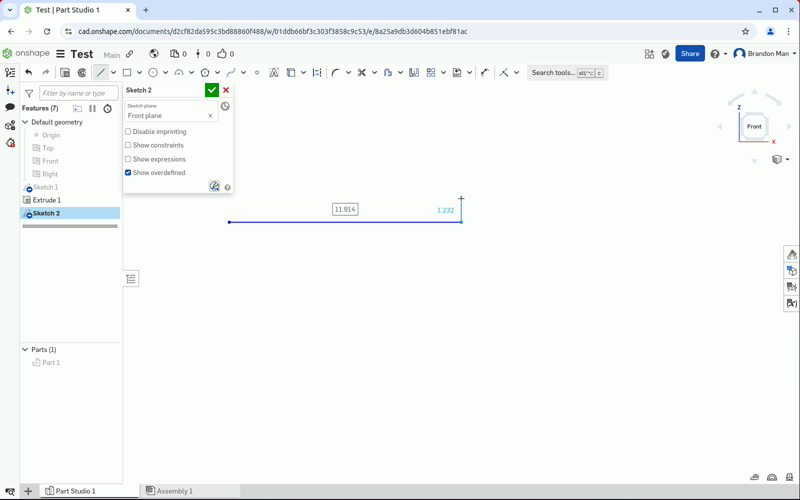
scroll(6)
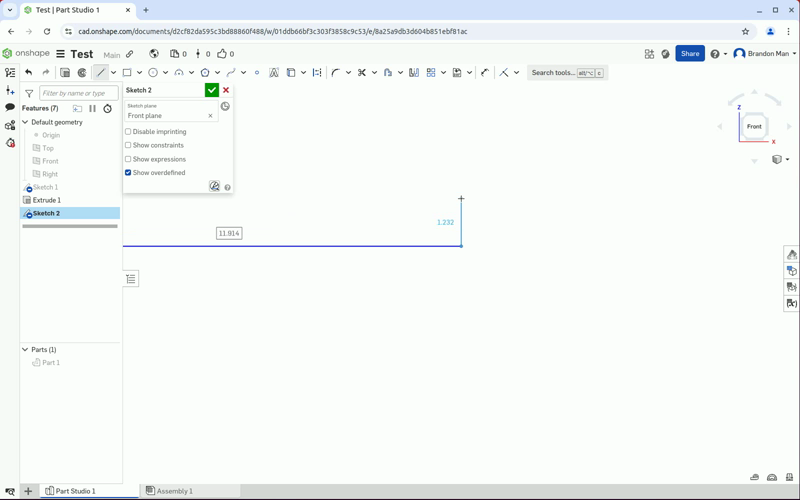
scroll(6)
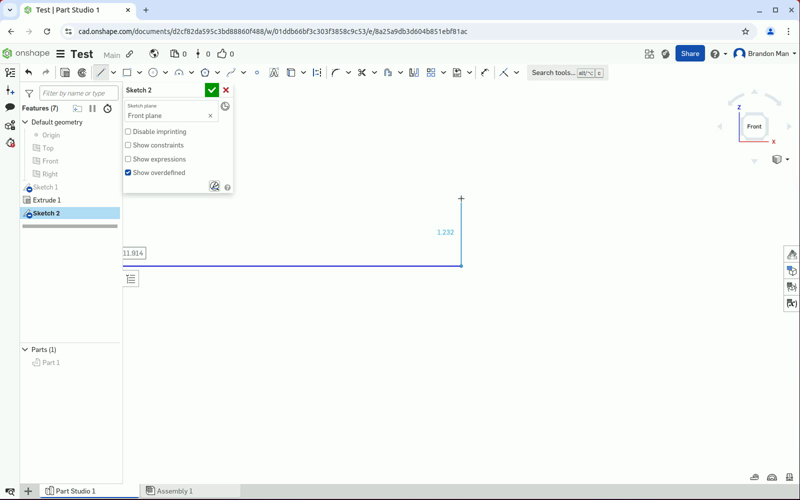
click(461, 198)
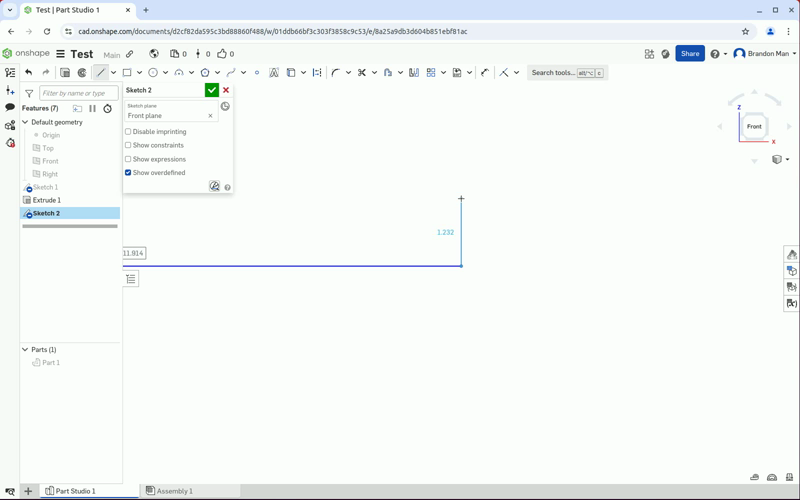
scroll(-6)
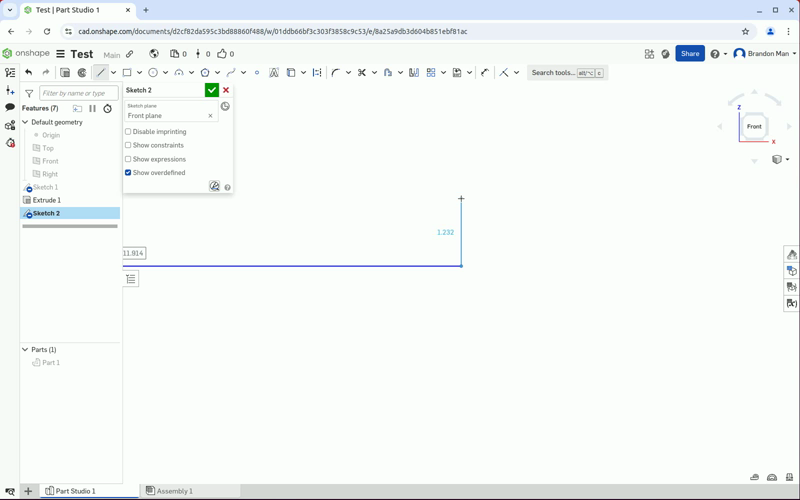
scroll(-6)
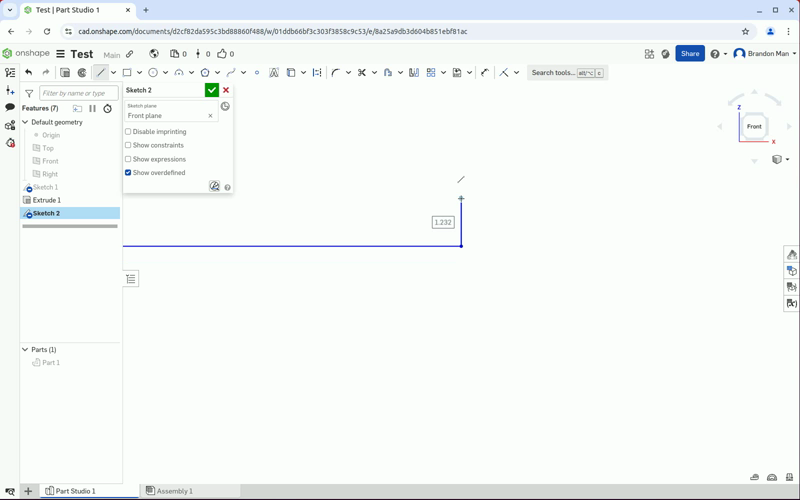
scroll(-6)
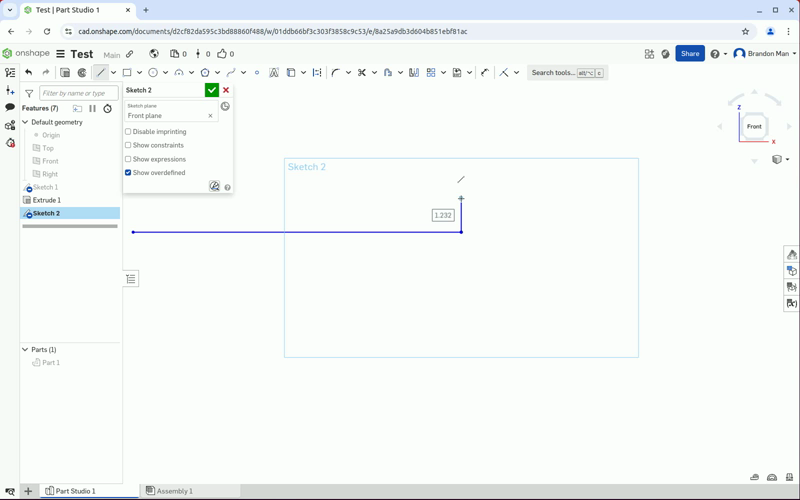
scroll(-6)
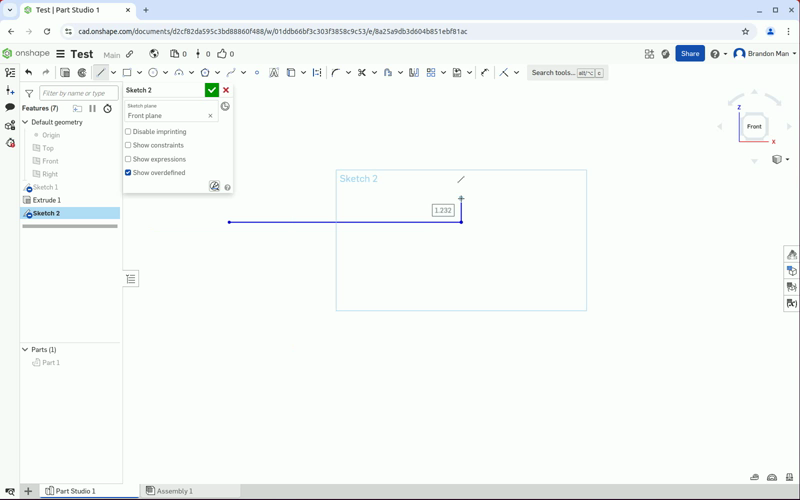
scroll(-6)
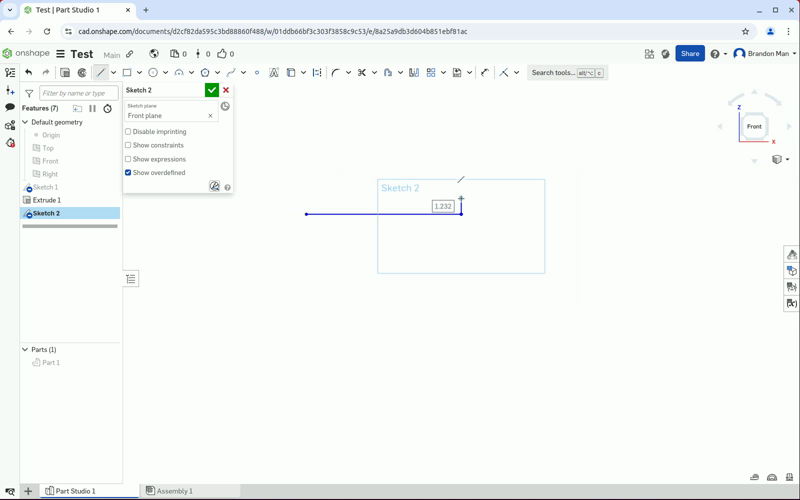
scroll(-6)
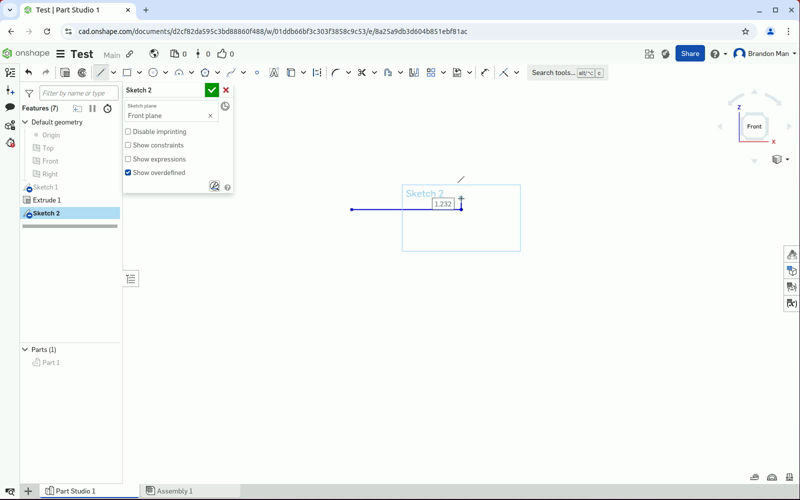
scroll(-6)
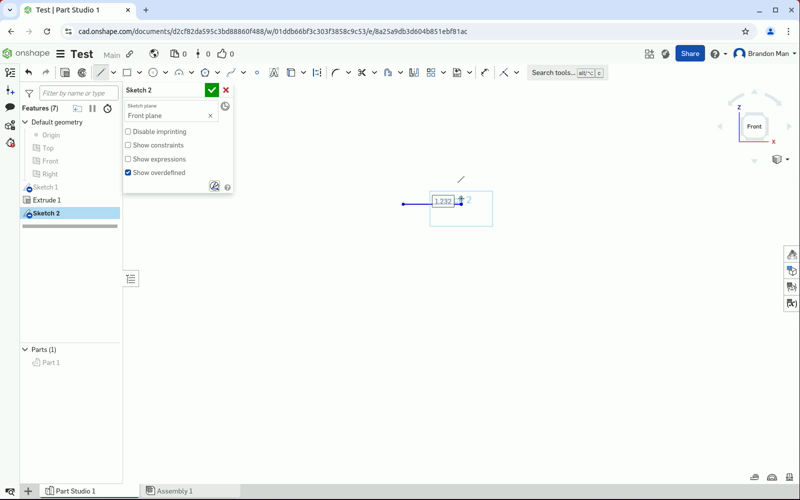
key_up(shift)
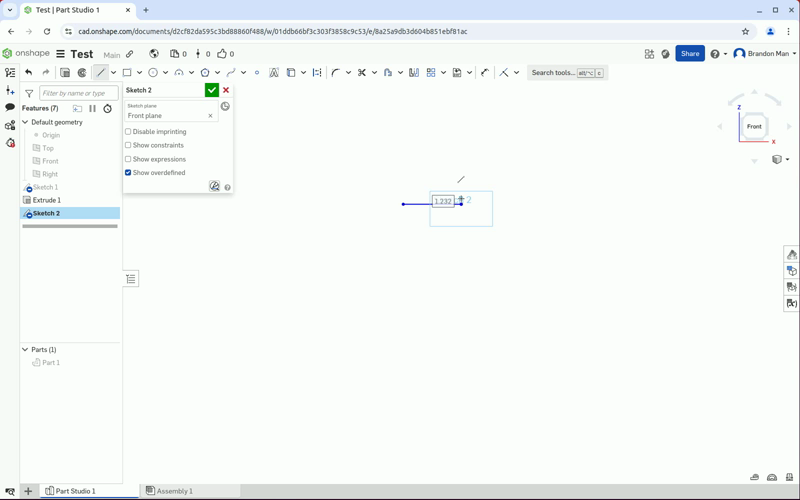
key_down(shift)
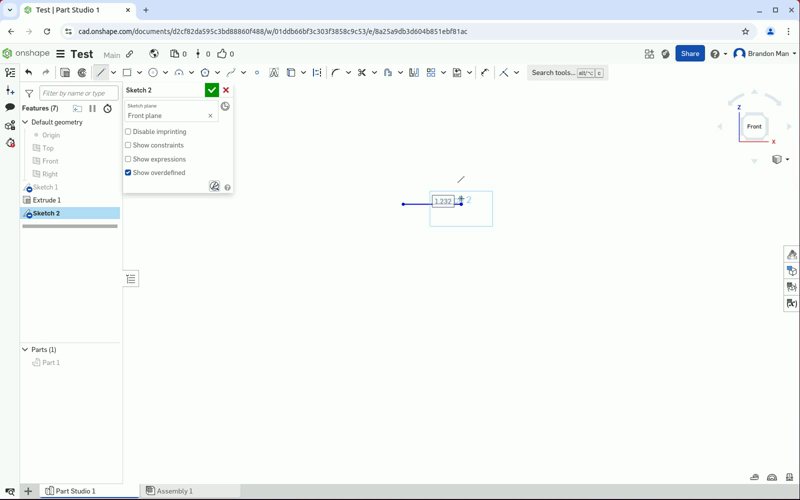
mouse_move(491, 198)
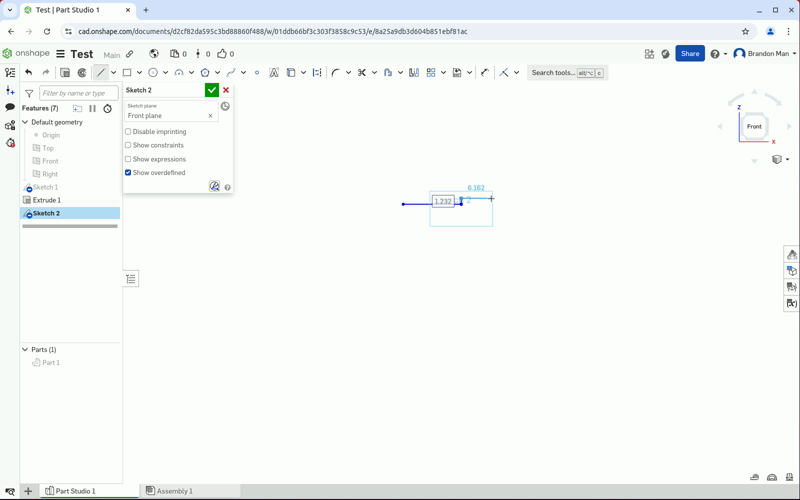
mouse_move(451, 198)
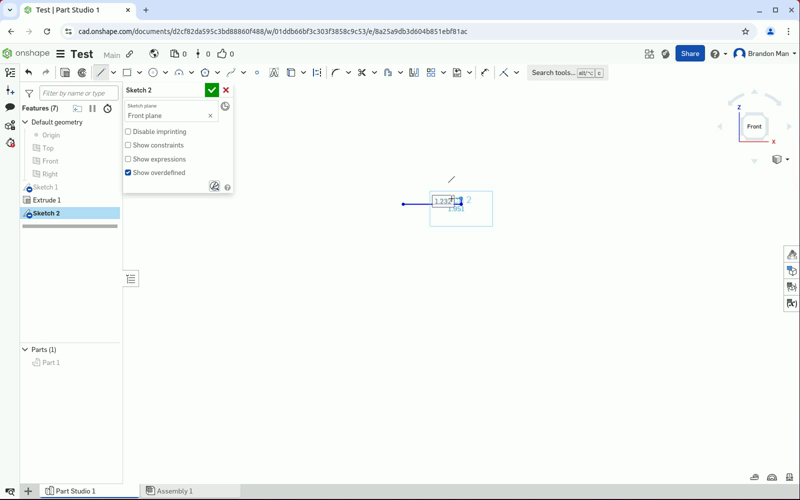
click(451, 198)
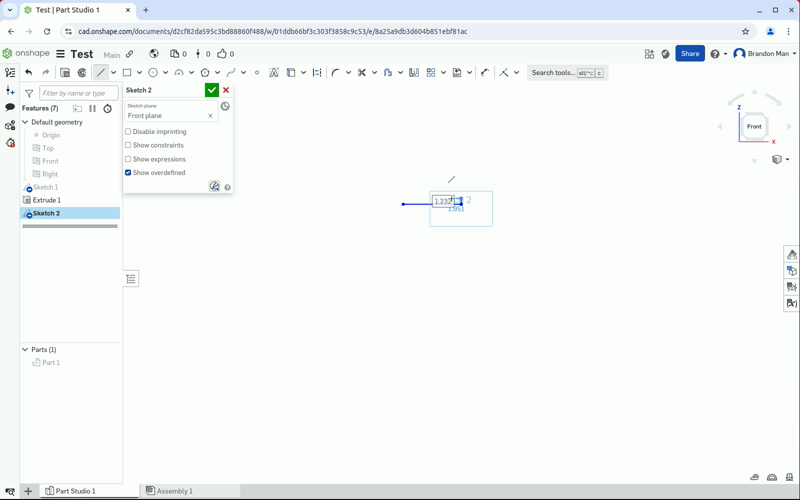
key_up(shift)
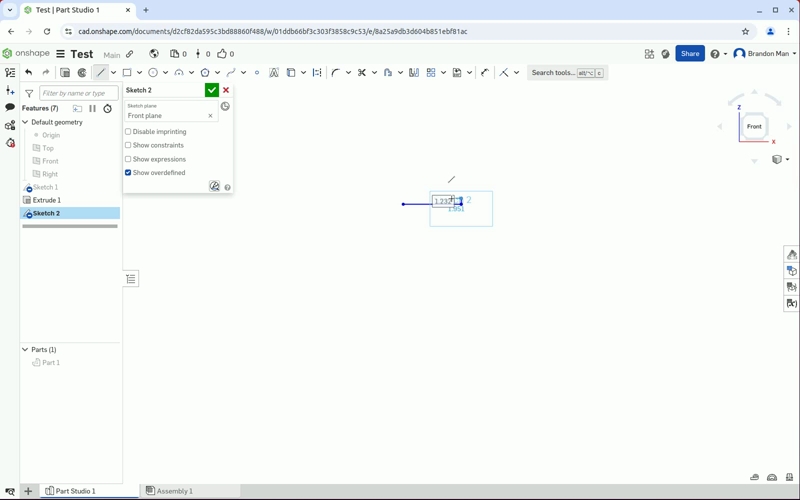
key_down(shift)
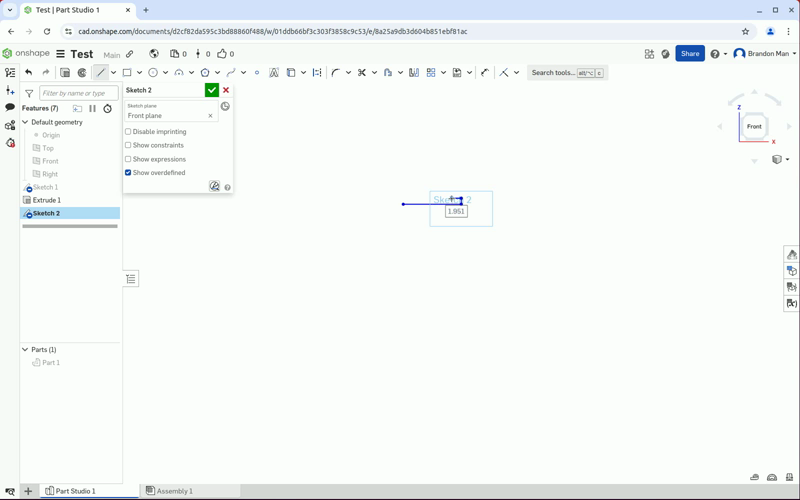
mouse_move(481, 198)
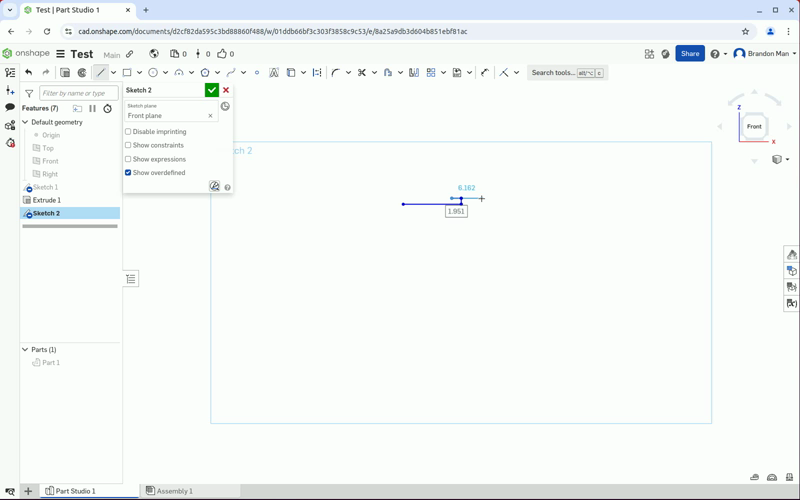
mouse_move(451, 196)
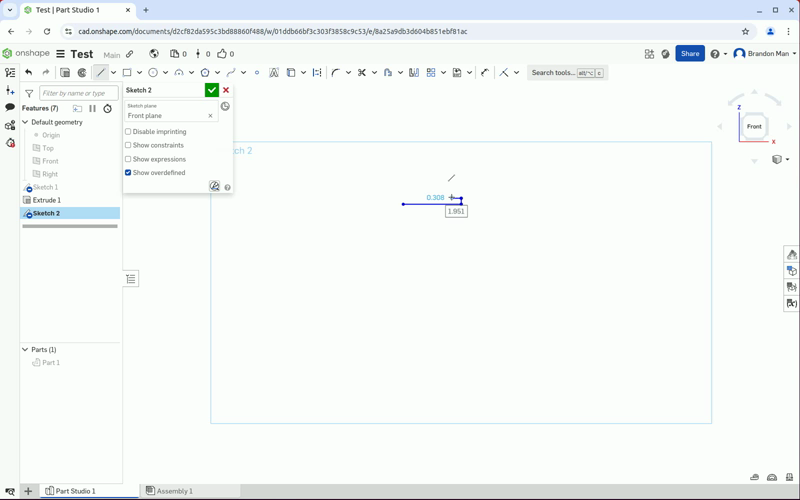
scroll(6)
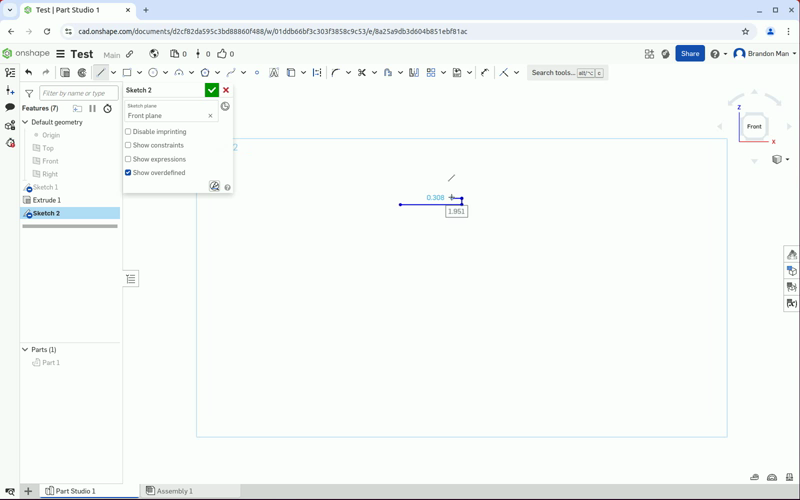
scroll(6)
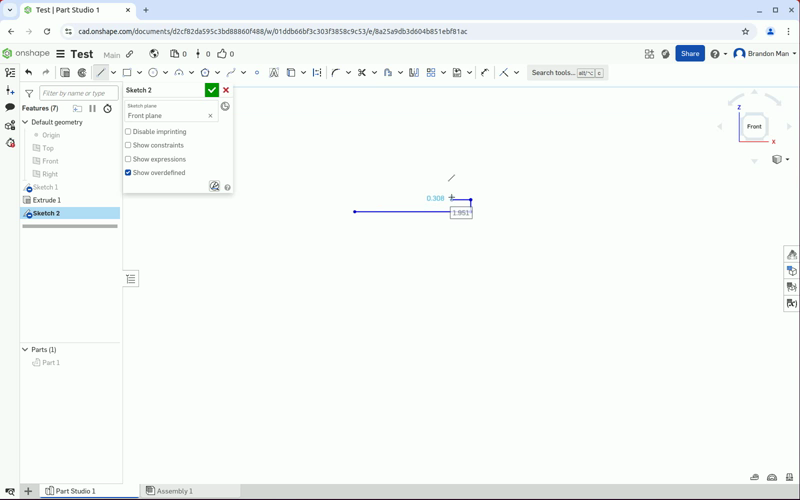
scroll(6)
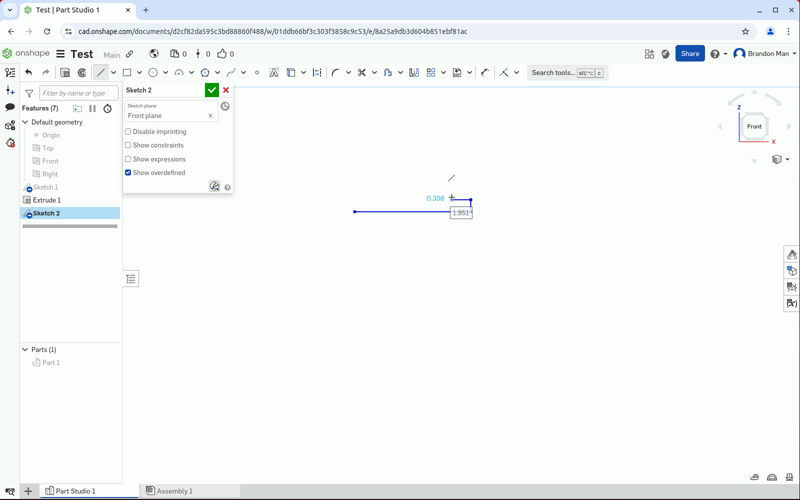
scroll(6)
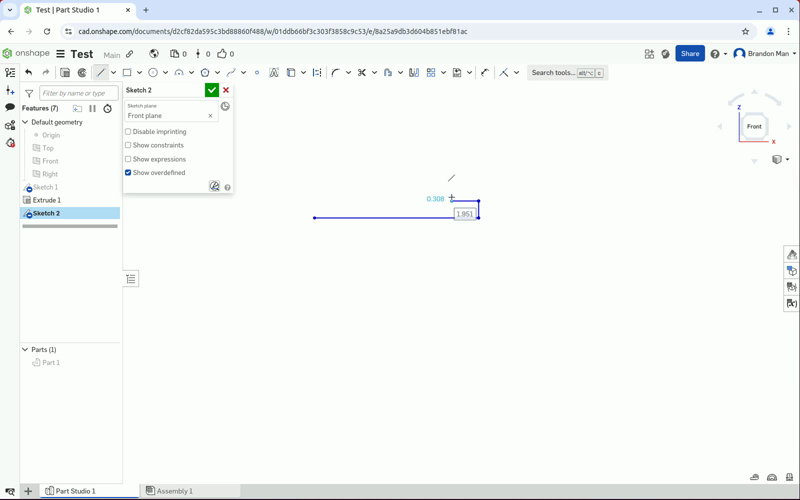
scroll(6)
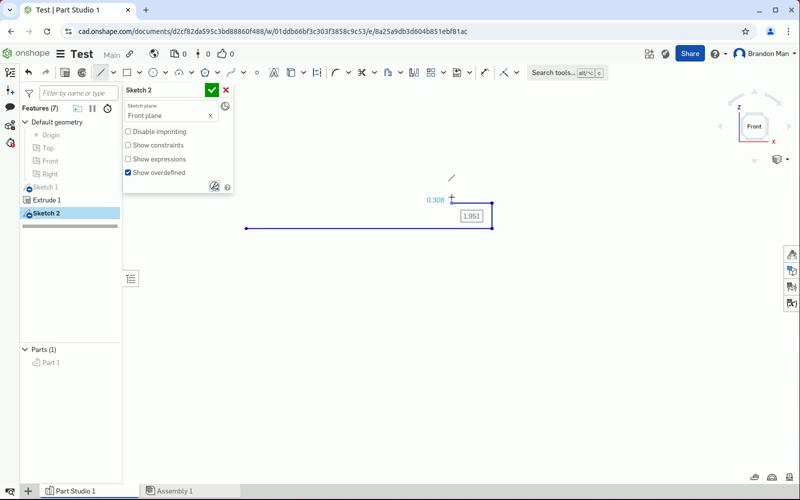
scroll(6)
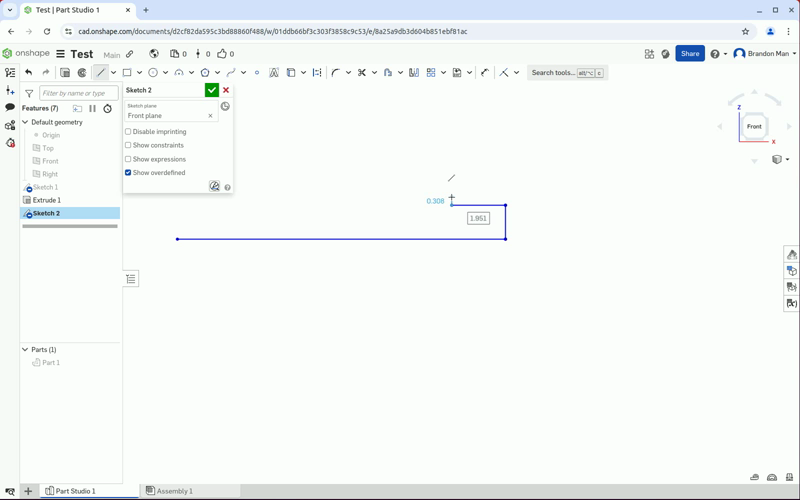
scroll(6)
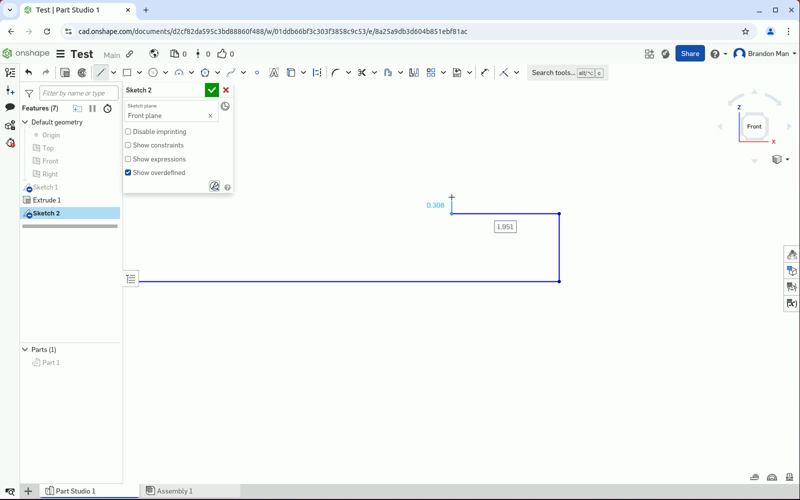
click(451, 196)
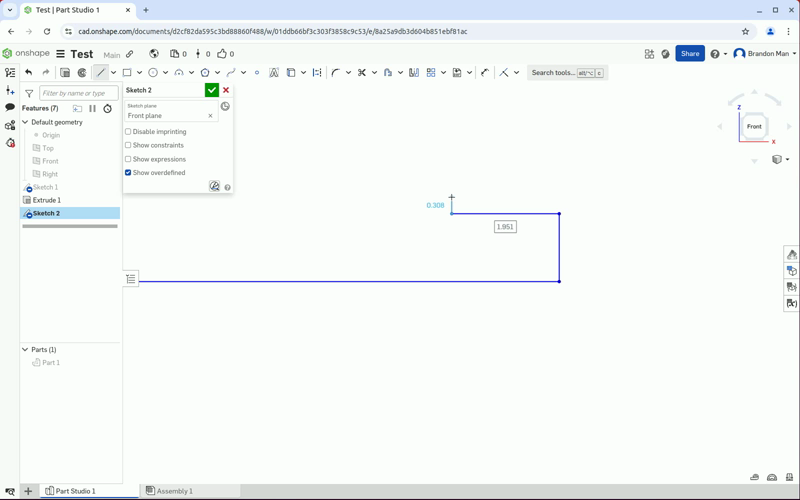
scroll(-6)
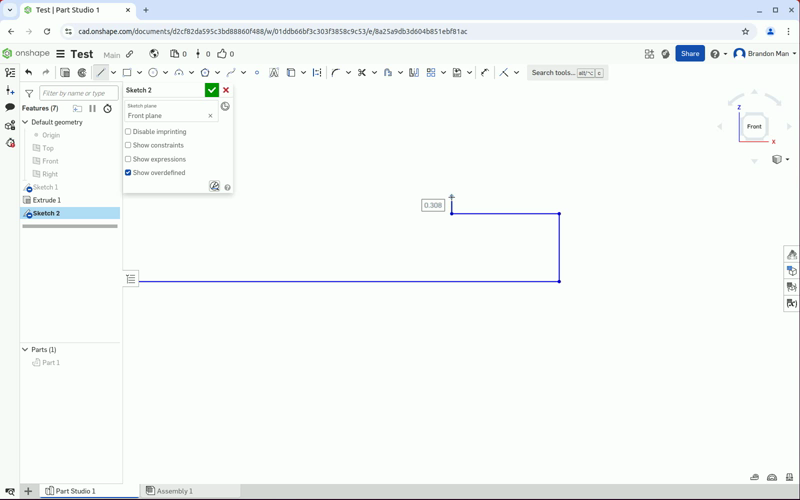
scroll(-6)
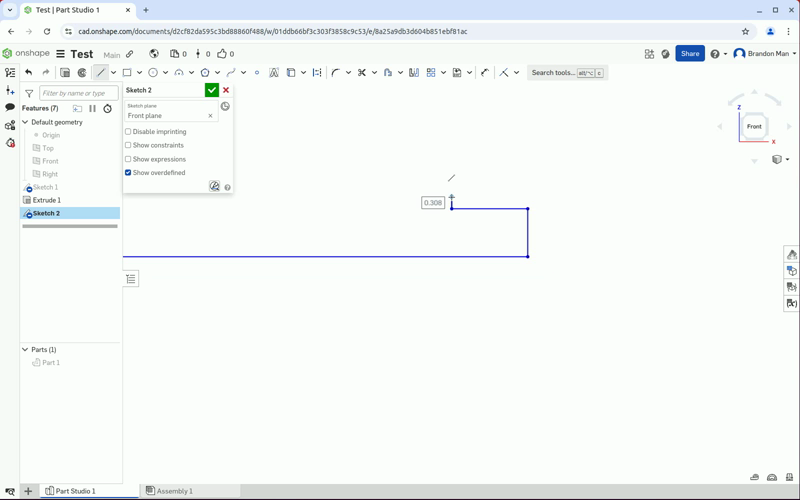
scroll(-6)
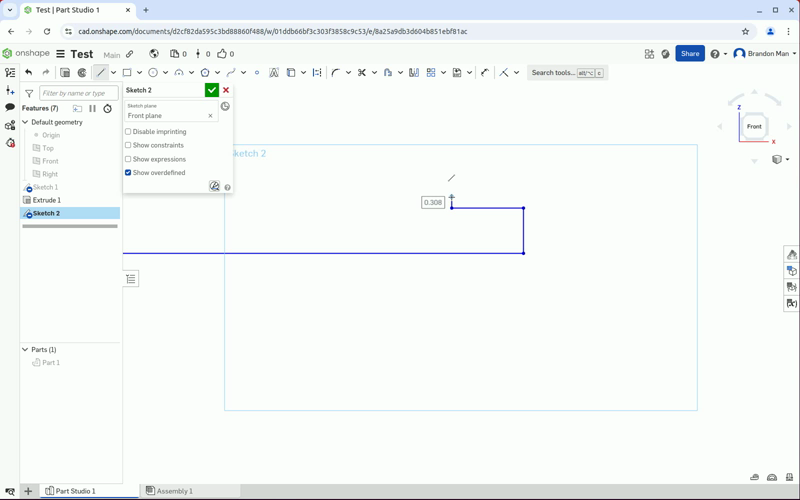
scroll(-6)
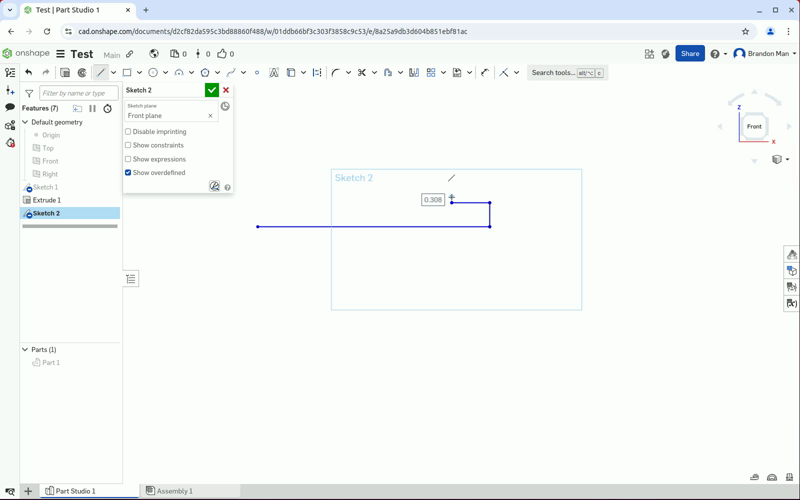
scroll(-6)
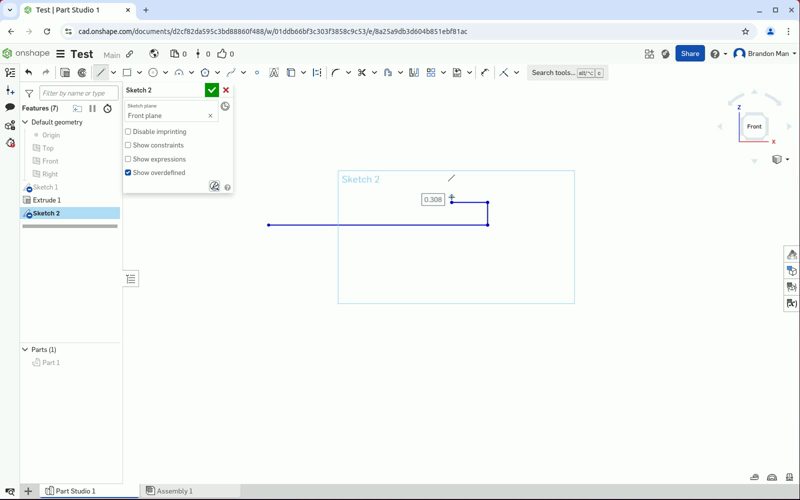
scroll(-6)
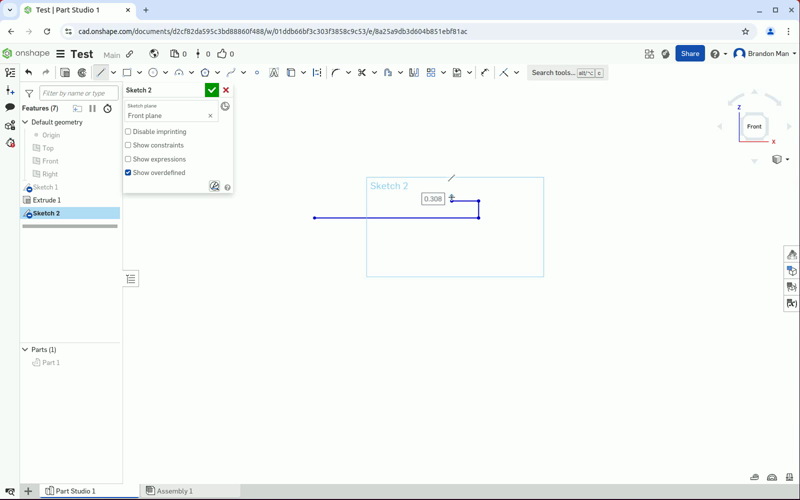
scroll(-6)
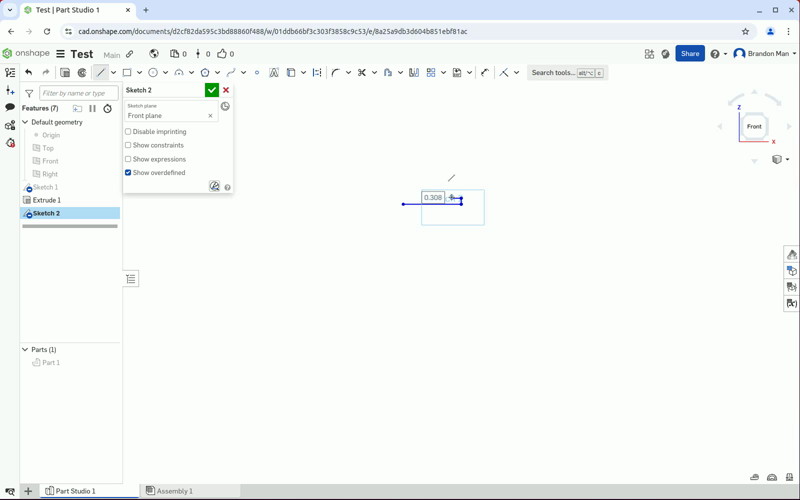
key_up(shift)
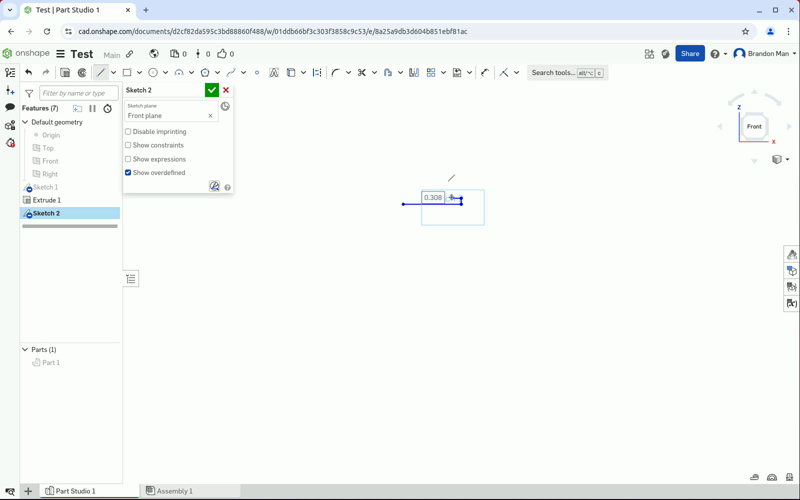
key_down(shift)
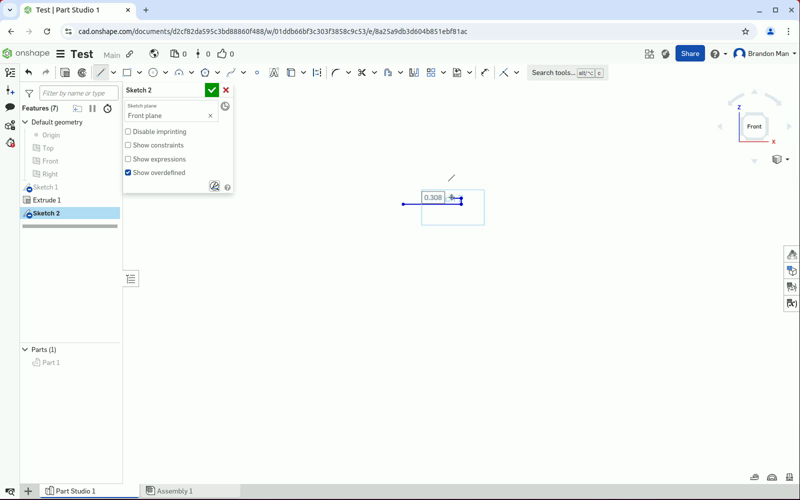
mouse_move(481, 196)
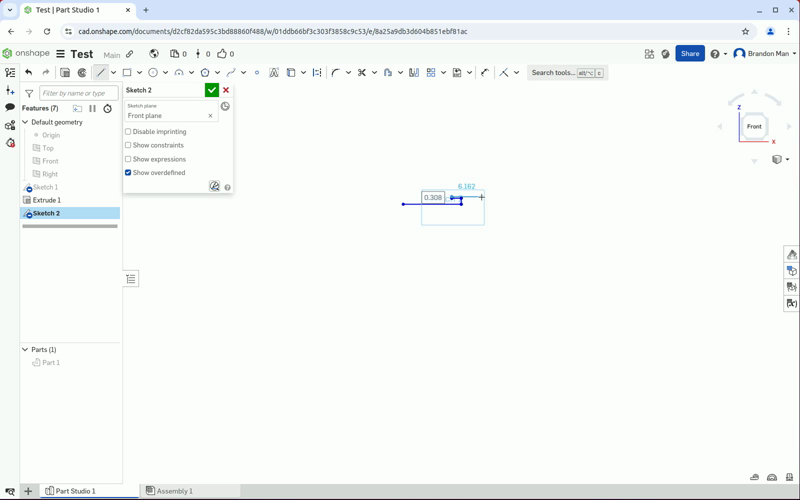
mouse_move(461, 196)
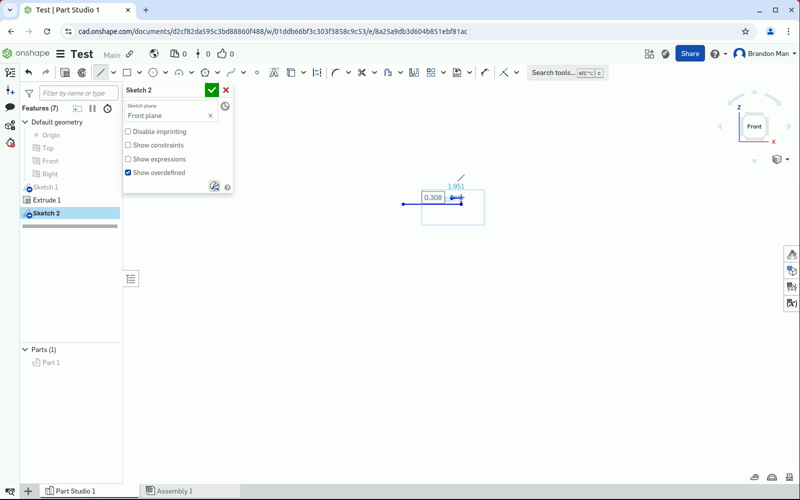
scroll(6)
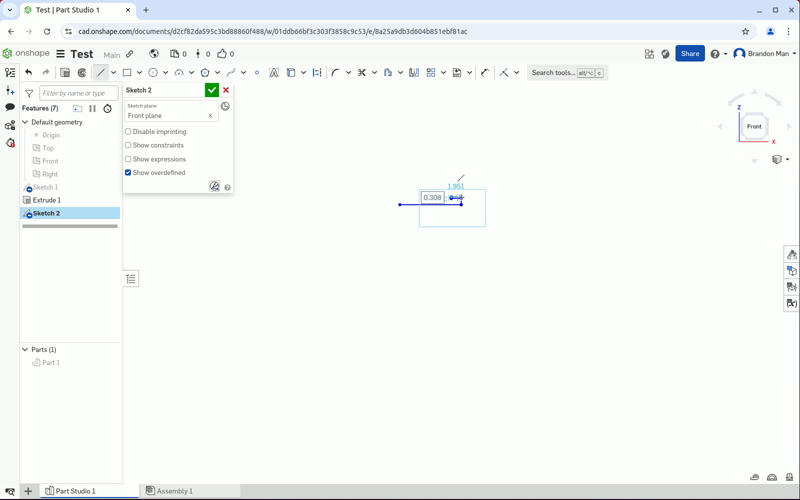
scroll(6)
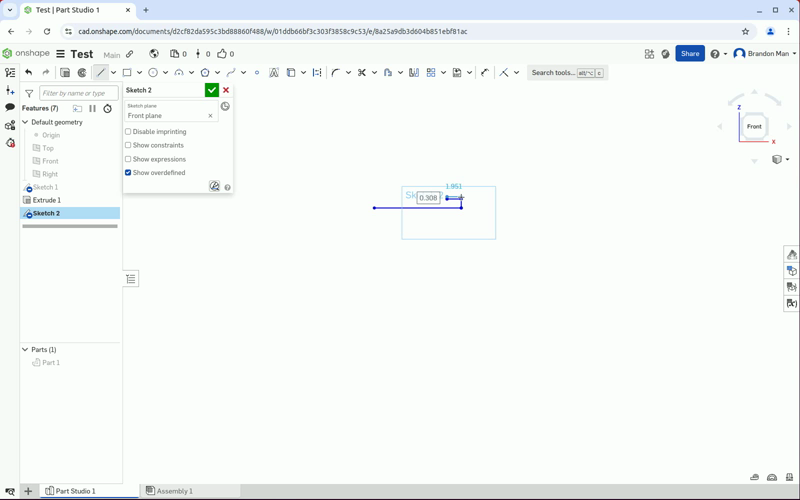
scroll(6)
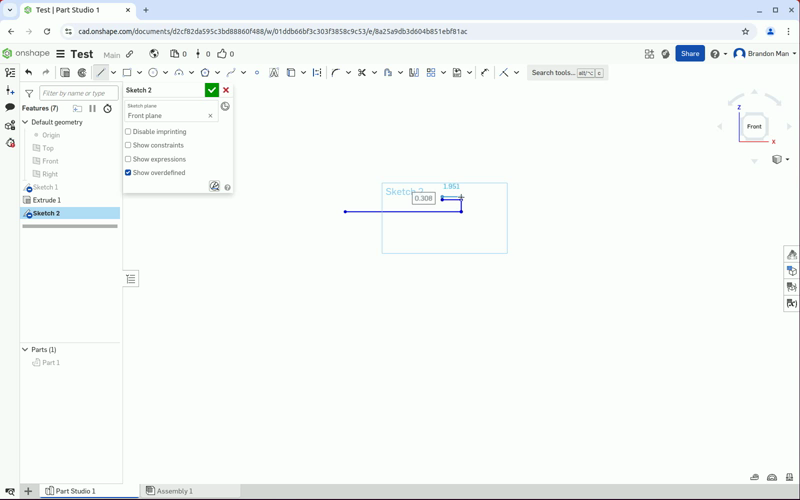
scroll(6)
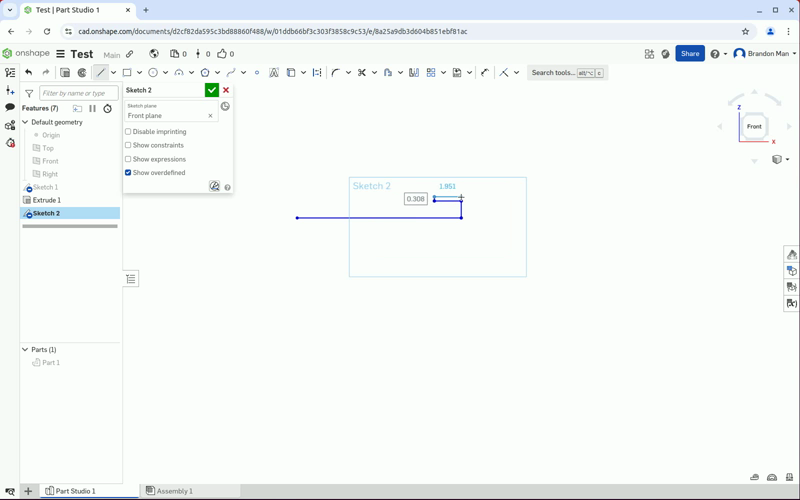
scroll(6)
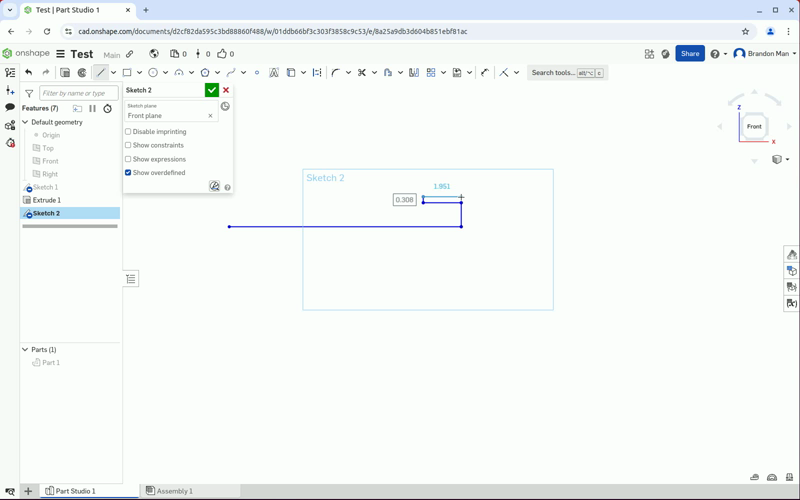
scroll(6)
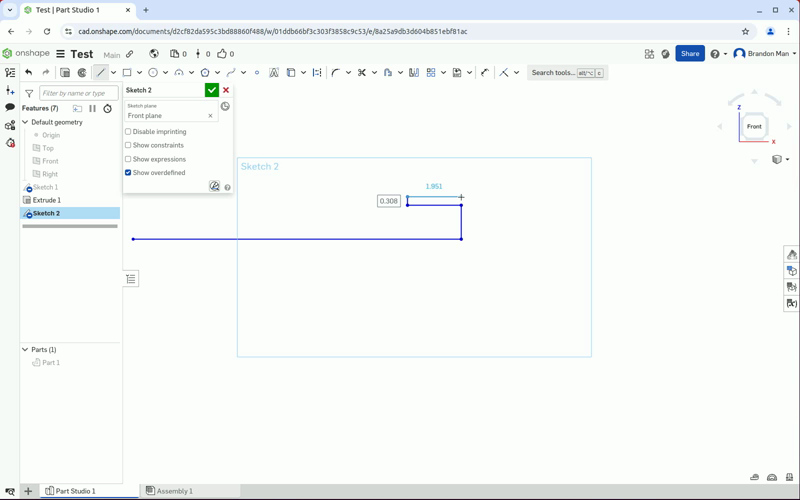
scroll(6)
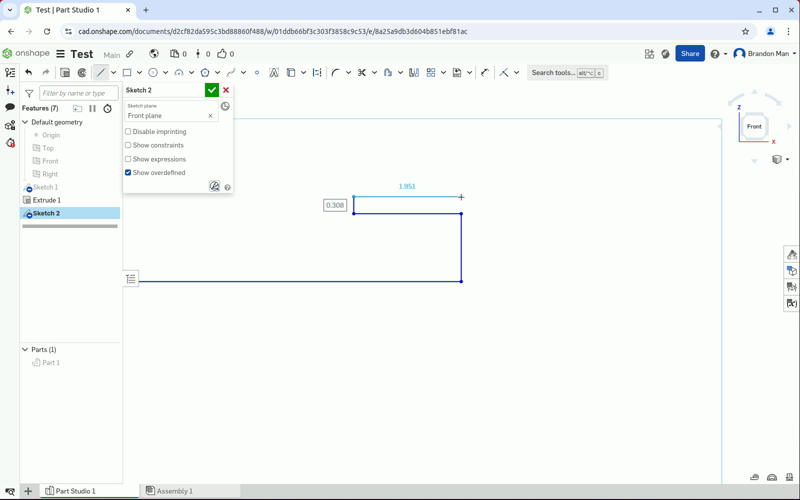
click(461, 196)
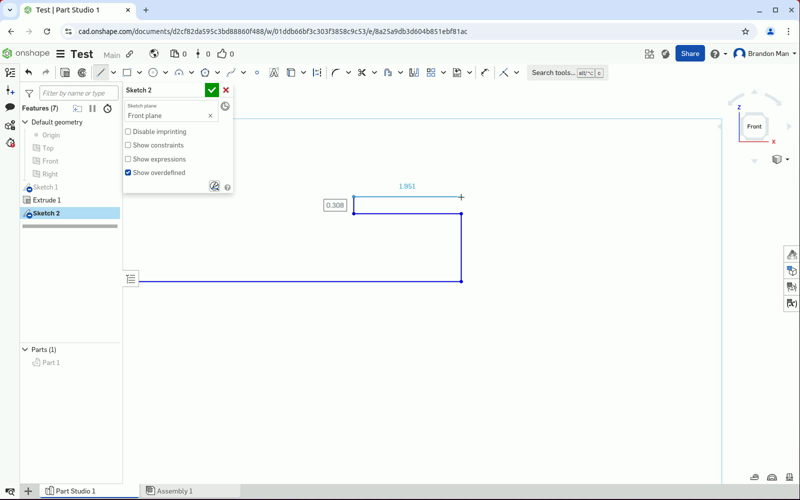
scroll(-6)
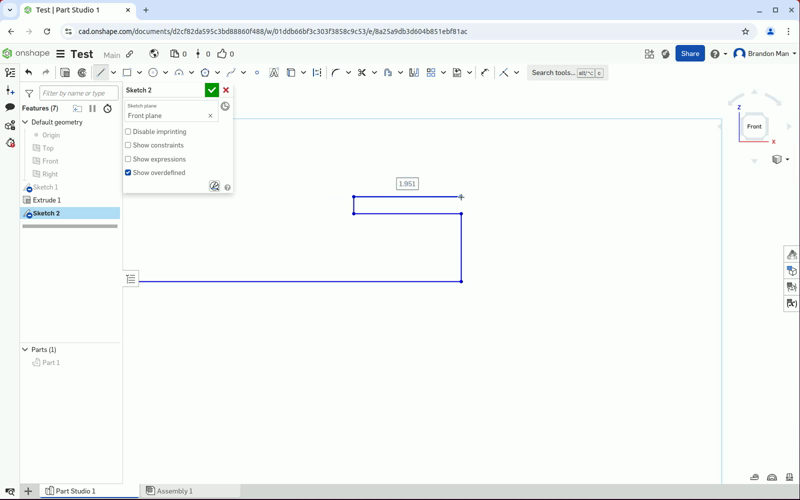
scroll(-6)
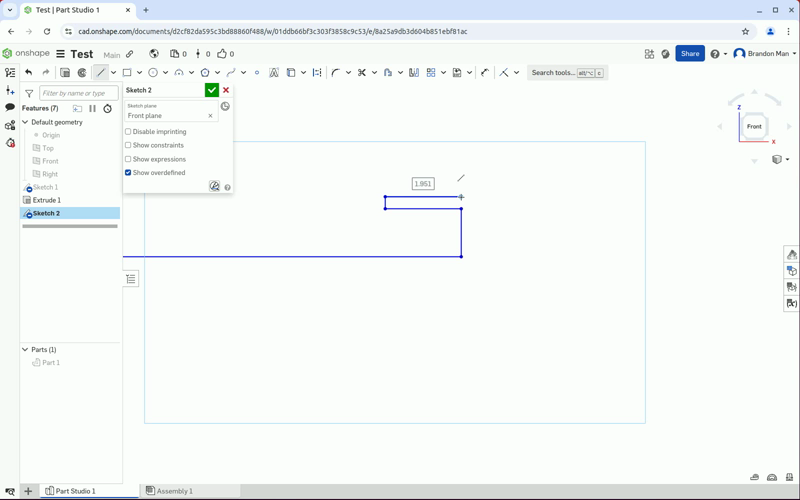
scroll(-6)
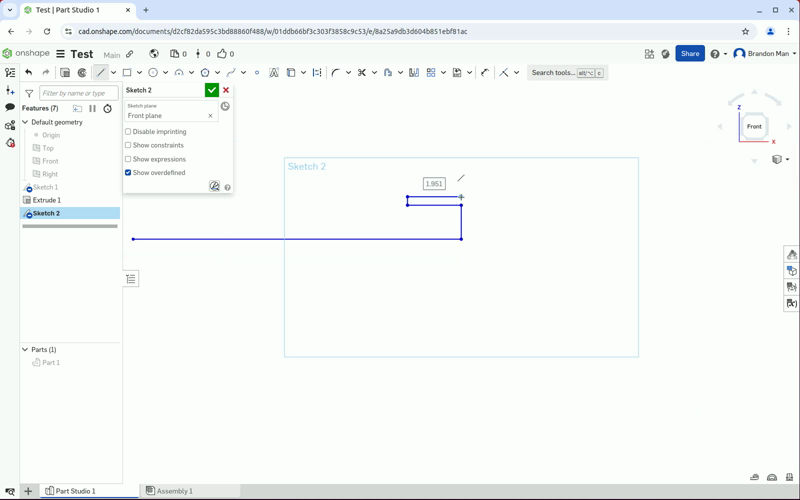
scroll(-6)
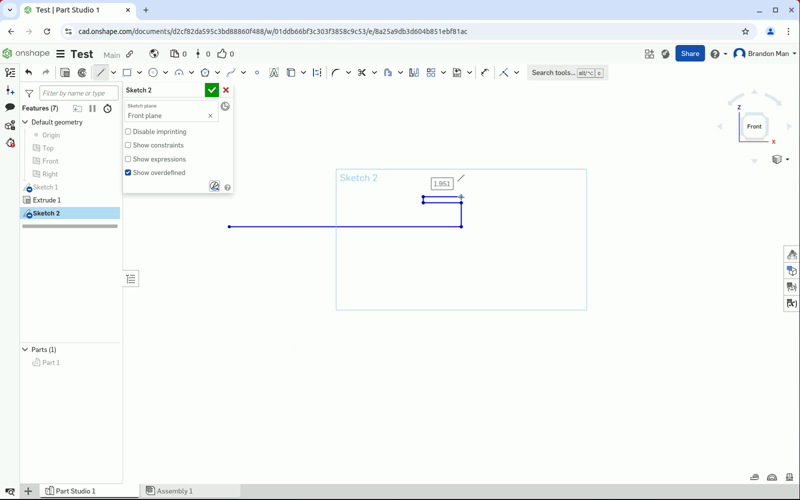
scroll(-6)
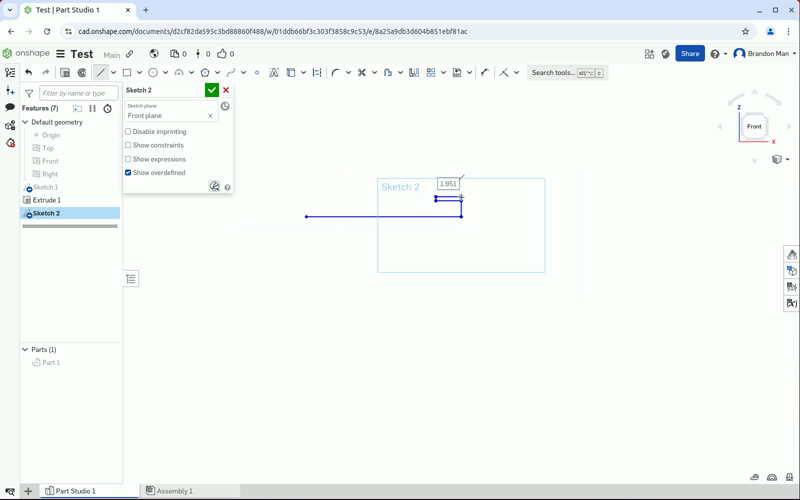
scroll(-6)
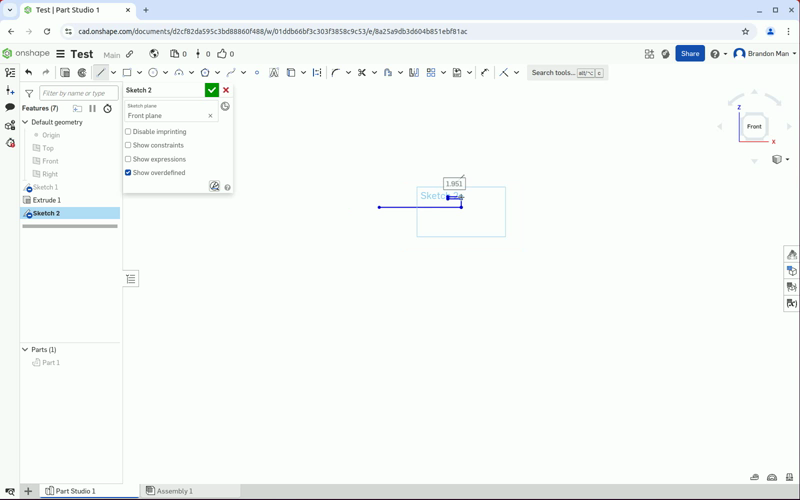
scroll(-6)
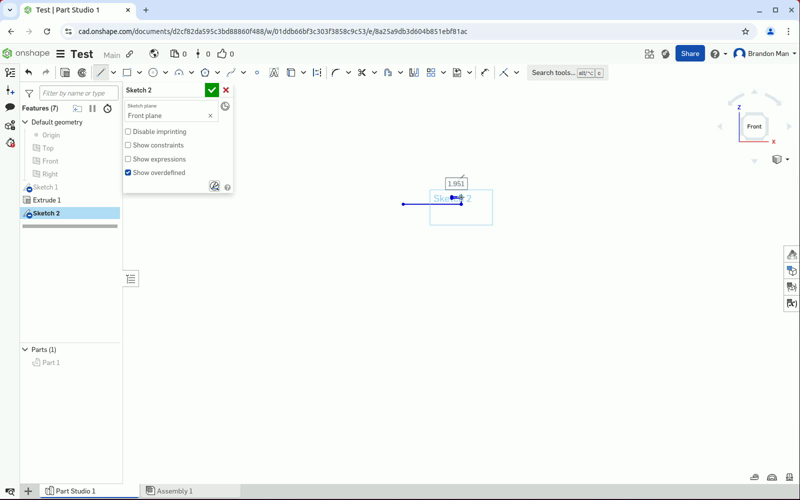
key_up(shift)
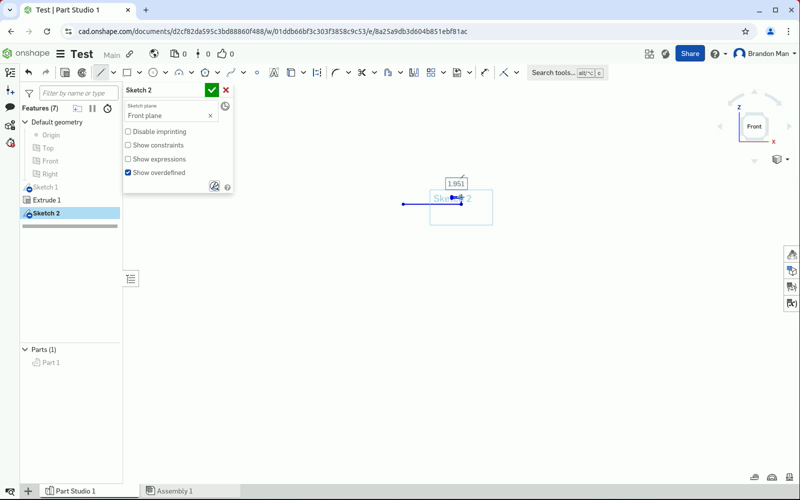
key_down(shift)
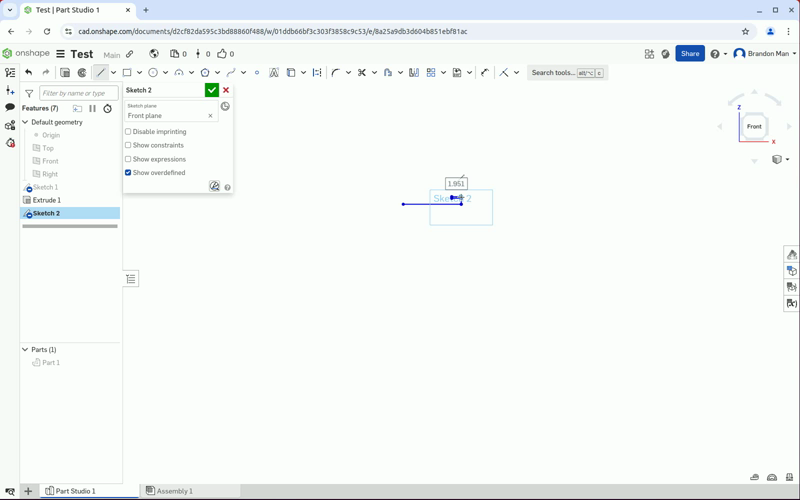
mouse_move(491, 196)
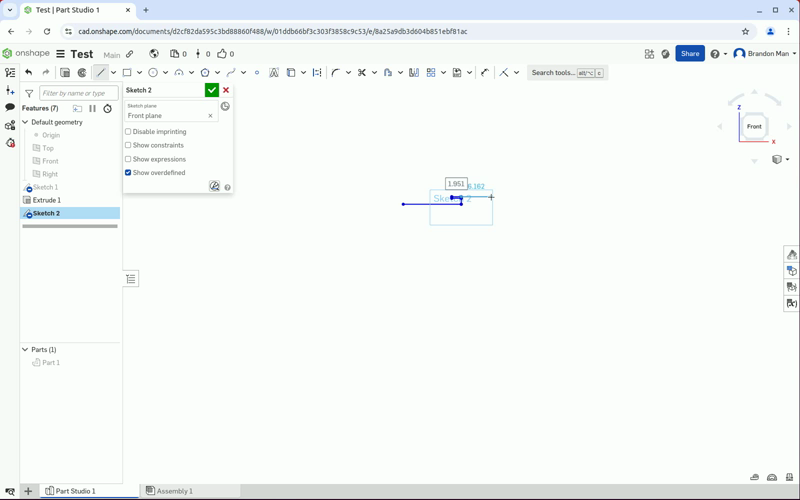
mouse_move(461, 169)
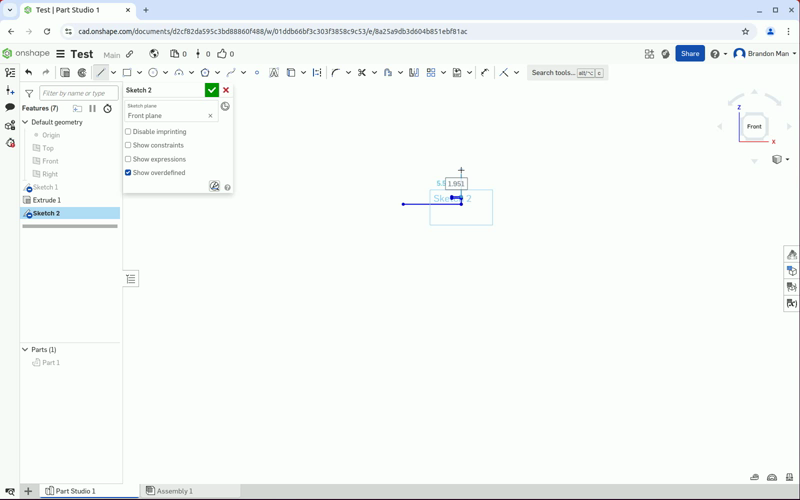
click(461, 169)
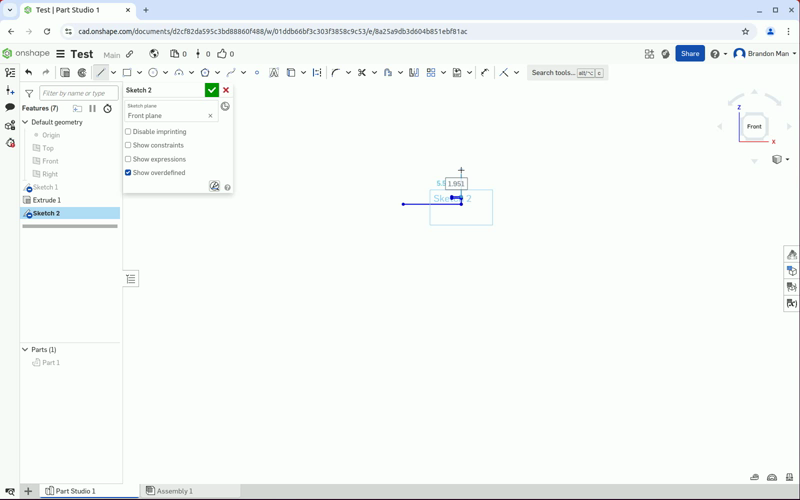
key_up(shift)
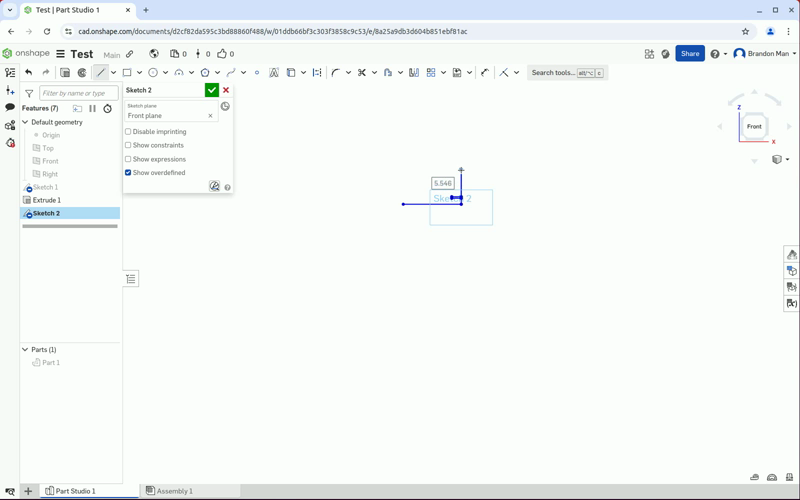
key_down(shift)
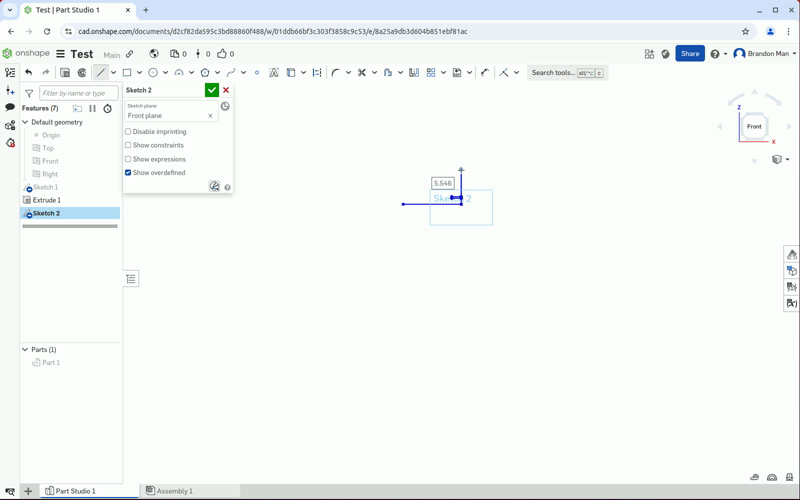
mouse_move(403, 204)
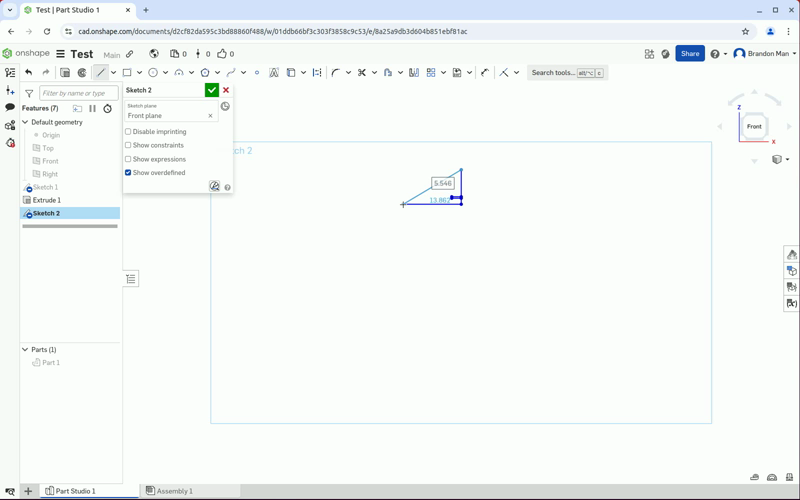
key_up(shift)
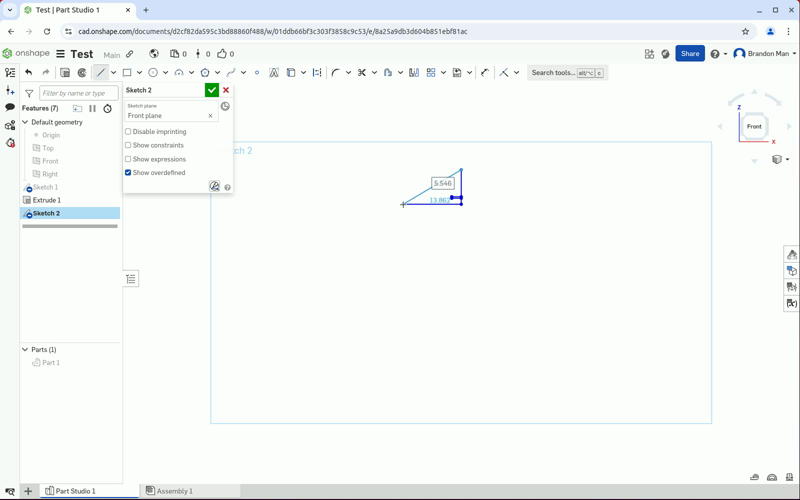
click(403, 204)
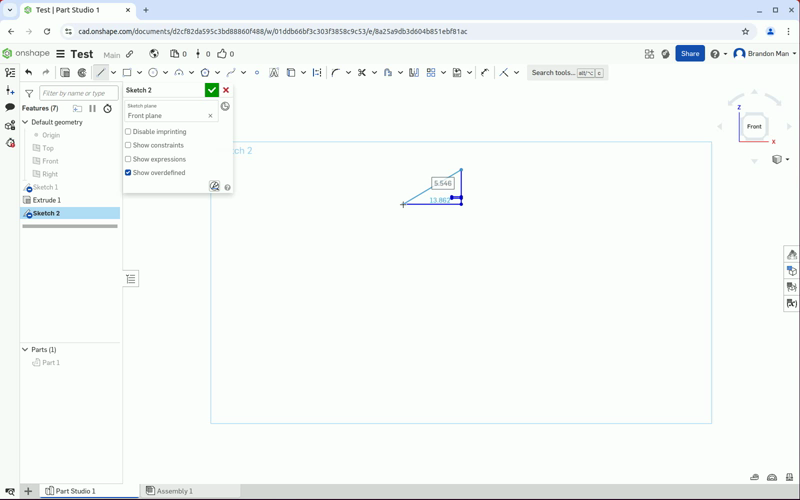
key(esc)
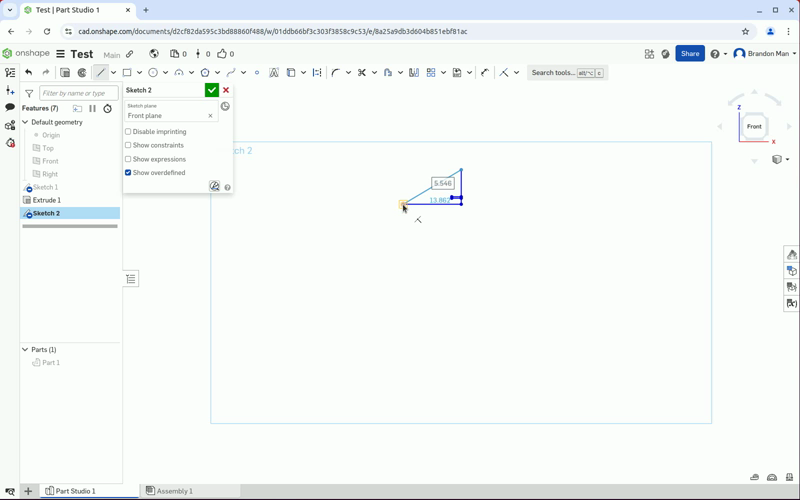
mouse_move(440, 193)
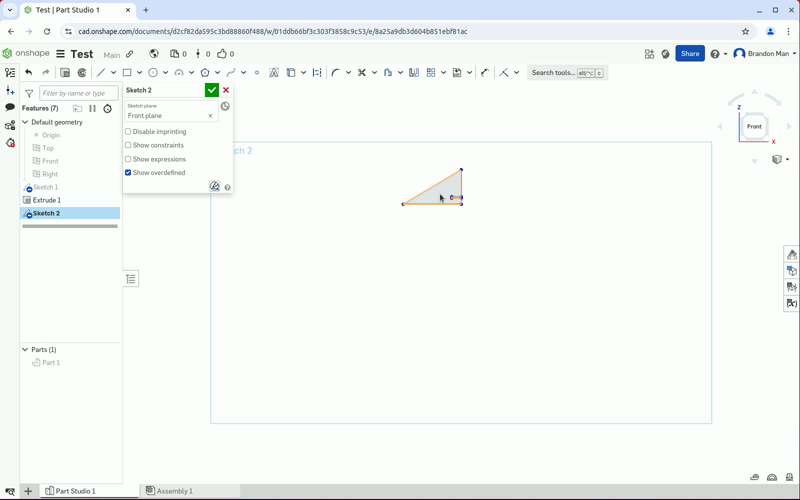
scroll(6)
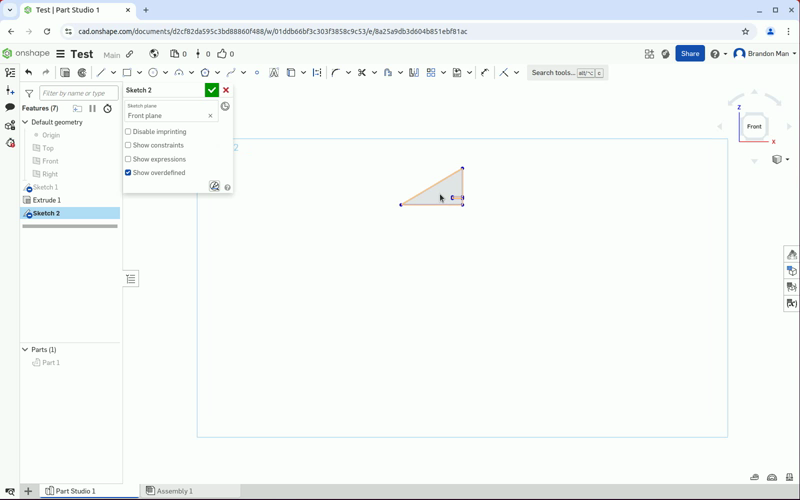
scroll(6)
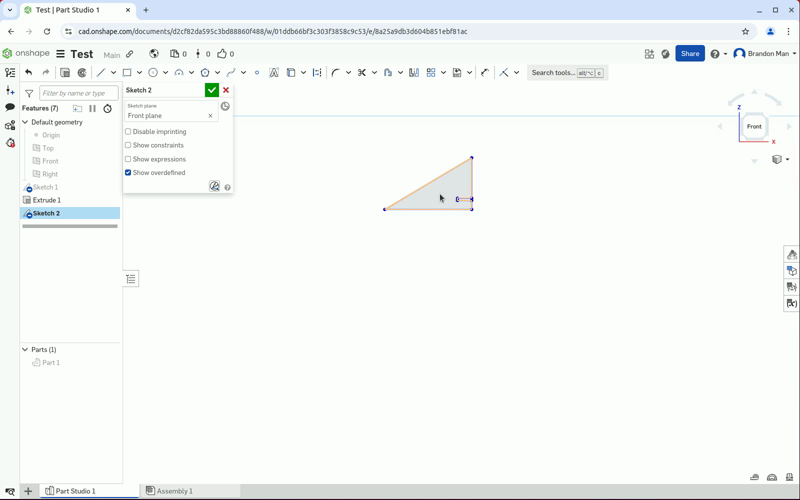
scroll(6)
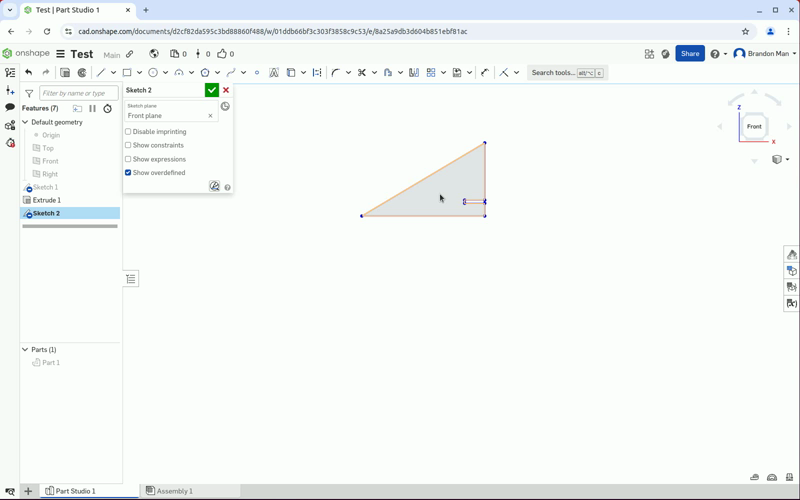
scroll(6)
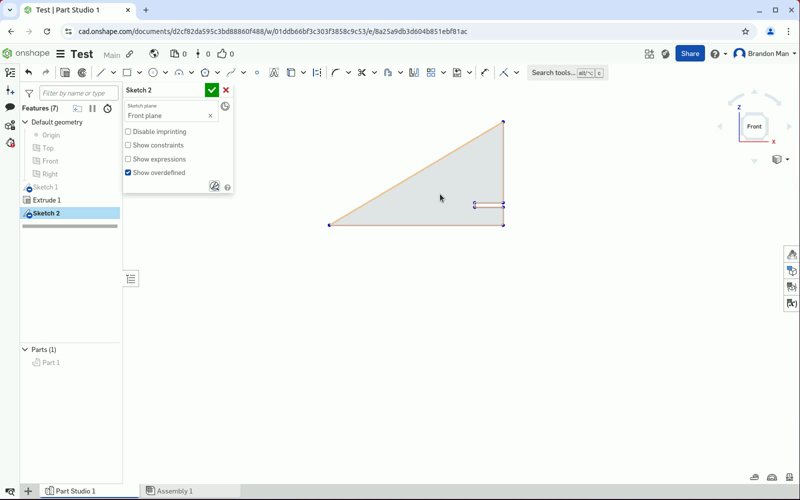
scroll(6)
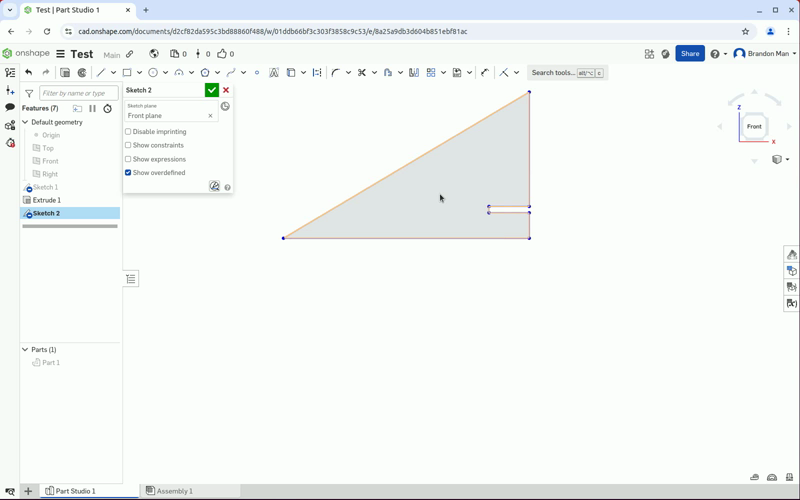
scroll(6)
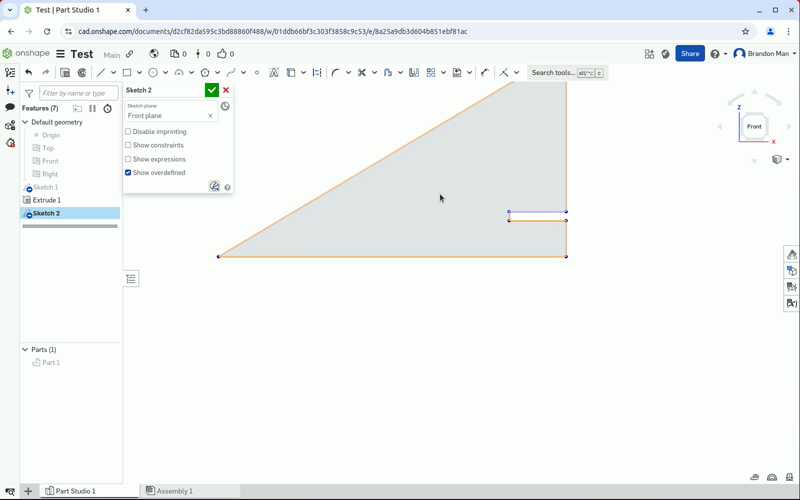
scroll(6)
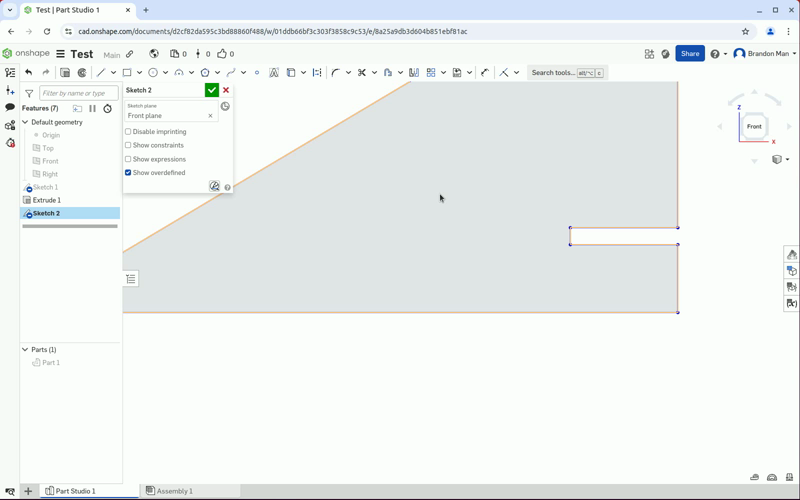
click(440, 193)
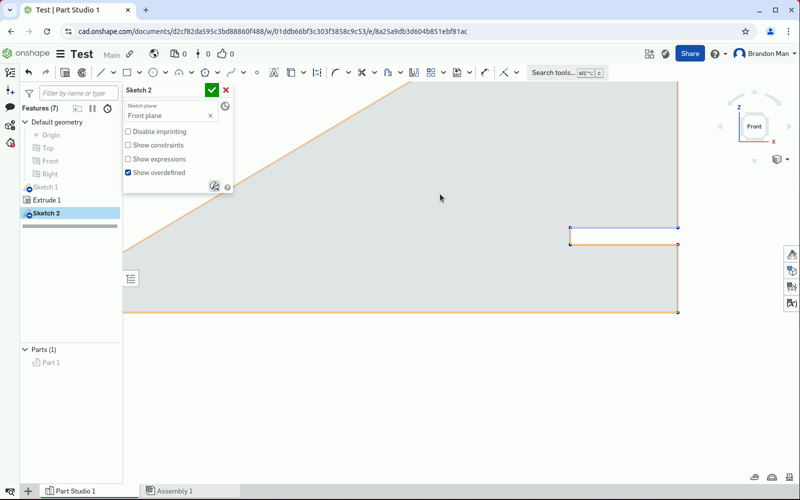
scroll(-6)
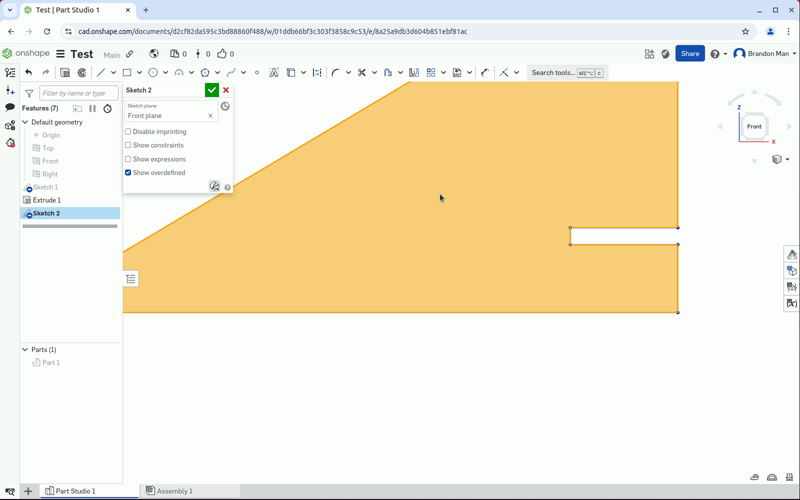
scroll(-6)
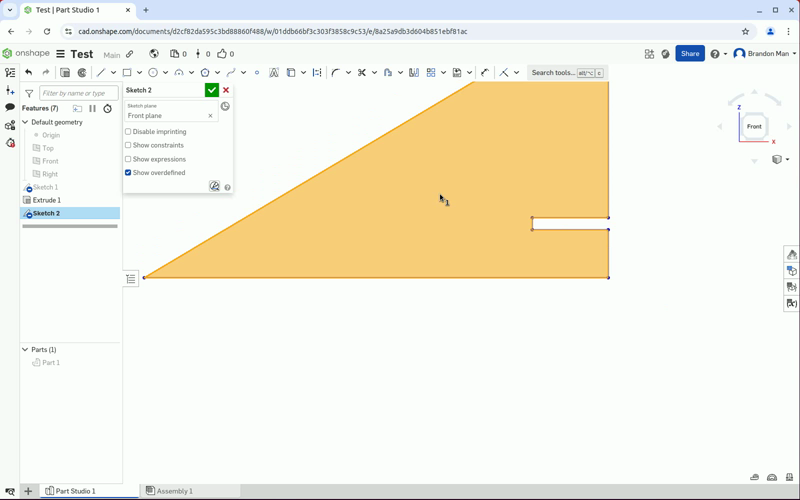
scroll(-6)
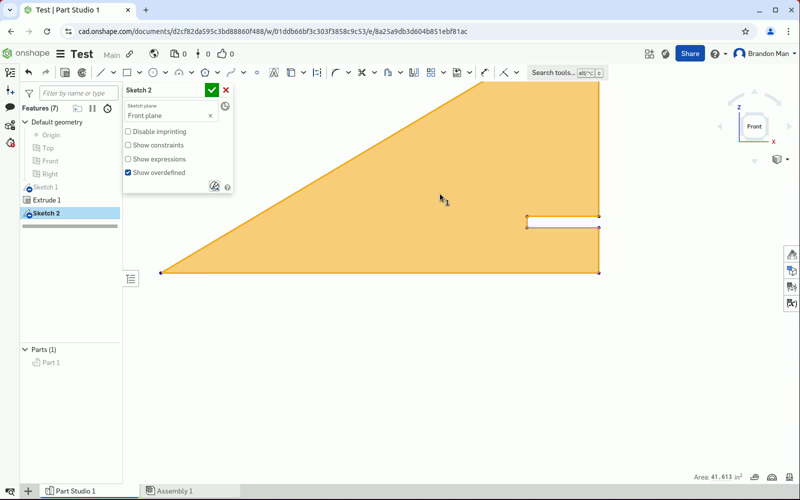
scroll(-6)
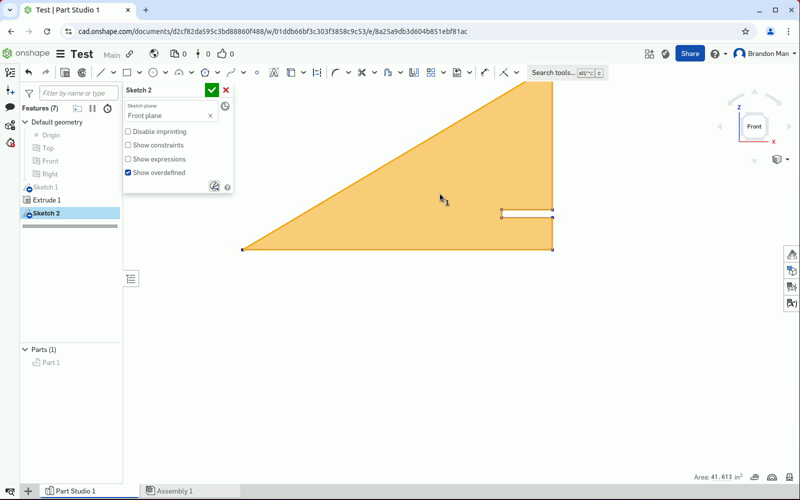
scroll(-6)
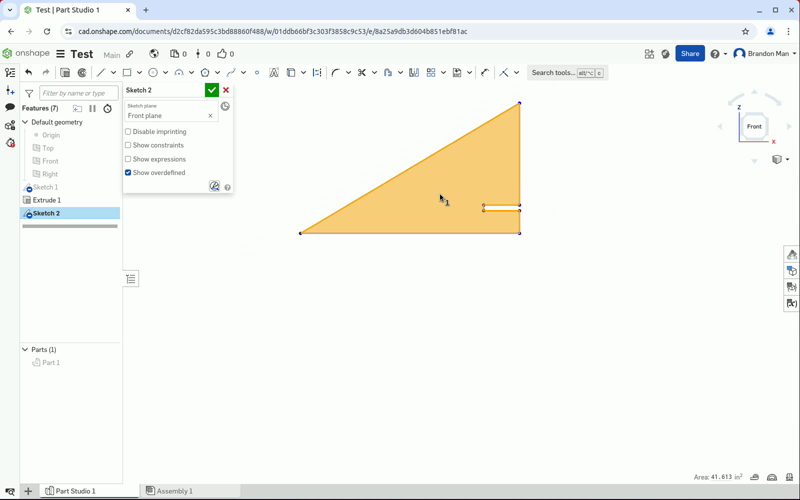
scroll(-6)
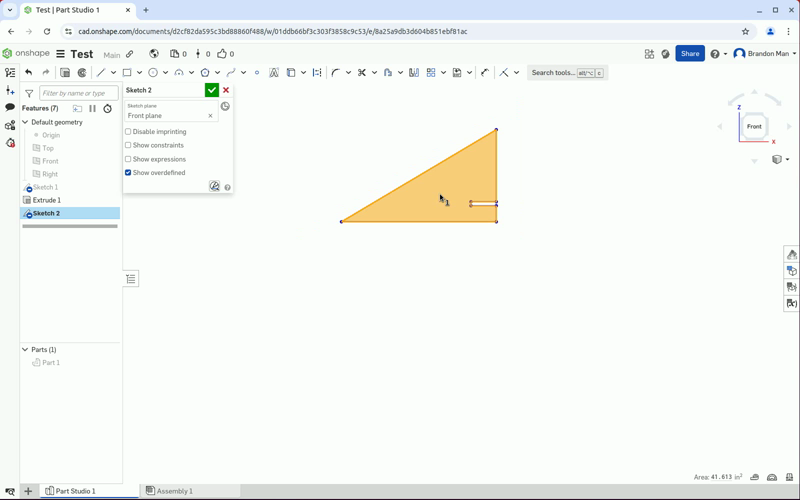
scroll(-6)
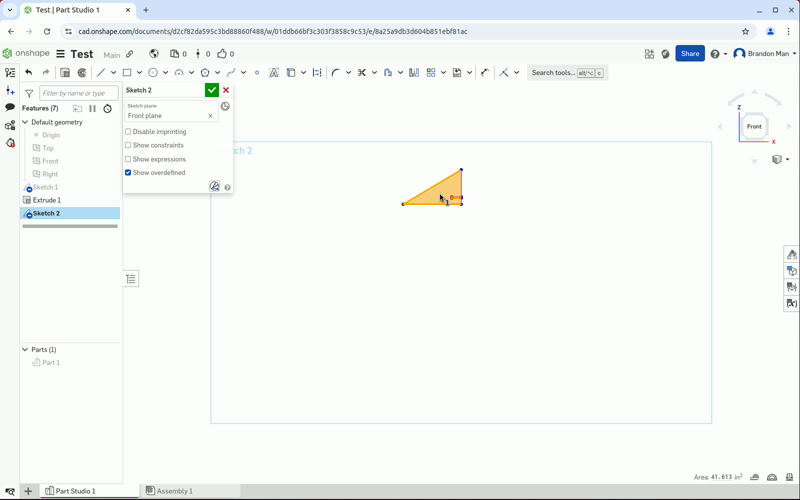
mouse_move(73, 352)
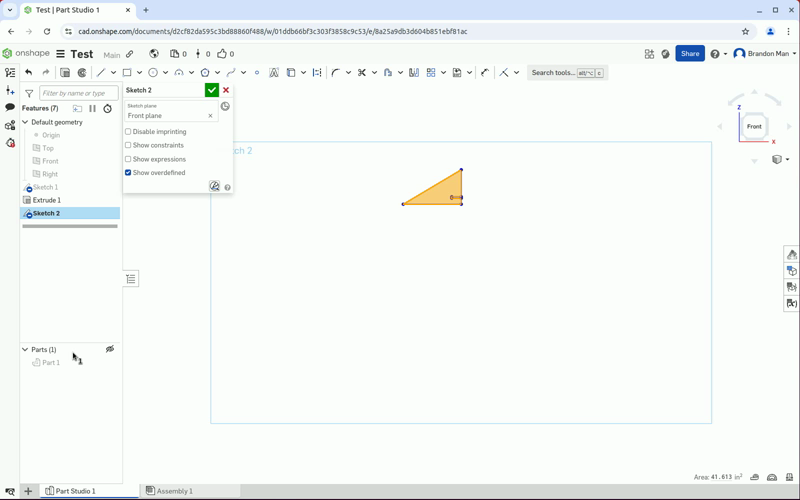
key(shift+y)
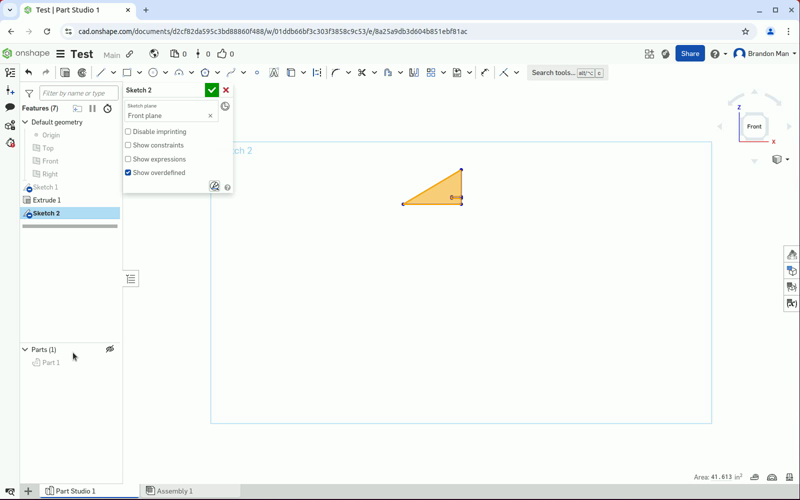
key(shift+e)
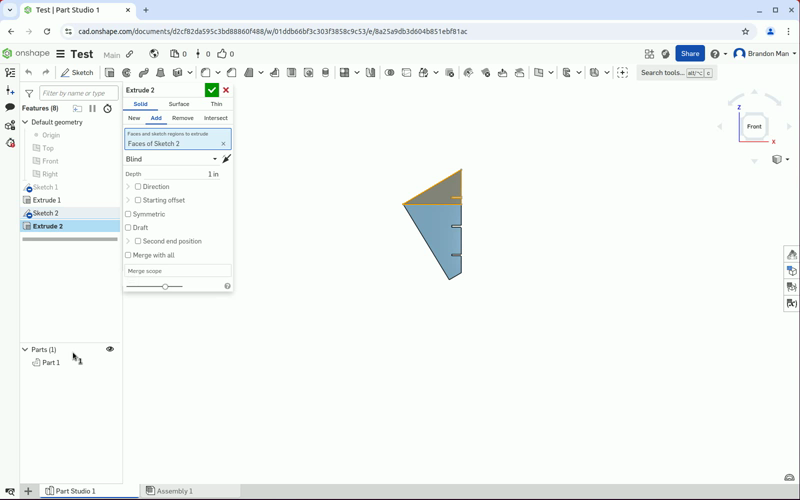
mouse_move(143, 106)
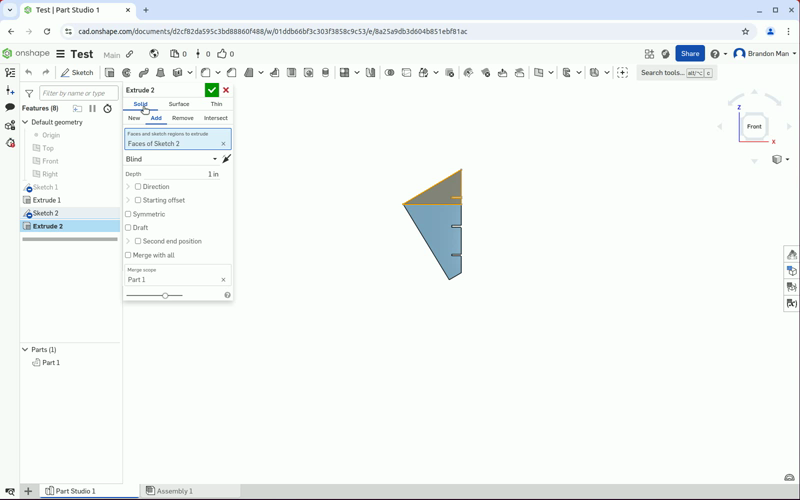
click(143, 106)
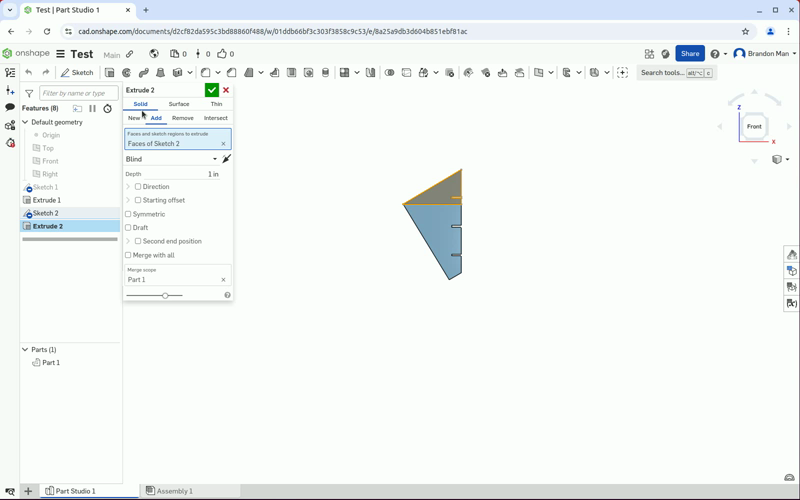
mouse_move(137, 120)
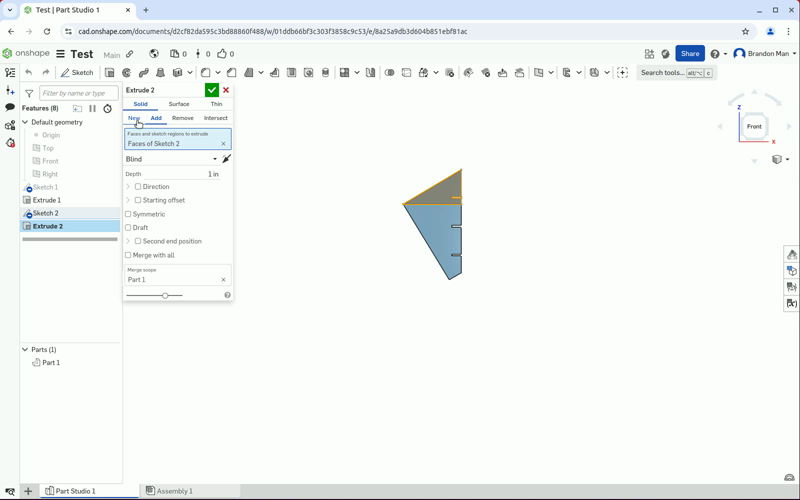
click(137, 120)
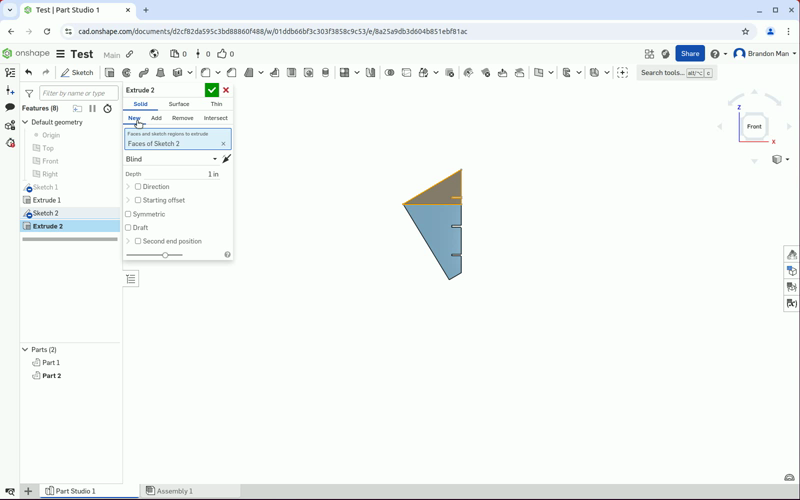
key(tab, 4)
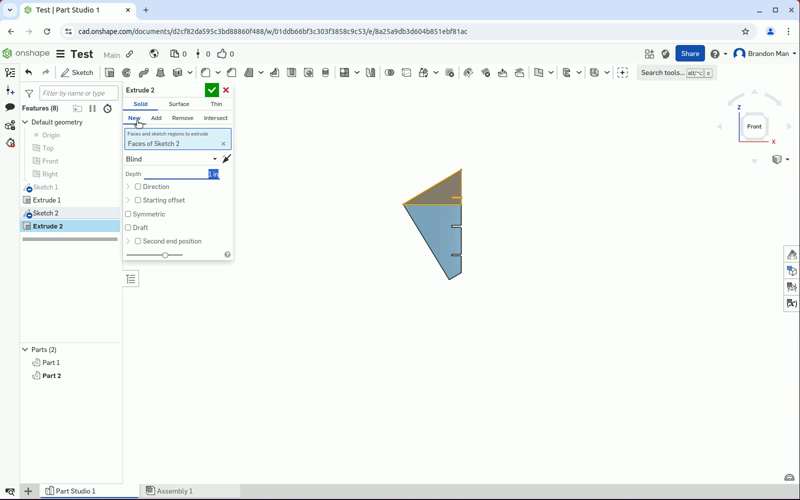
text(0.481)
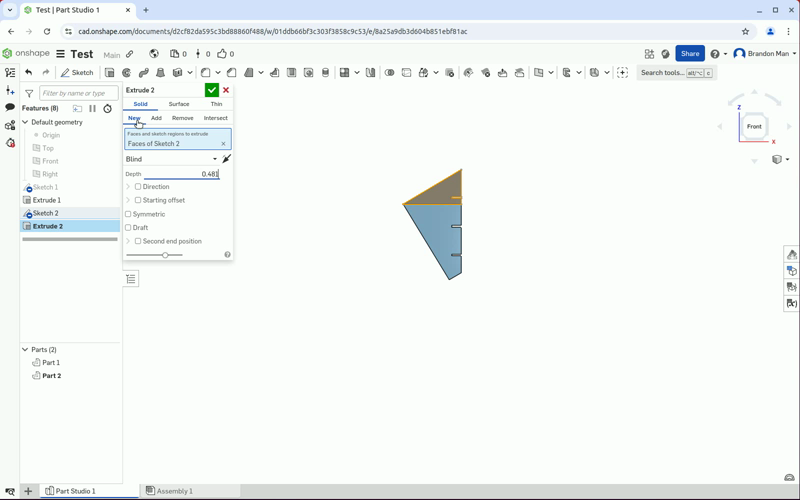
key(enter)
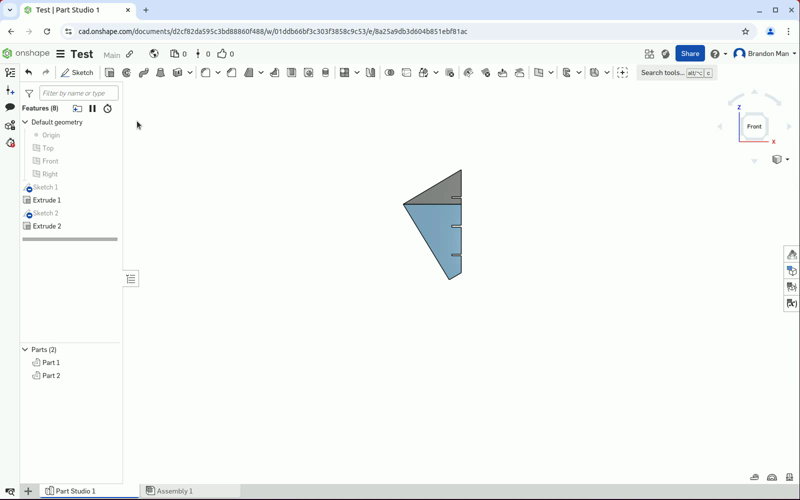
key(shift+h)
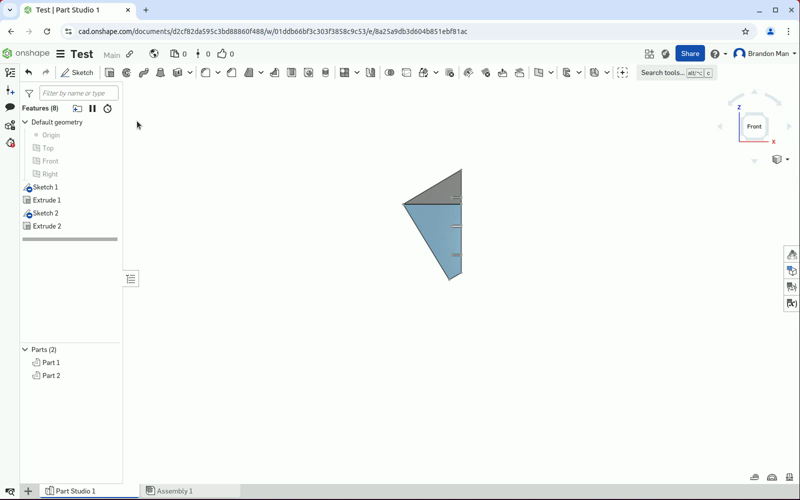
key(shift+h)
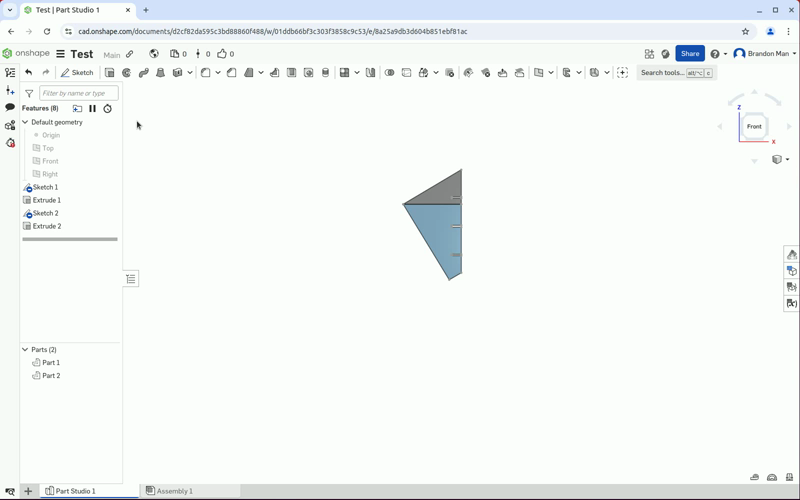
key(shift+7)
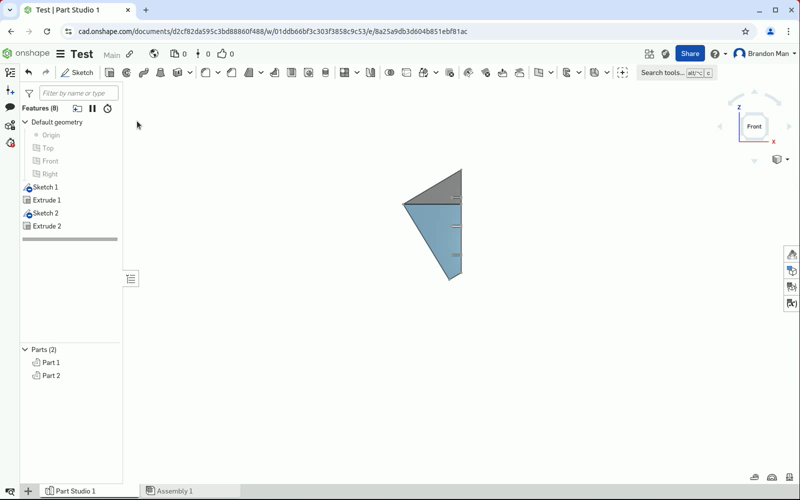
key(left, 2)
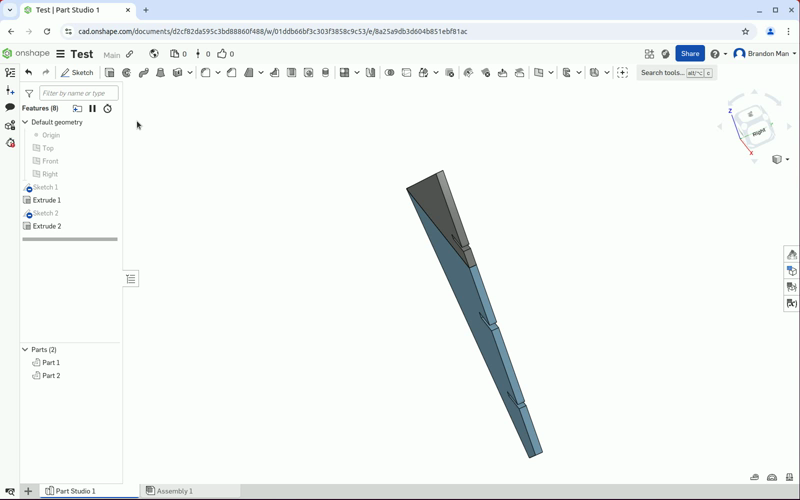
key(down, 2)
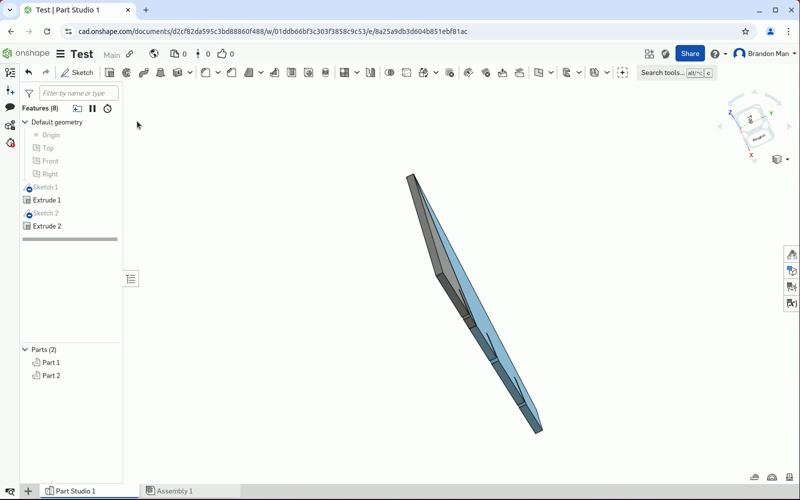
key(up, 2)
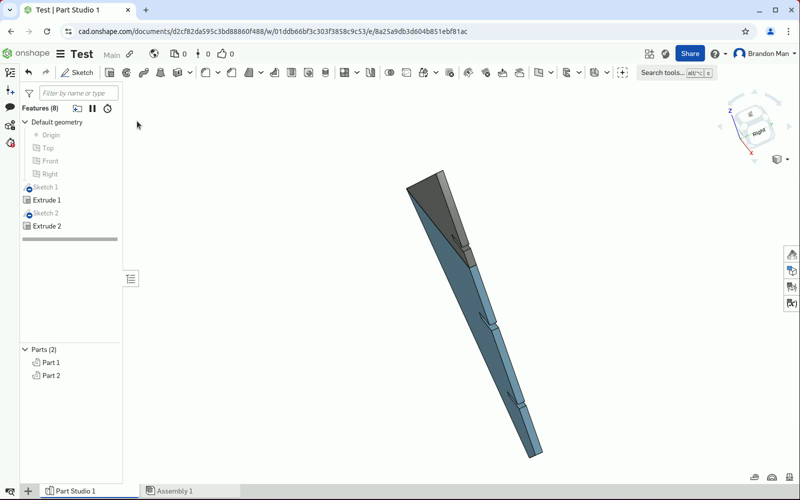
key(right, 2)
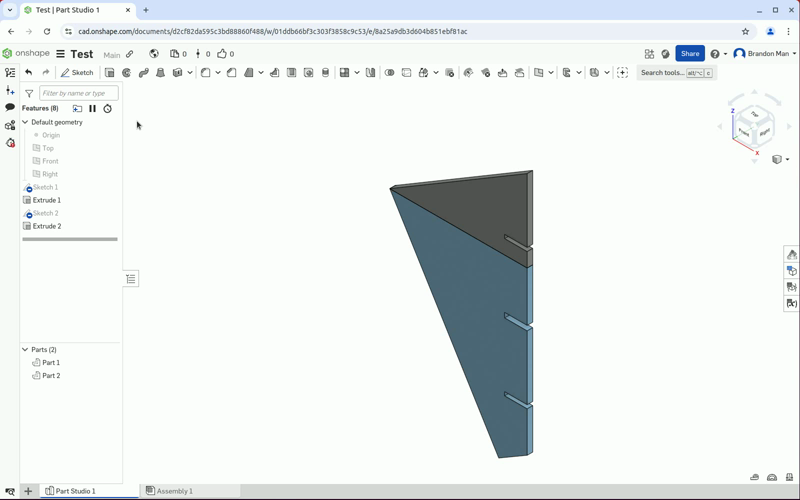
mouse_move(73, 189)
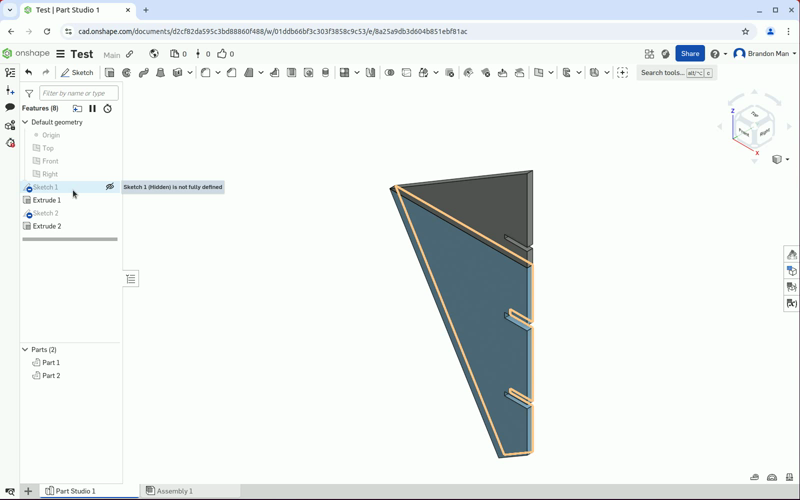
click(73, 189)